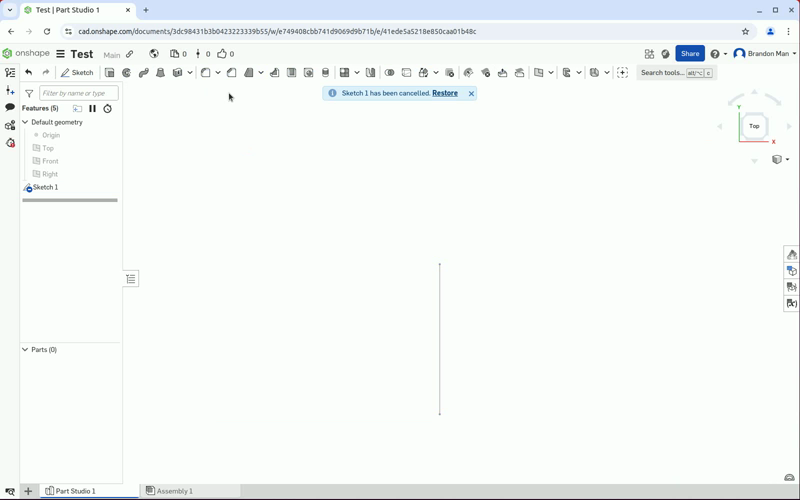
key(shift+h)
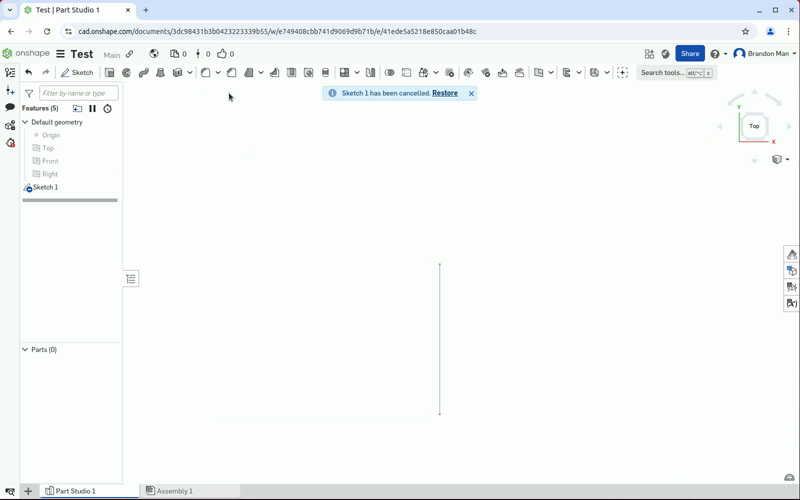
key(shift+s)
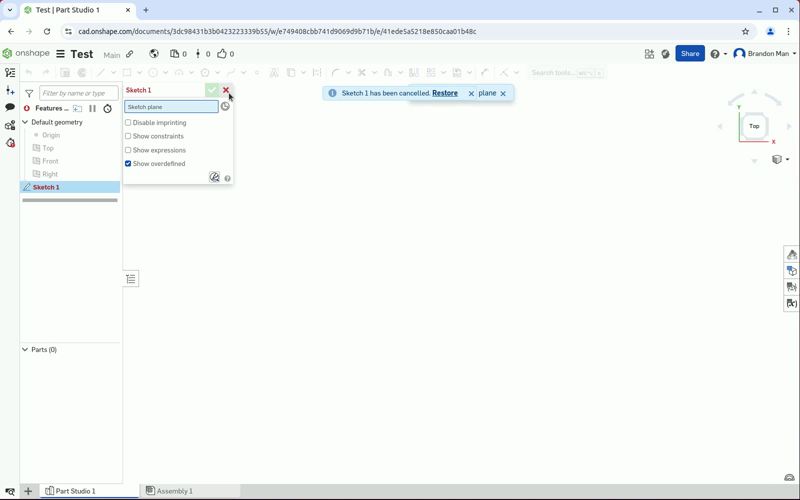
mouse_move(73, 150)
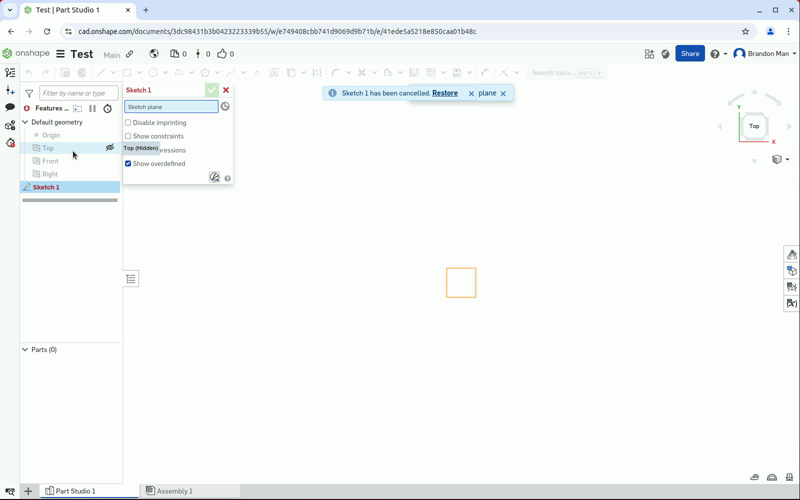
click(73, 150)
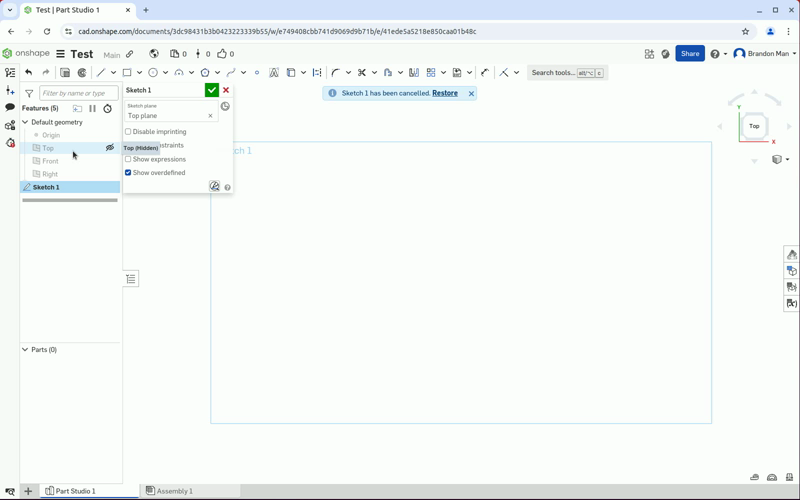
mouse_move(73, 352)
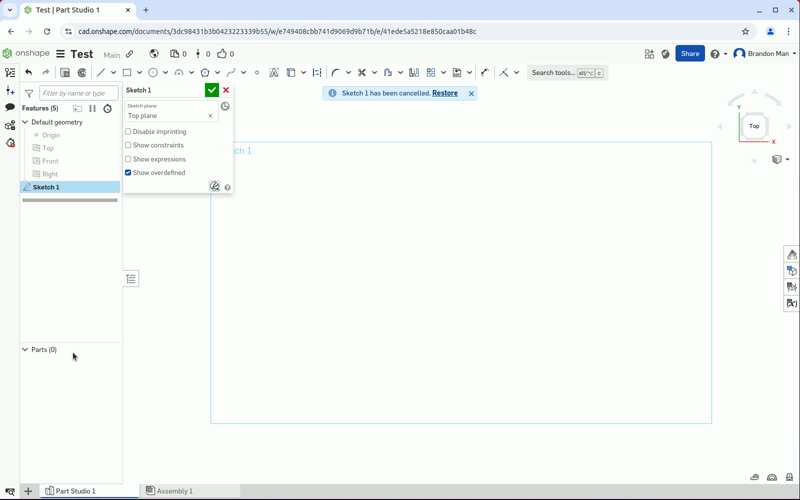
key(y)
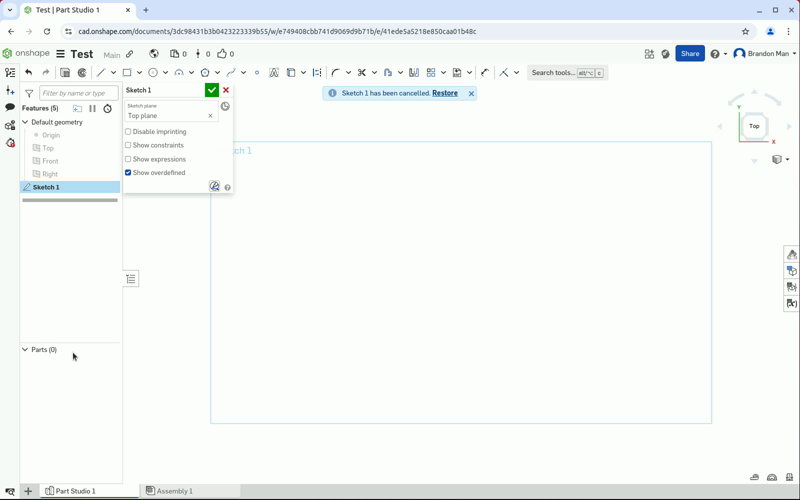
key(l)
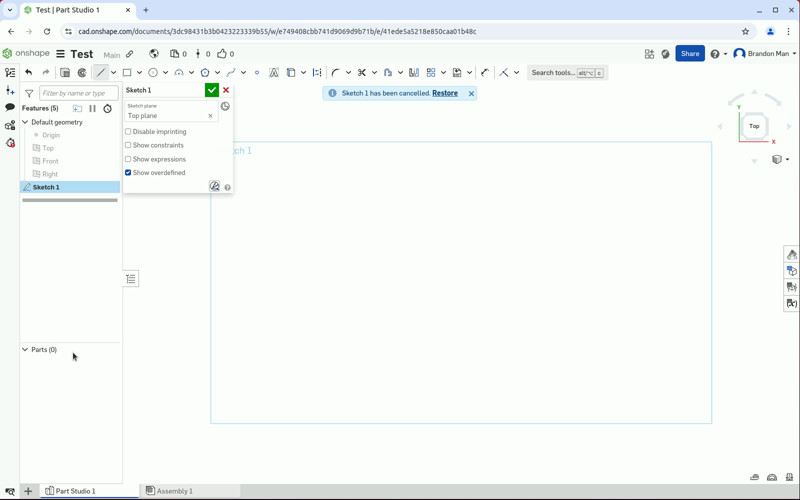
key_down(shift)
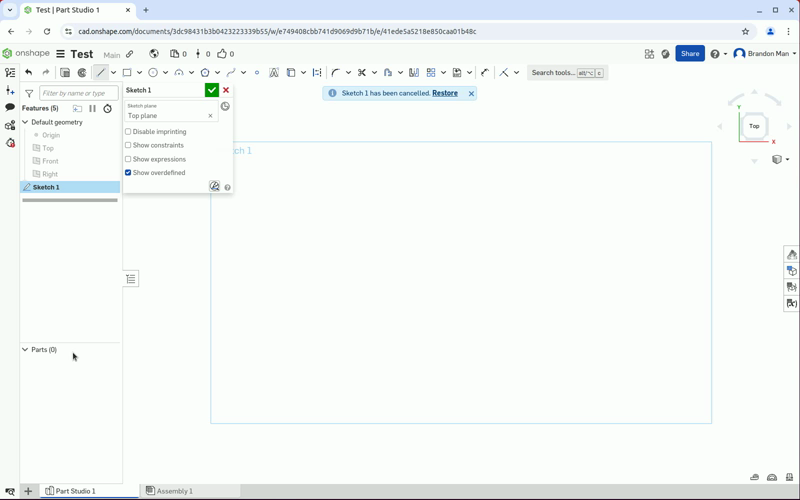
mouse_move(396, 370)
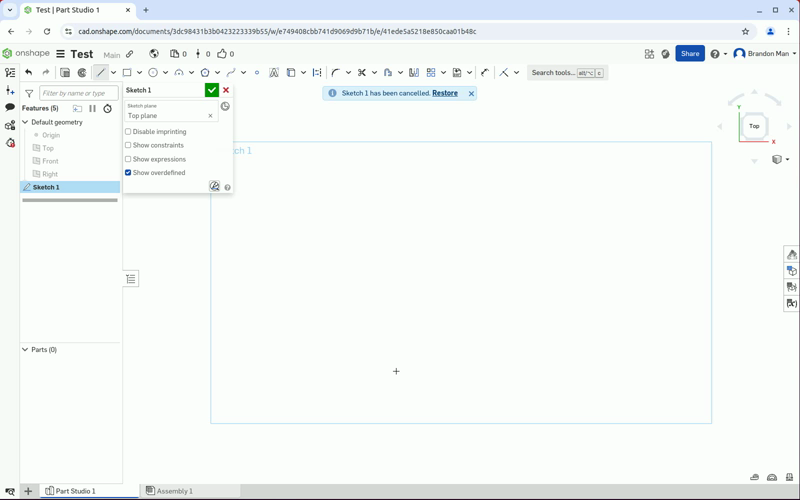
click(396, 370)
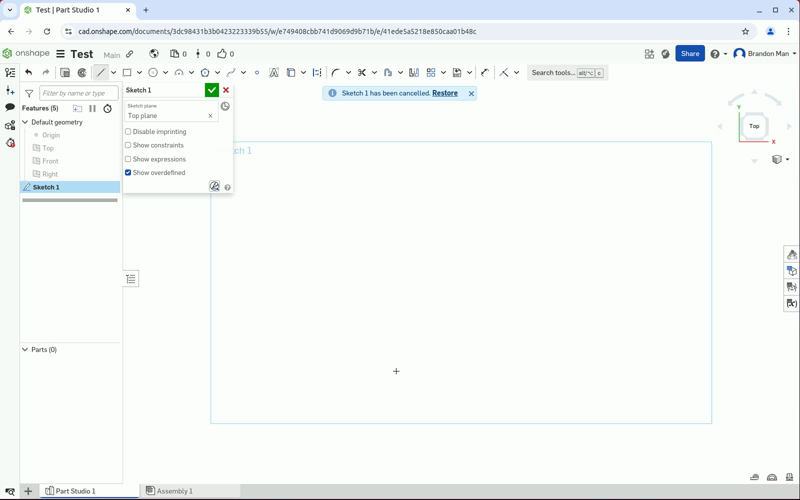
key_up(shift)
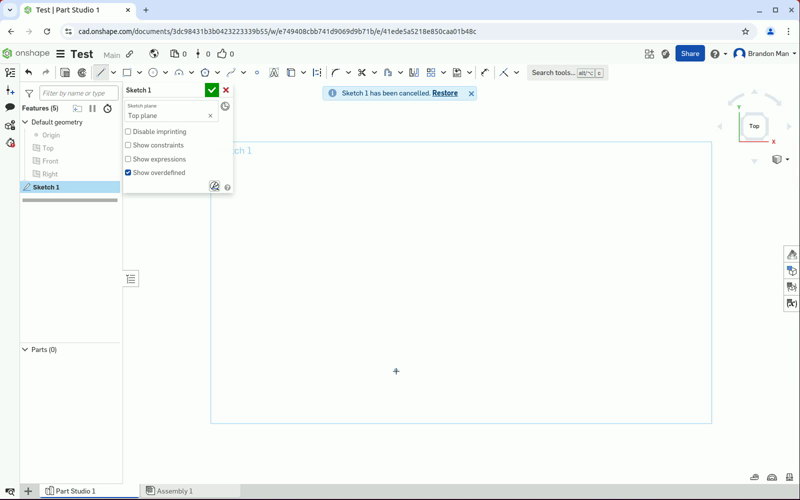
key_down(shift)
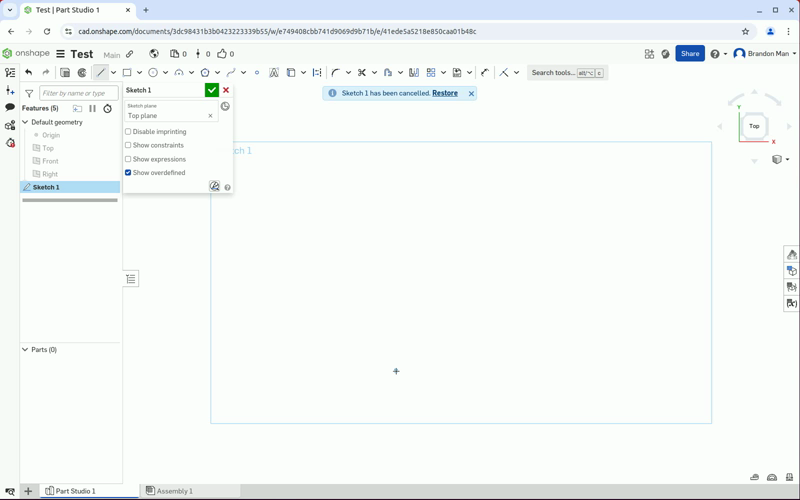
mouse_move(426, 370)
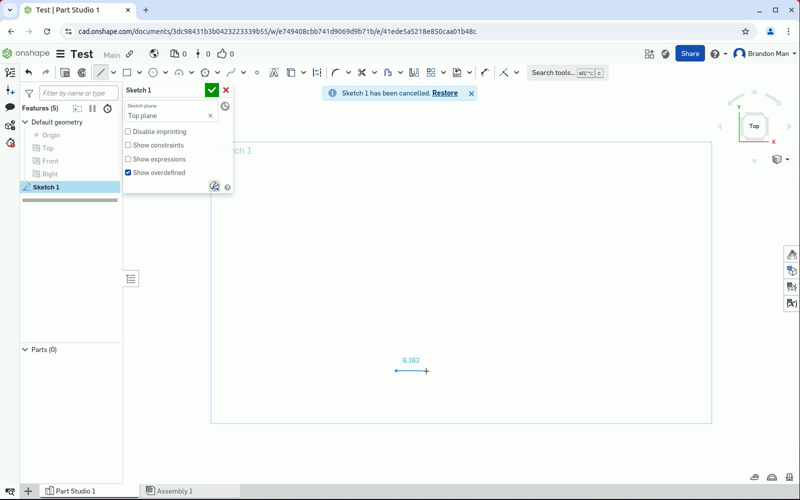
mouse_move(453, 370)
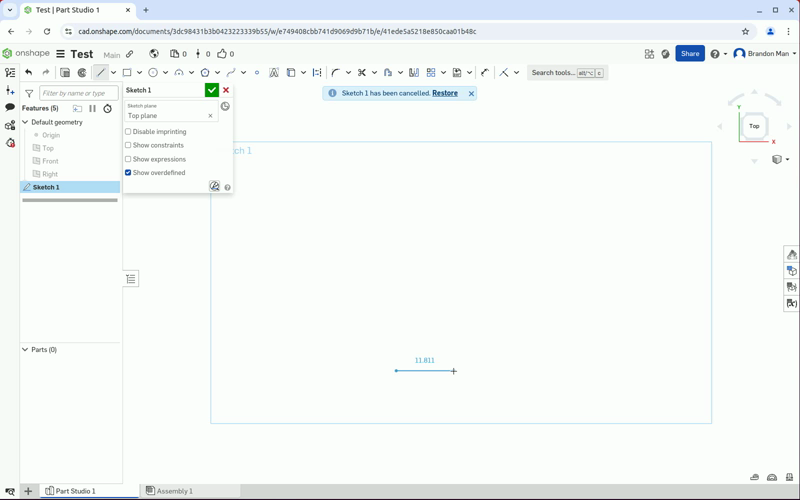
click(453, 370)
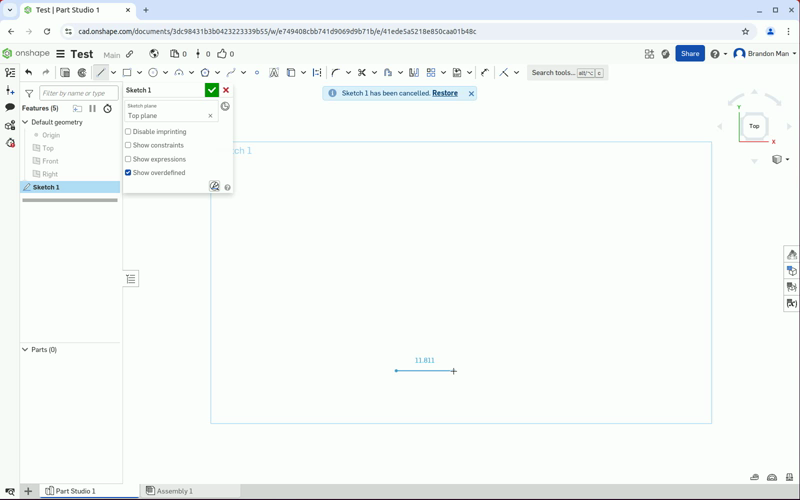
key_up(shift)
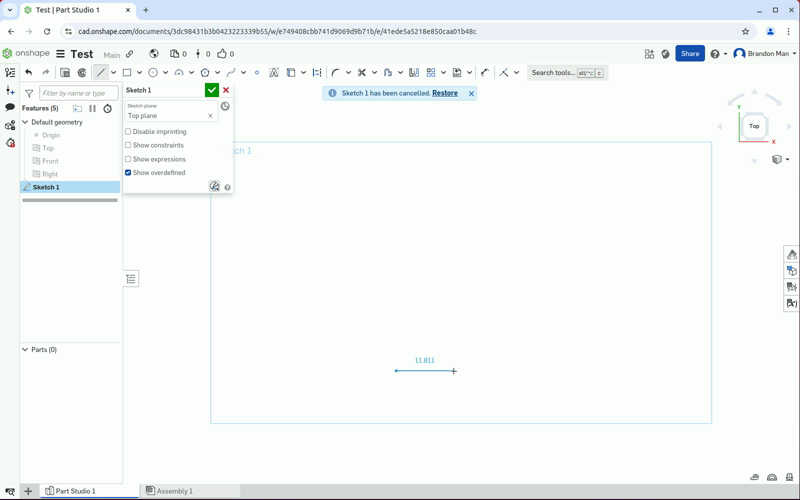
key_down(shift)
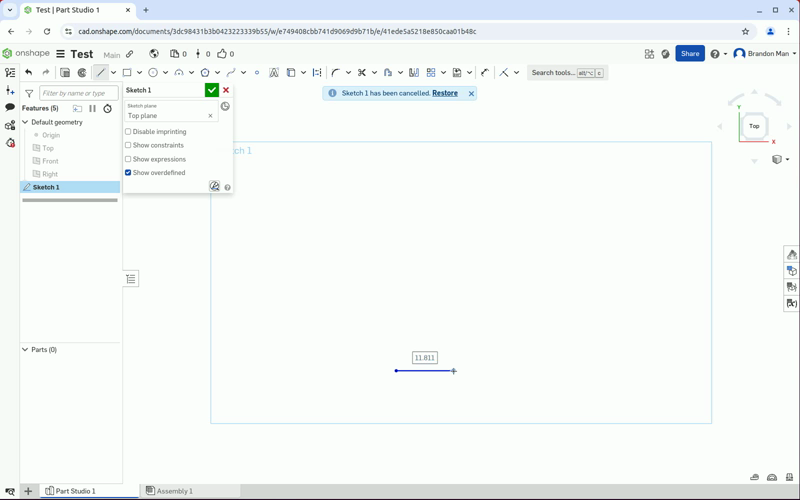
mouse_move(483, 370)
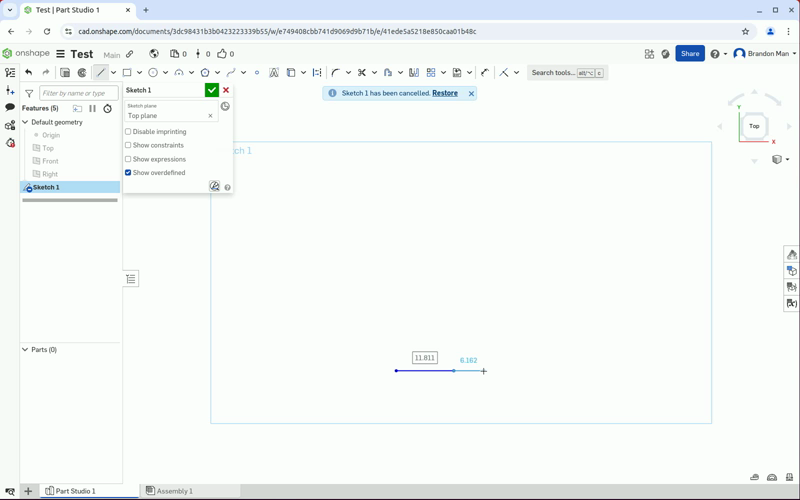
mouse_move(453, 346)
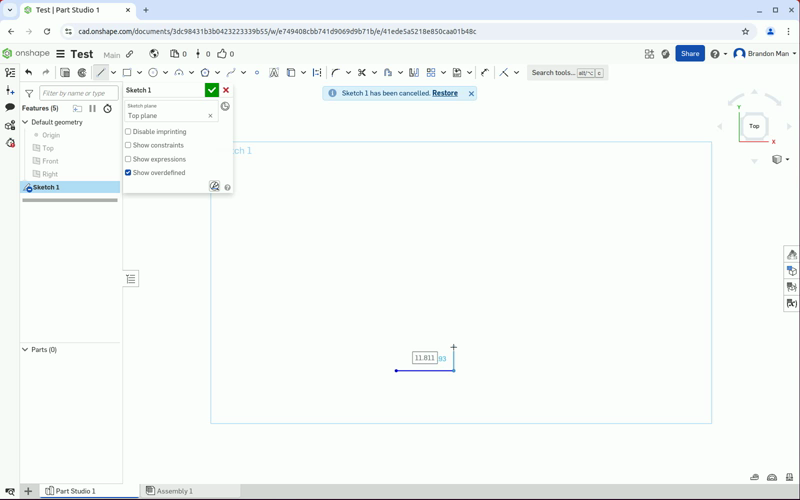
click(453, 346)
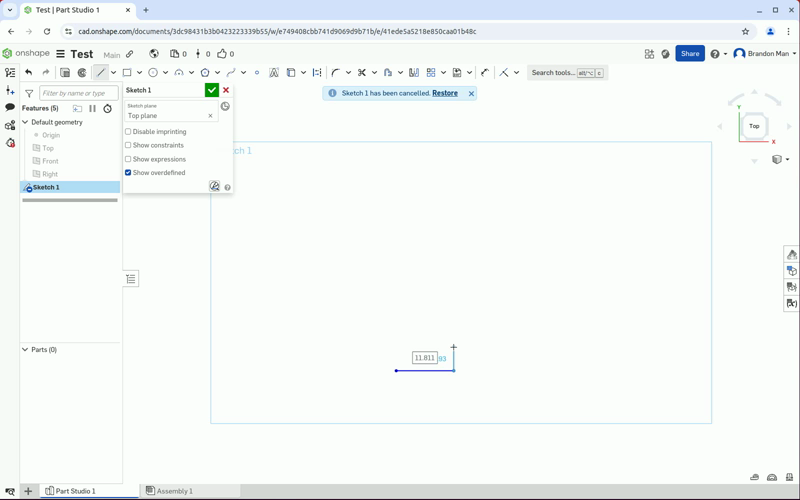
key_up(shift)
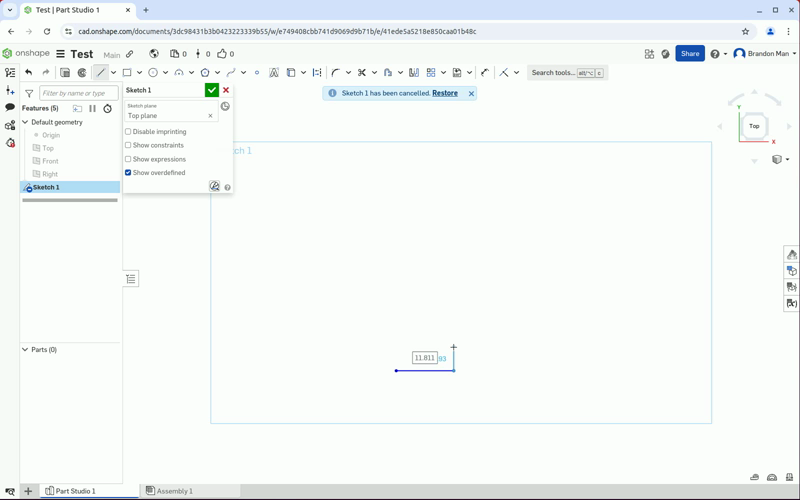
key(esc)
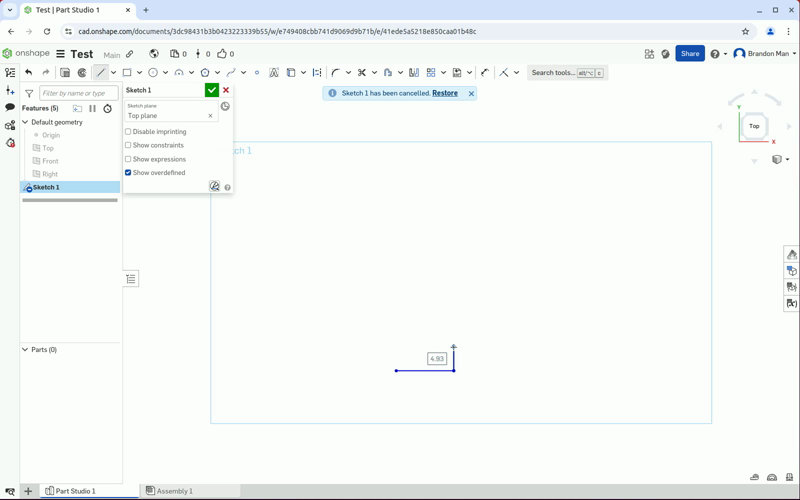
key(a)
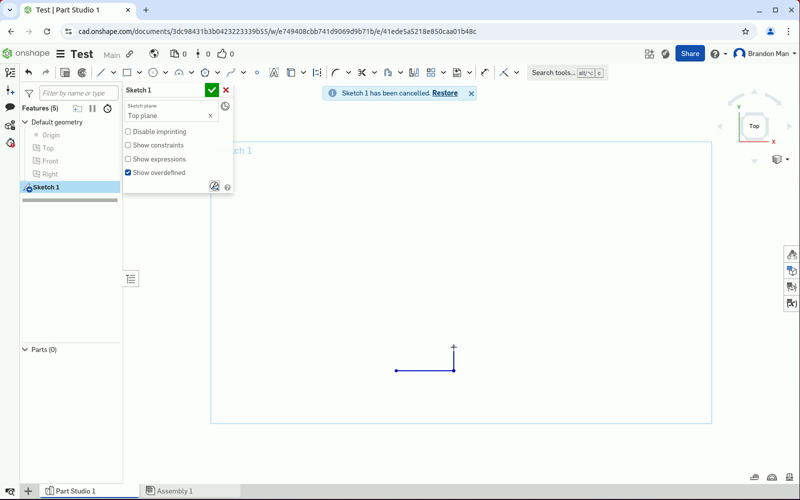
mouse_move(453, 346)
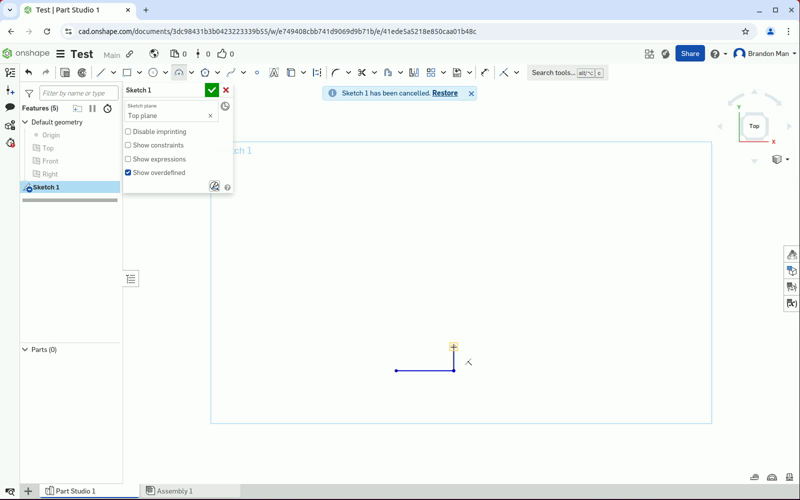
click(453, 346)
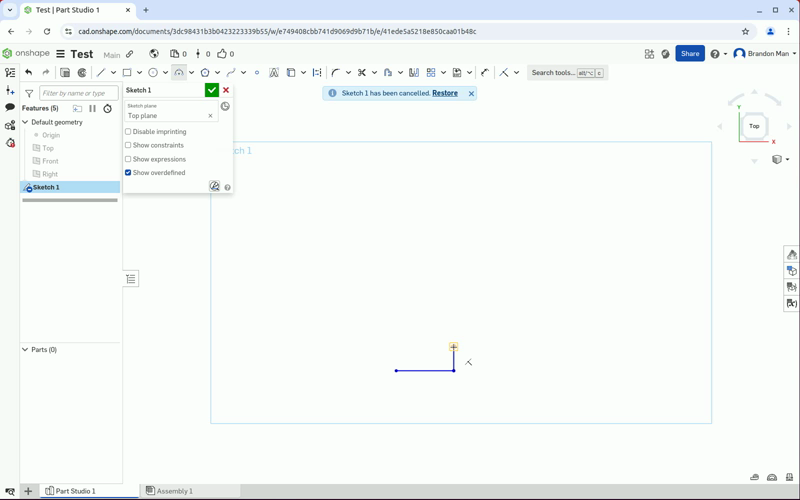
key_down(shift)
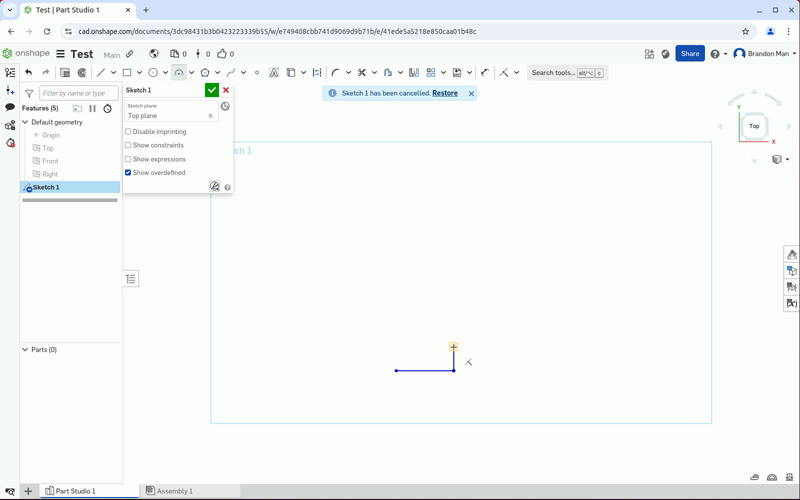
mouse_move(396, 282)
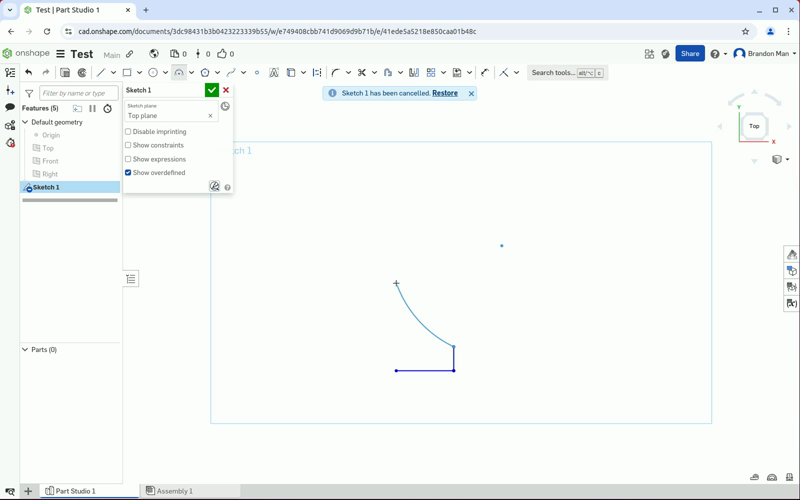
click(396, 282)
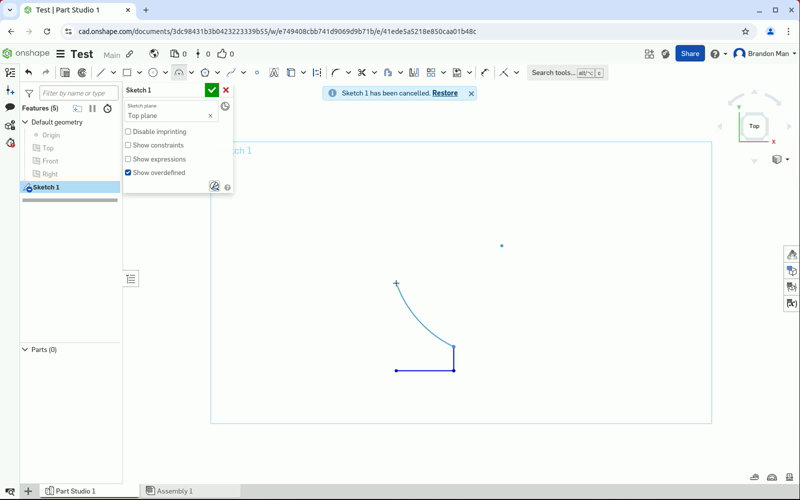
mouse_move(412, 325)
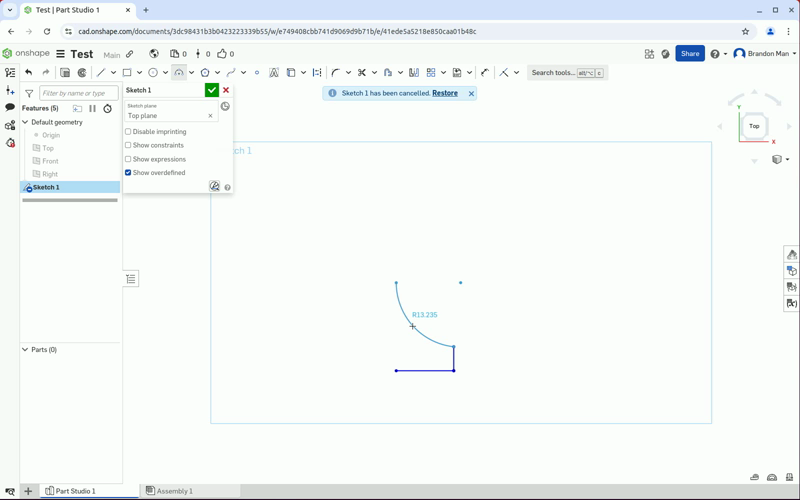
click(412, 325)
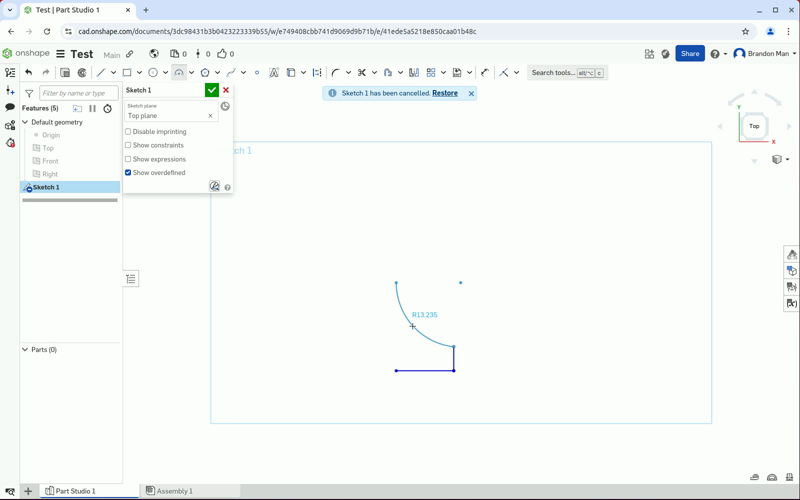
key_up(shift)
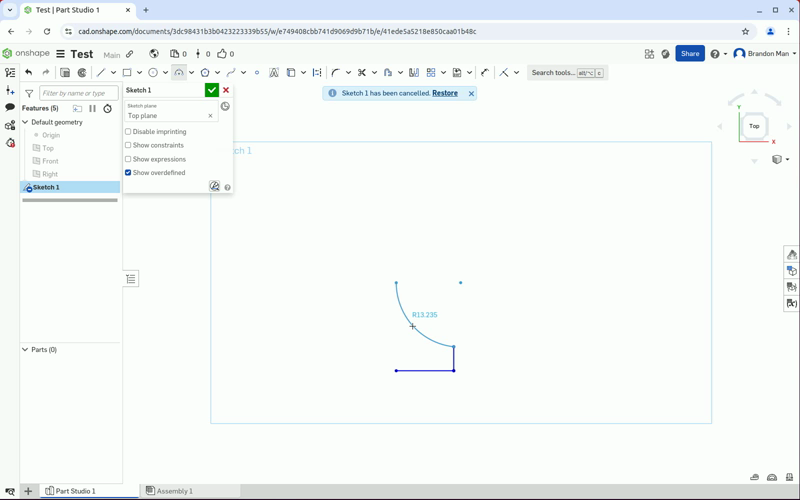
key(esc)
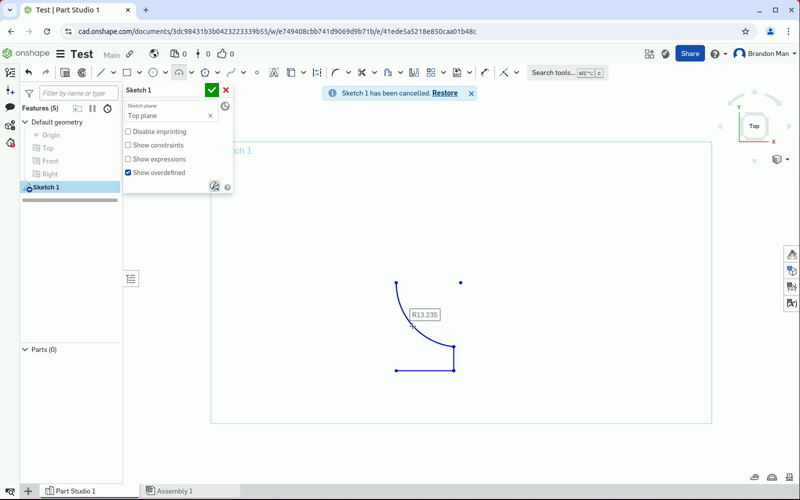
key(l)
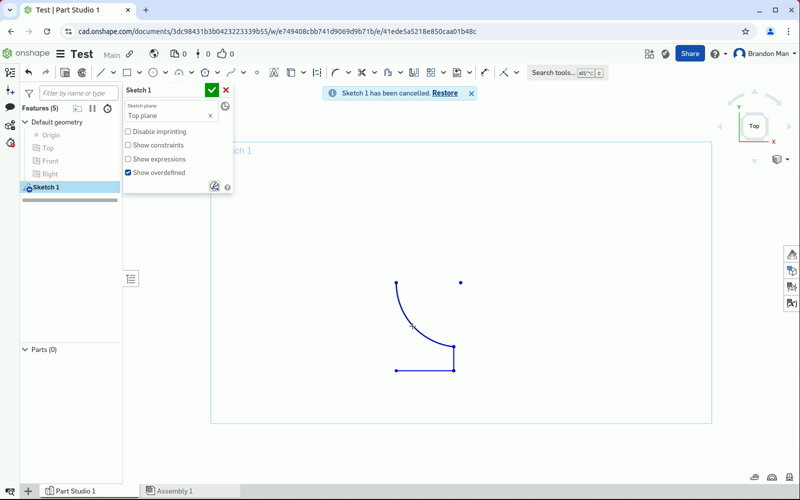
mouse_move(396, 282)
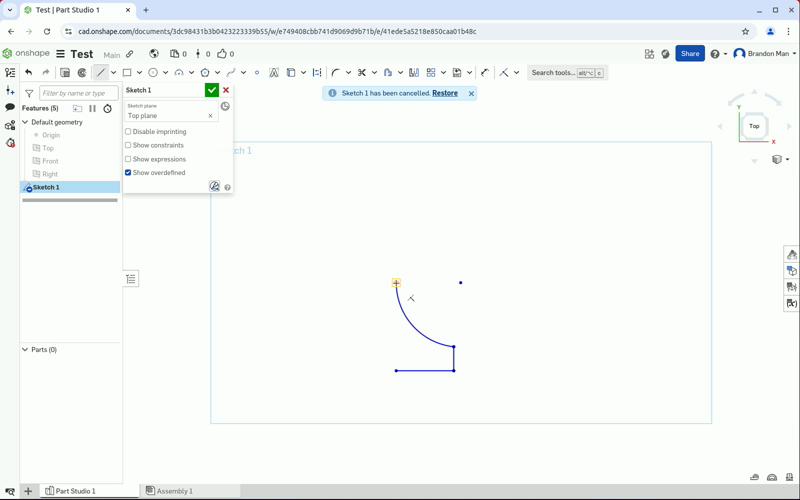
click(396, 282)
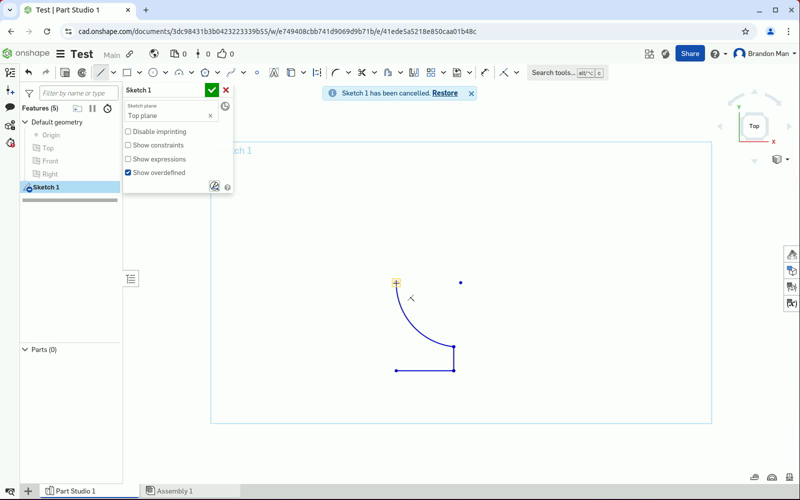
key_down(shift)
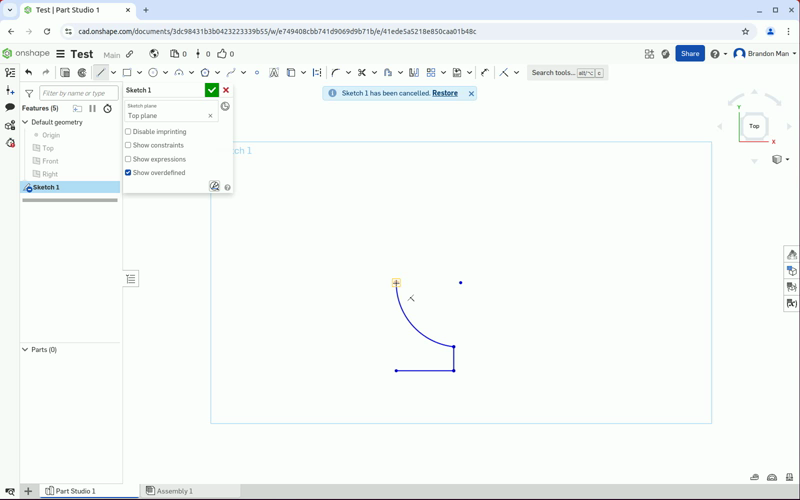
mouse_move(396, 370)
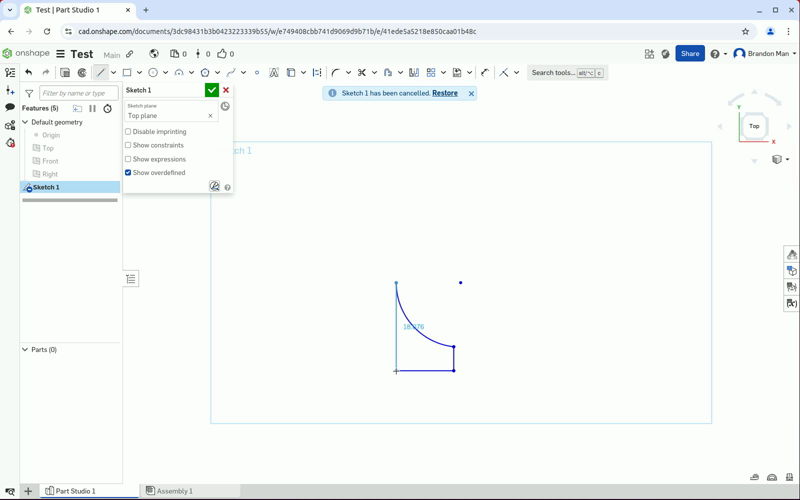
key_up(shift)
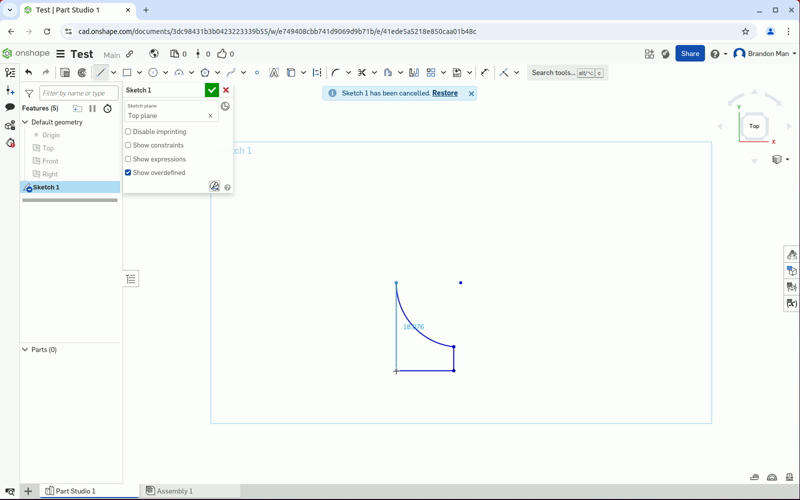
click(396, 370)
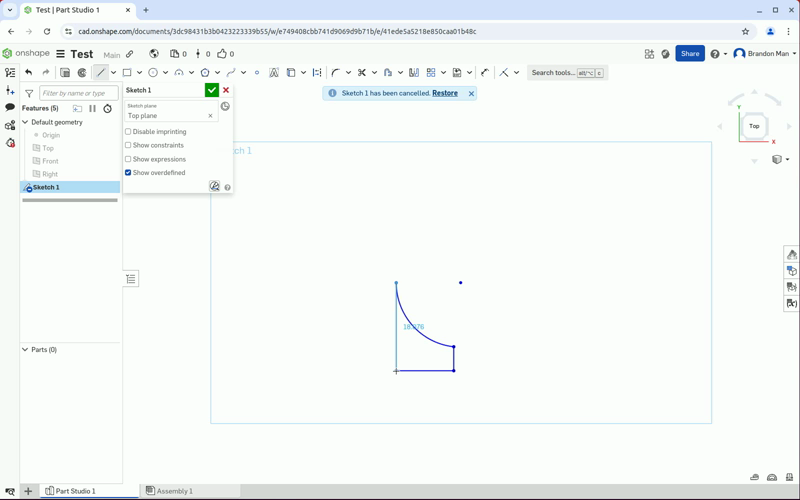
key(esc)
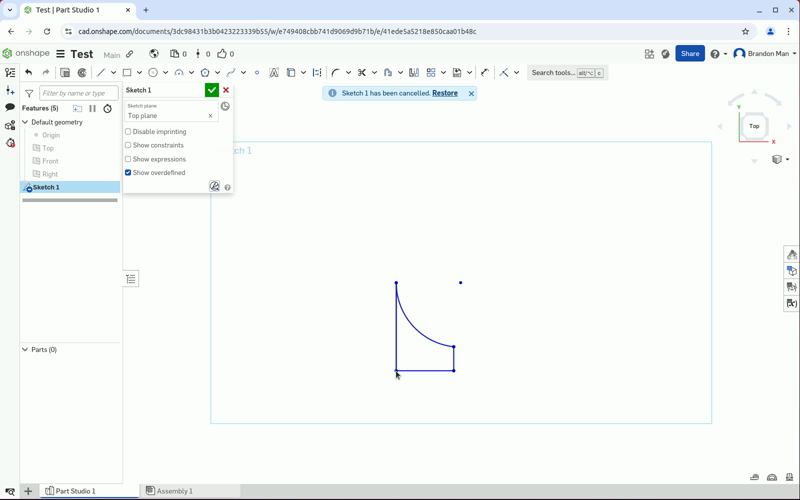
mouse_move(398, 367)
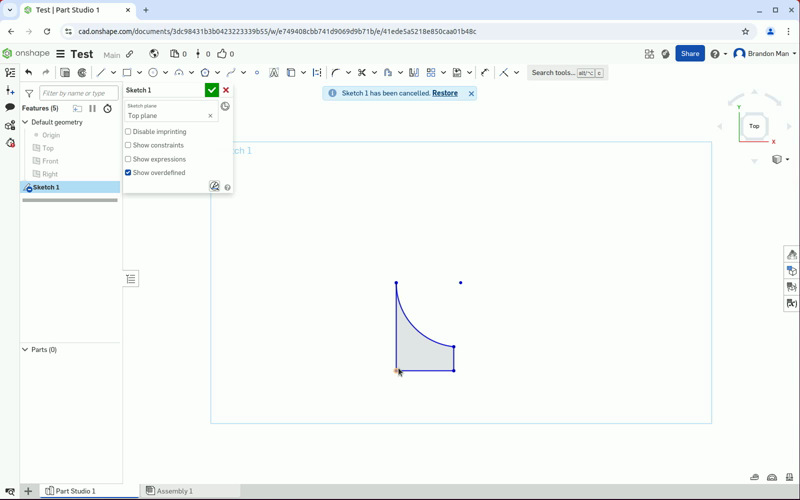
click(398, 367)
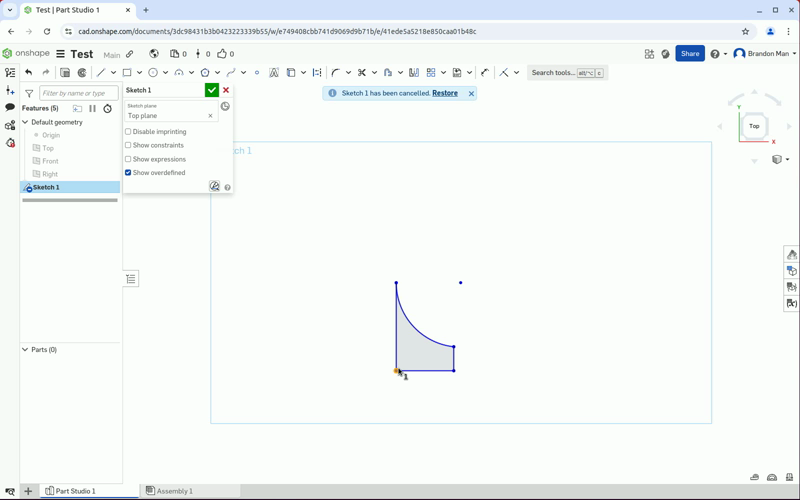
mouse_move(73, 352)
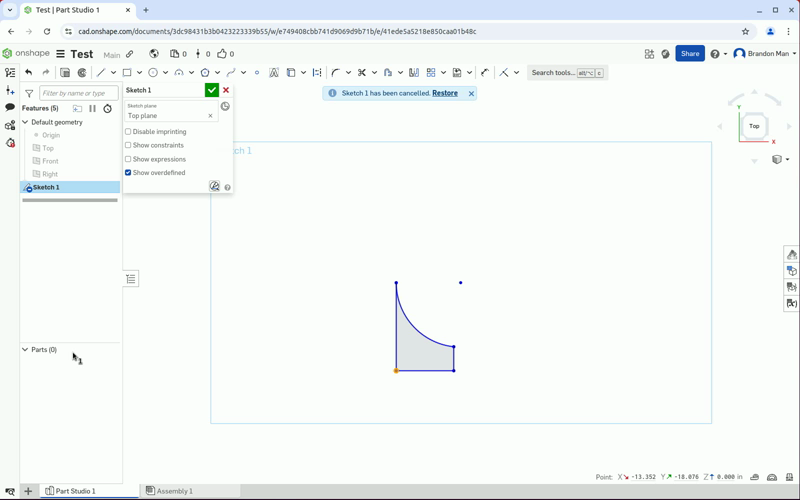
key(shift+y)
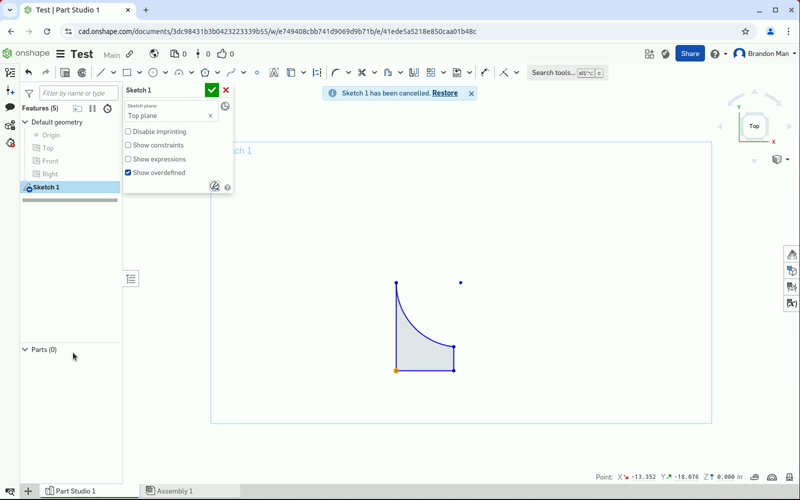
key(shift+e)
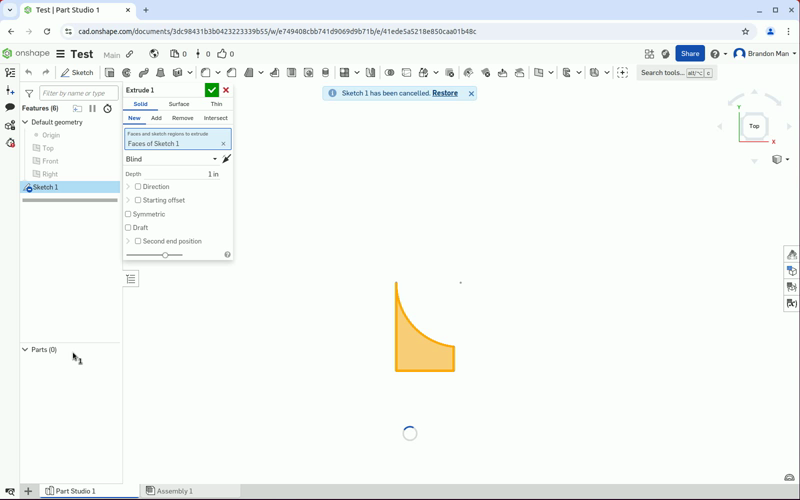
mouse_move(143, 106)
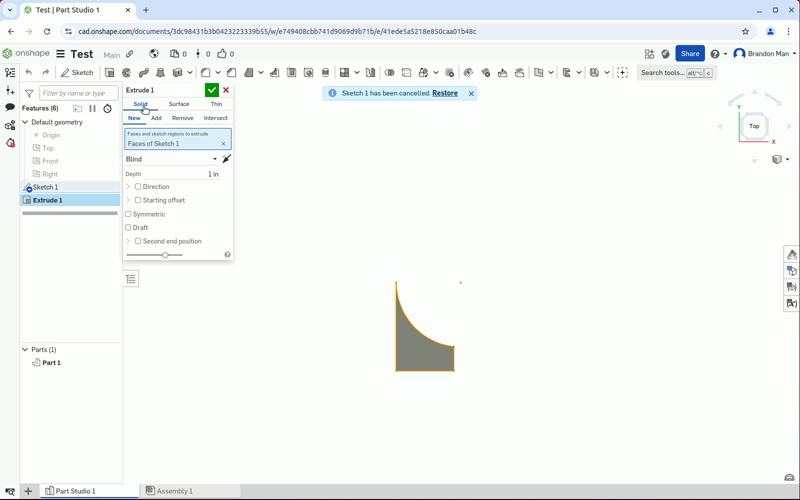
click(143, 106)
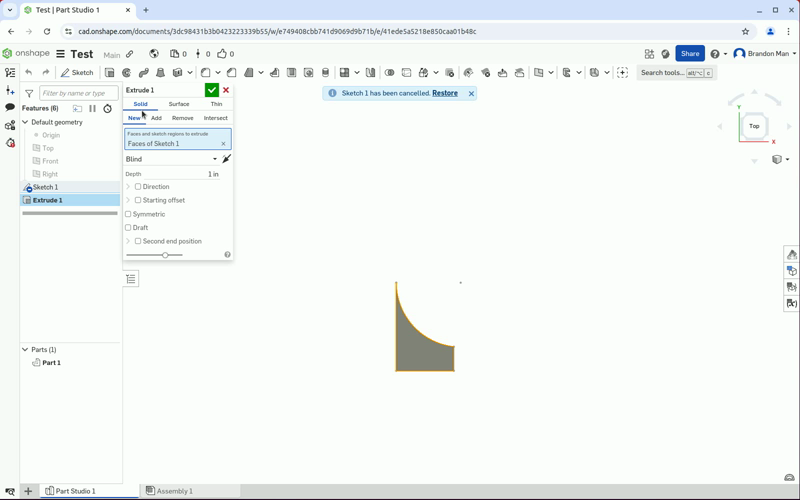
mouse_move(137, 120)
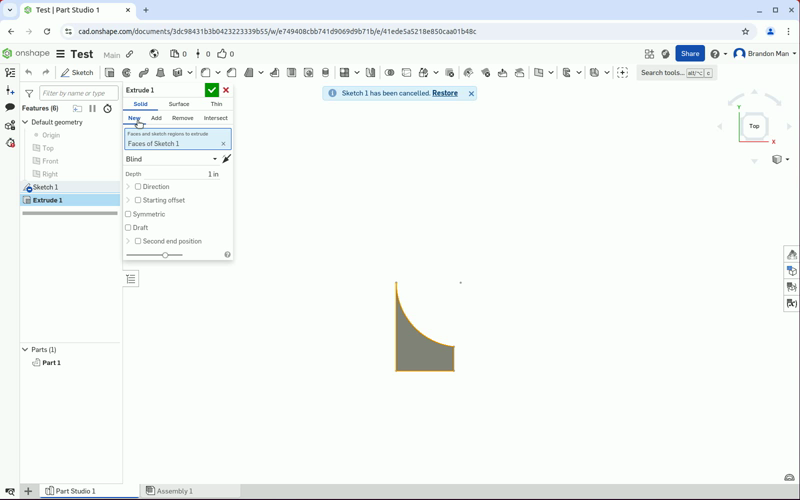
click(137, 120)
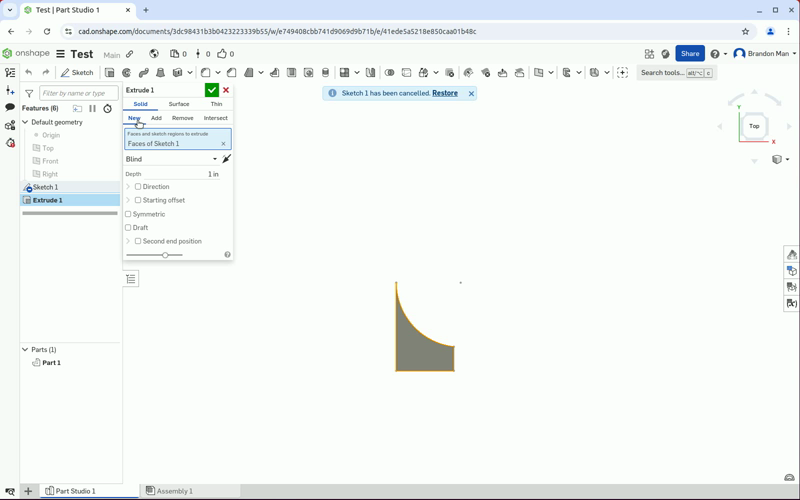
key(tab, 4)
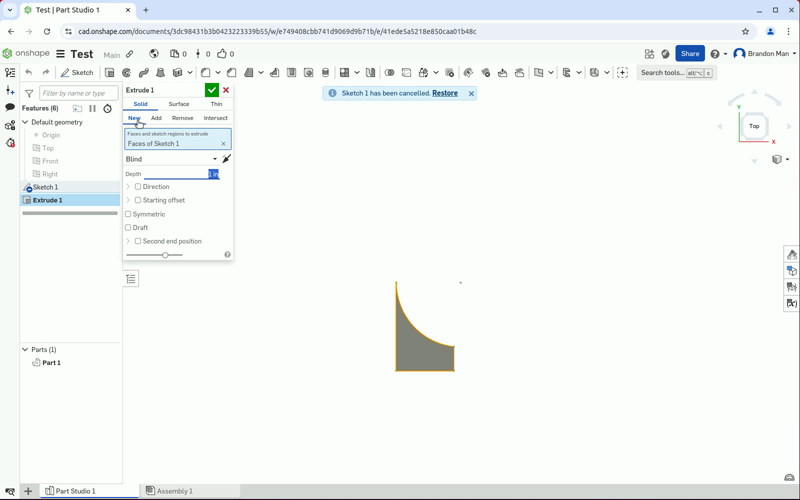
text(23.108)
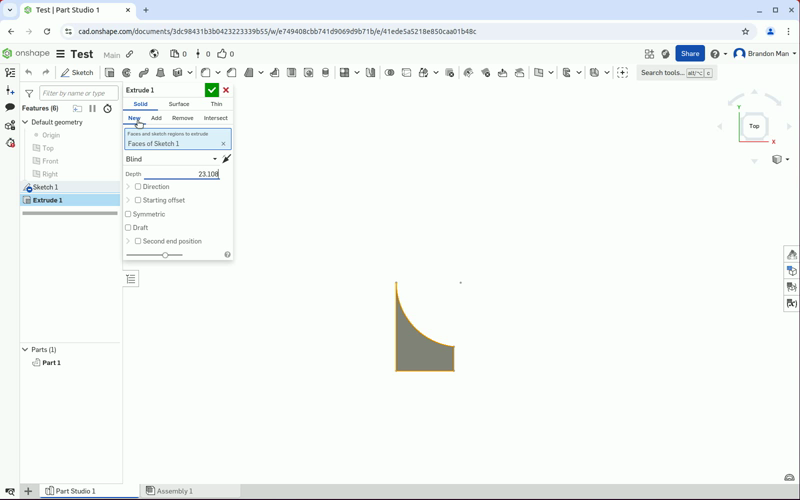
key(enter)
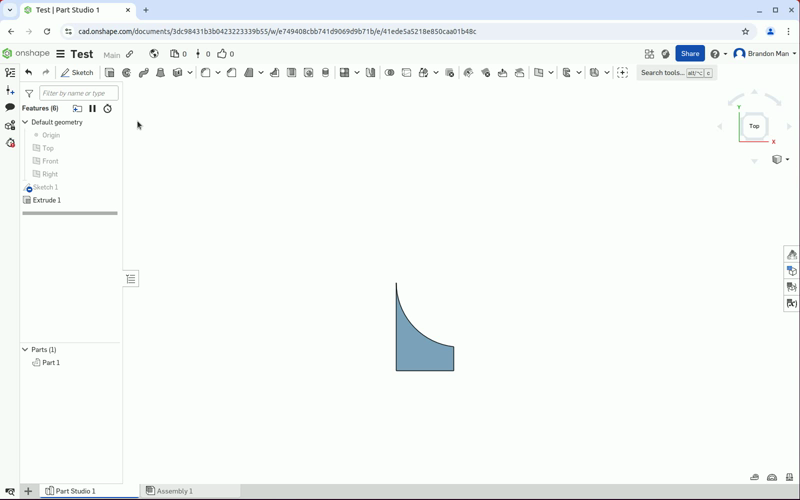
key(shift+h)
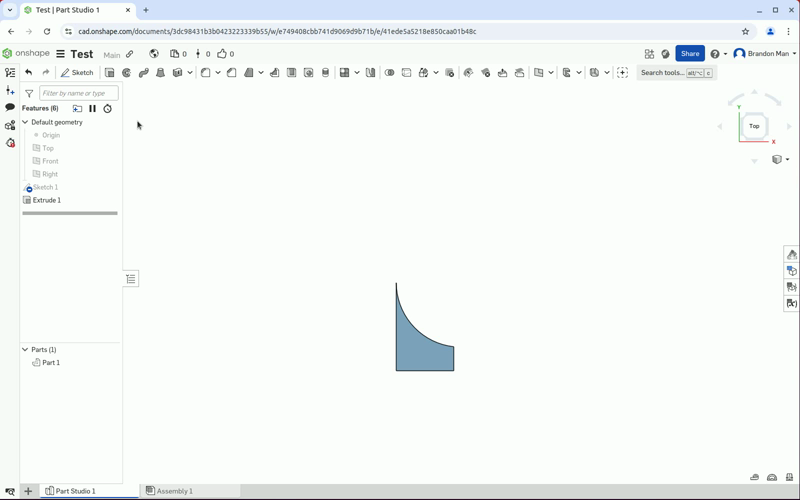
key(shift+h)
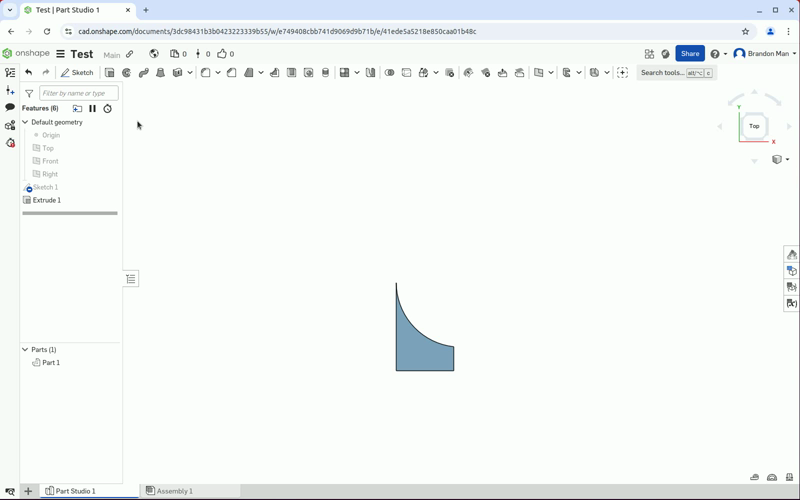
mouse_move(73, 189)
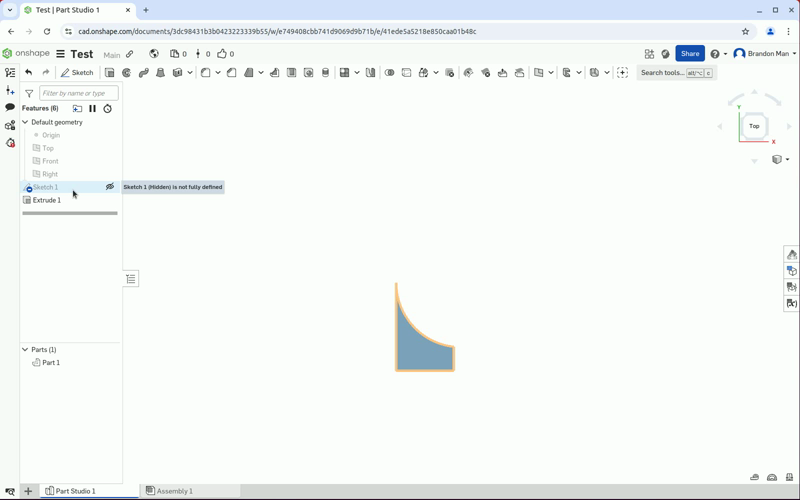
click(73, 189)
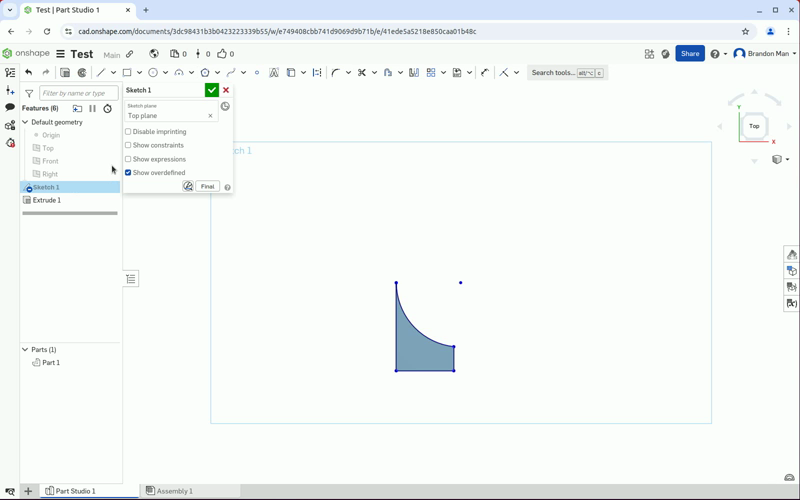
mouse_move(229, 92)
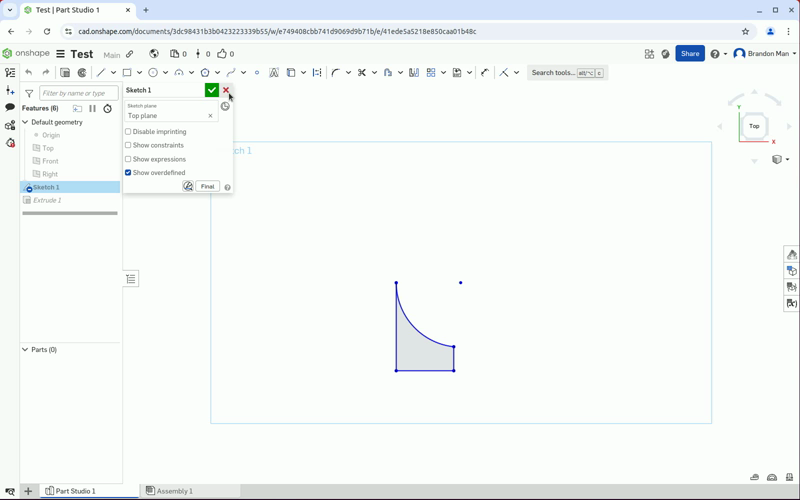
click(229, 92)
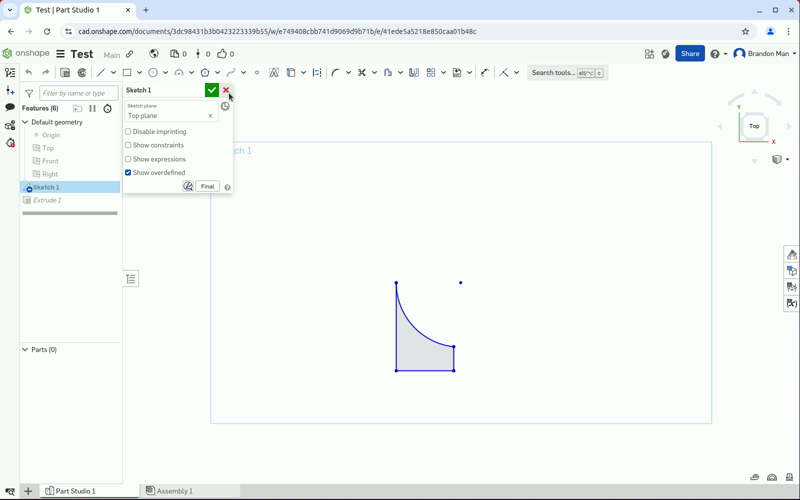
key(shift+s)
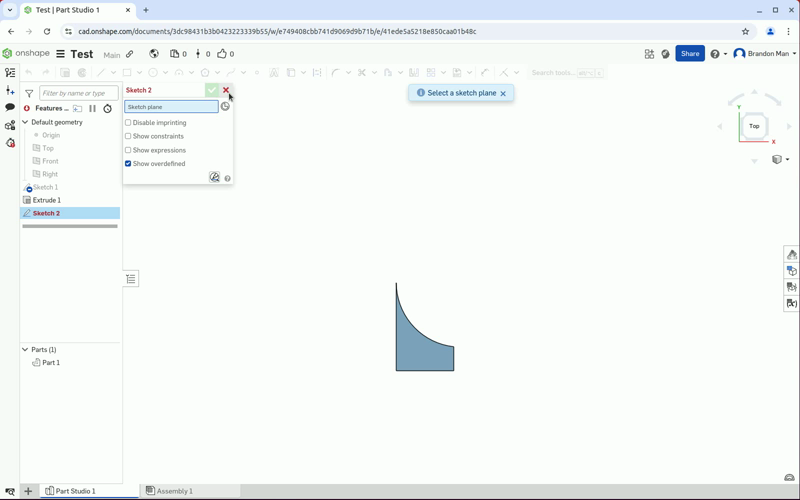
mouse_move(73, 150)
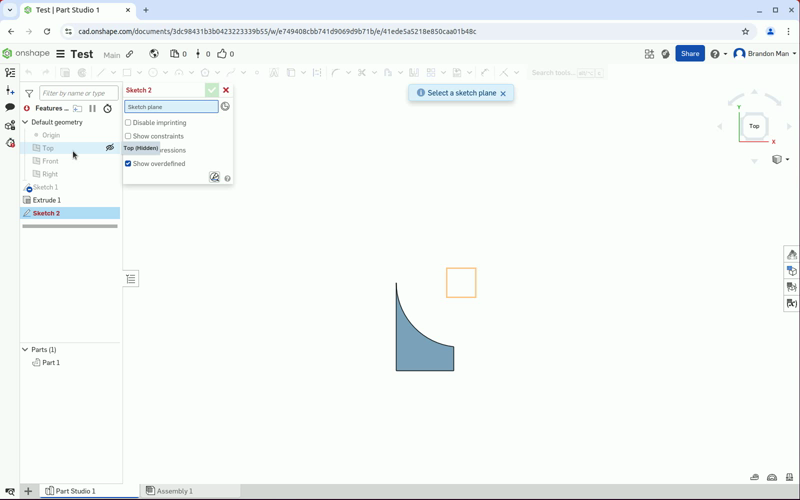
click(73, 150)
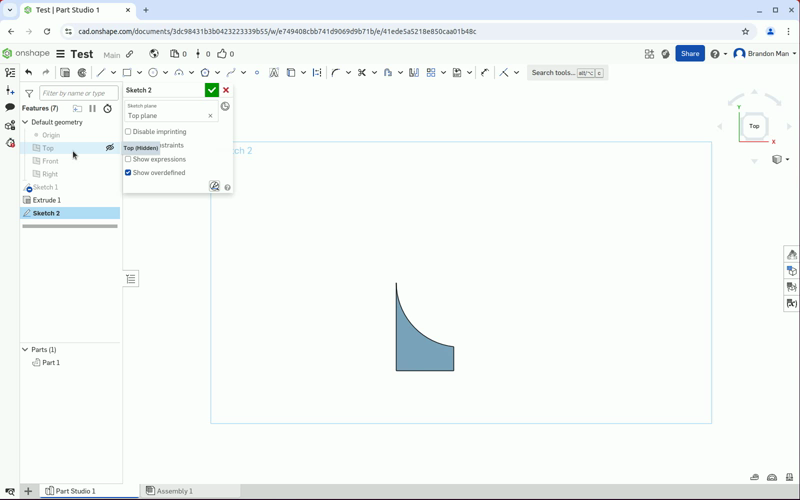
mouse_move(73, 352)
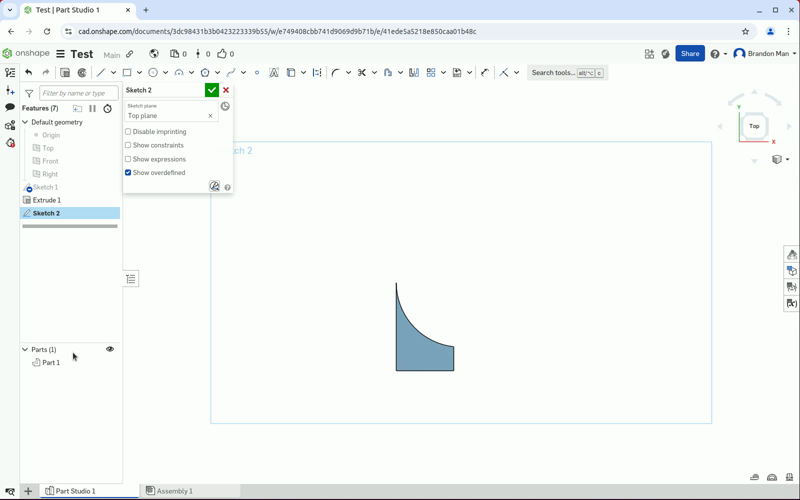
key(y)
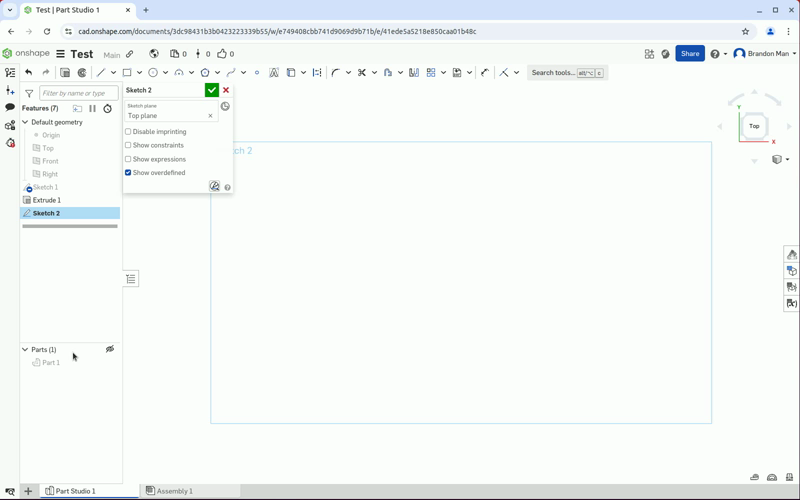
key(l)
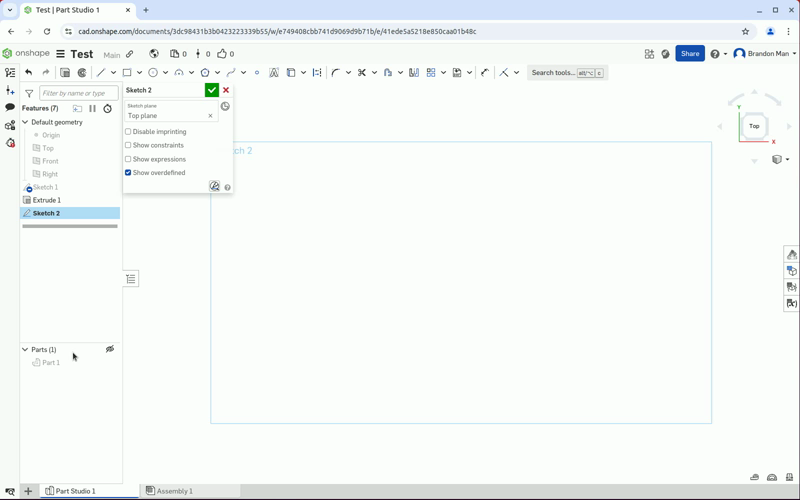
key_down(shift)
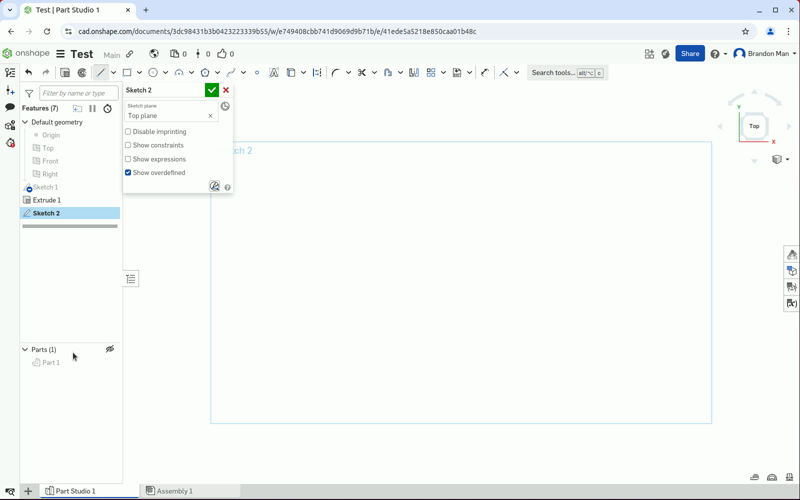
mouse_move(467, 370)
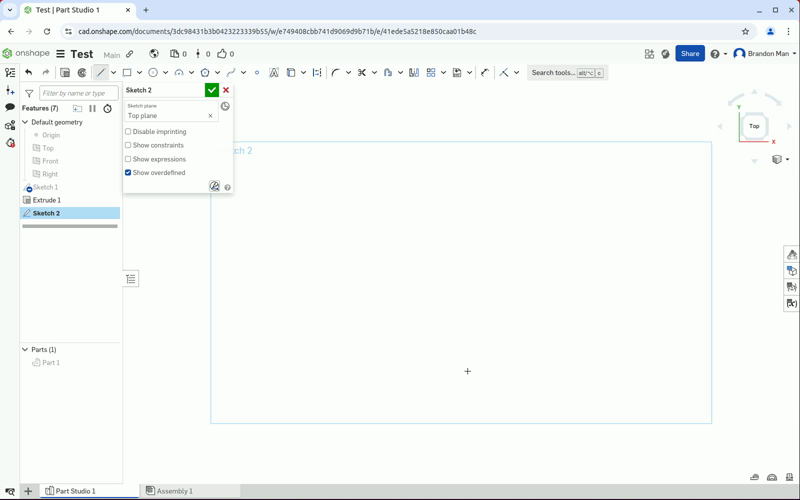
click(467, 370)
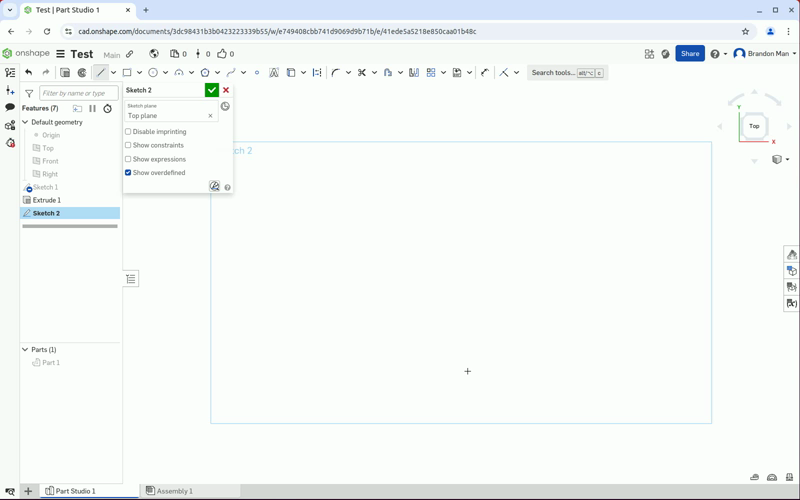
key_up(shift)
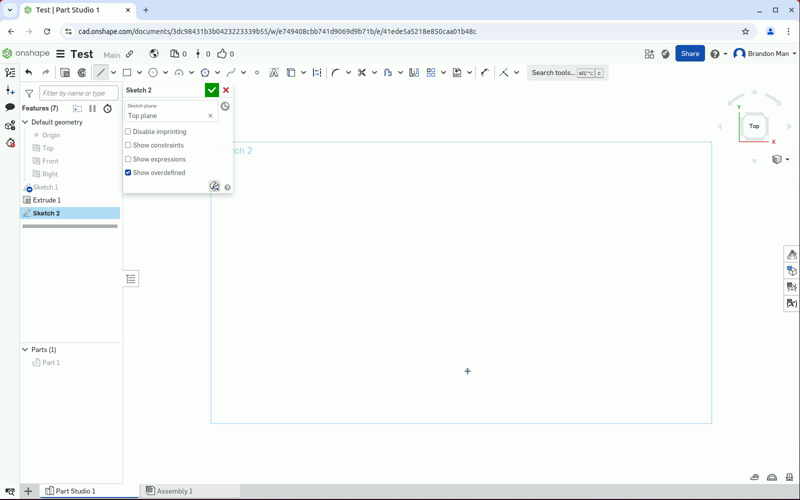
key_down(shift)
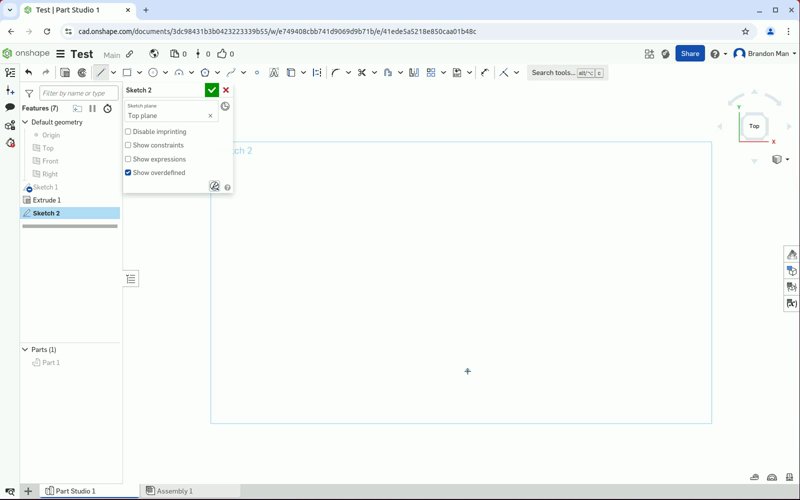
mouse_move(497, 370)
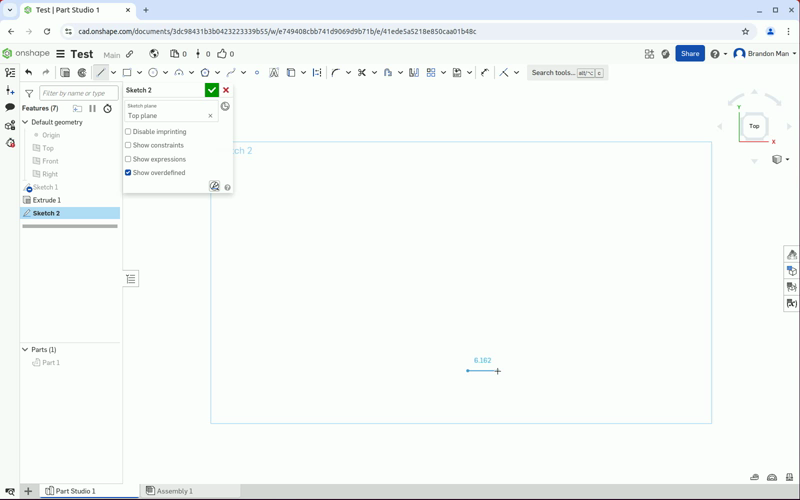
mouse_move(525, 370)
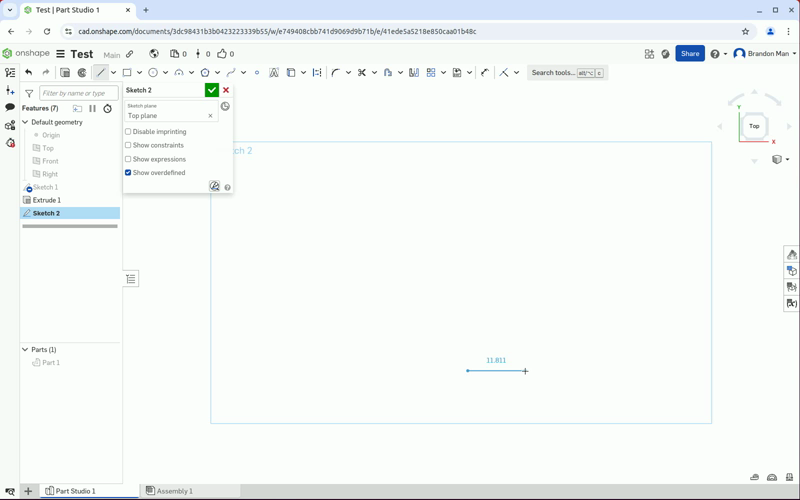
click(525, 370)
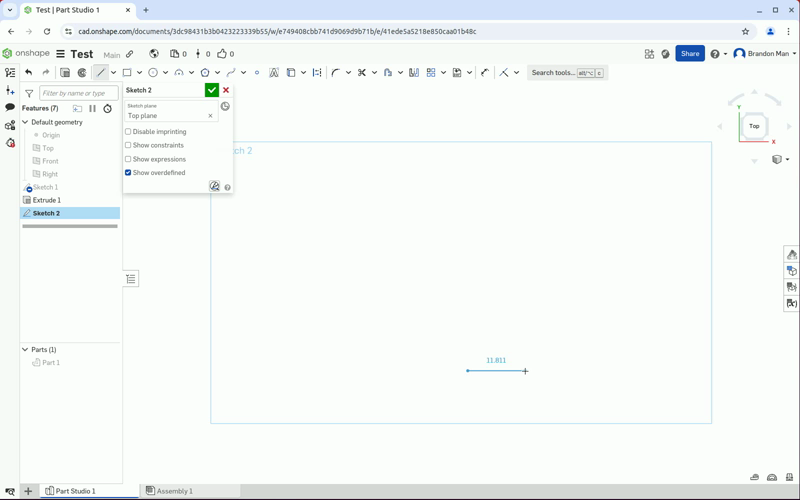
key_up(shift)
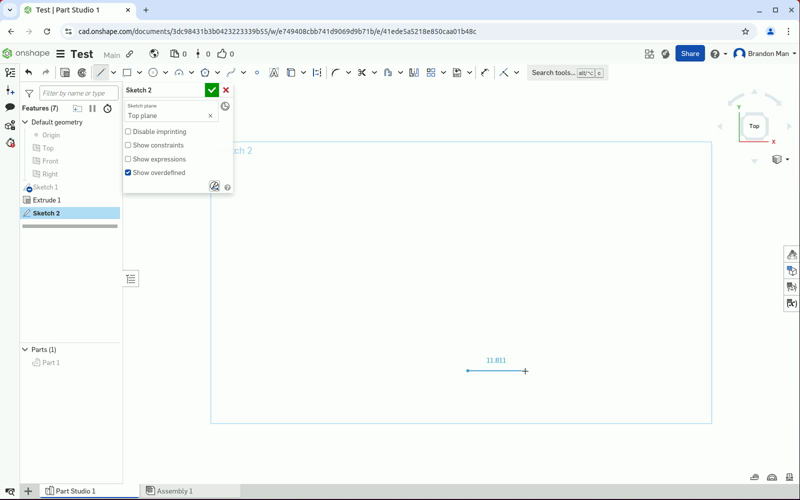
key_down(shift)
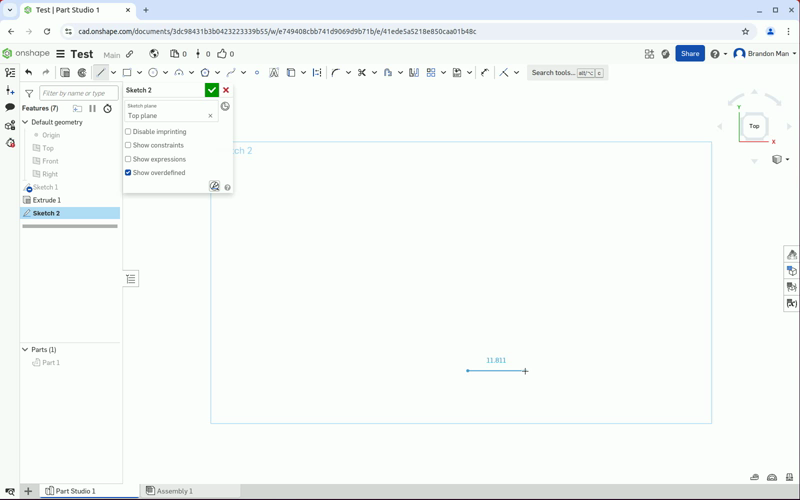
mouse_move(525, 282)
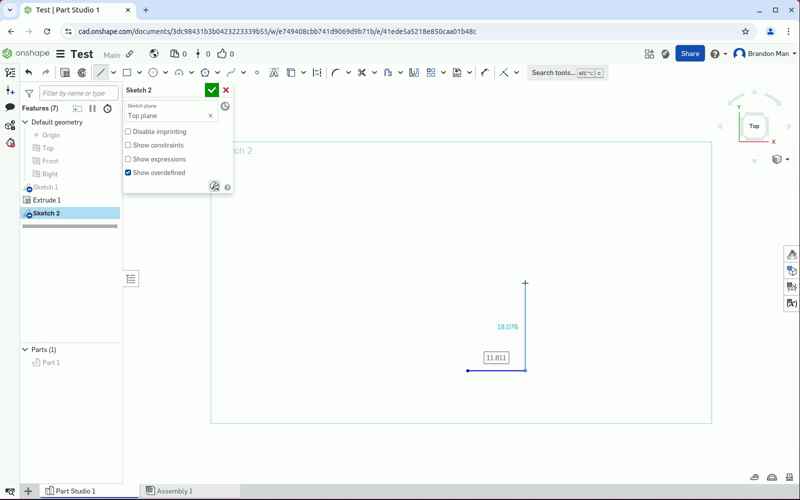
click(525, 282)
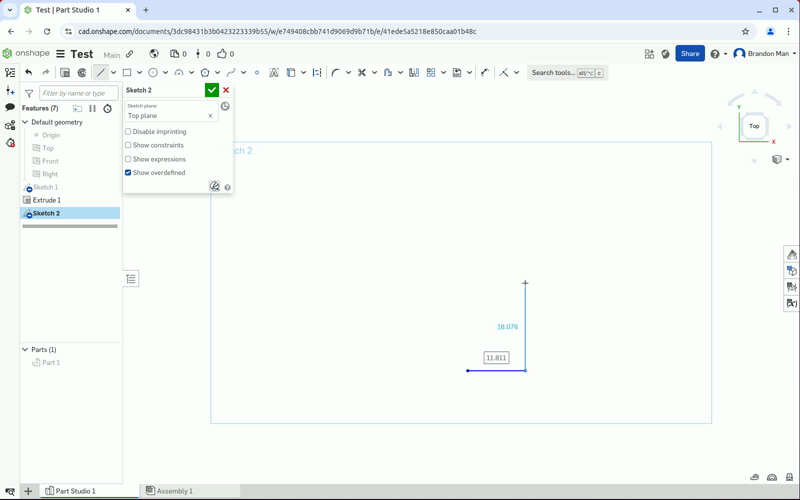
key_up(shift)
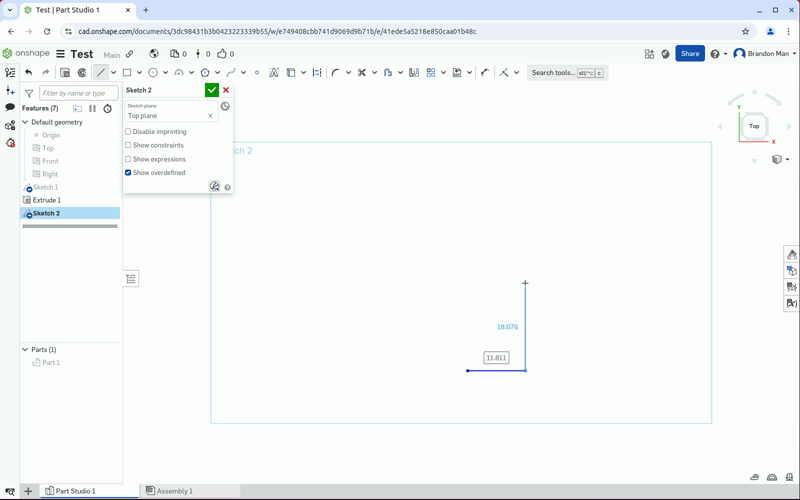
key(esc)
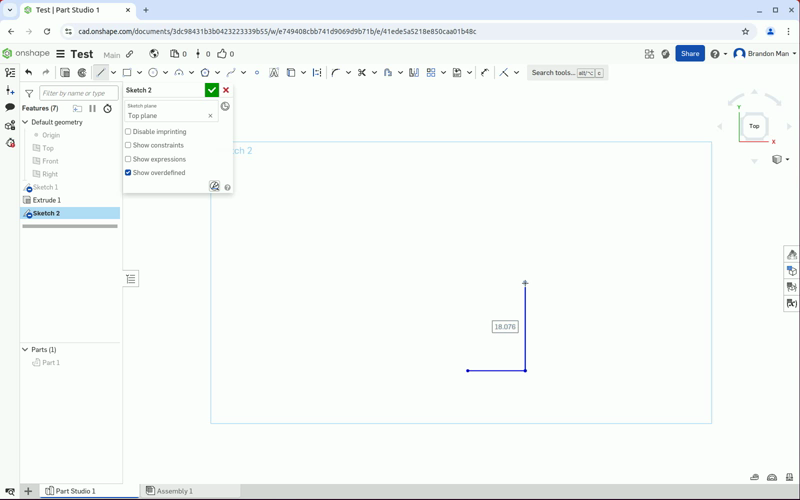
key(a)
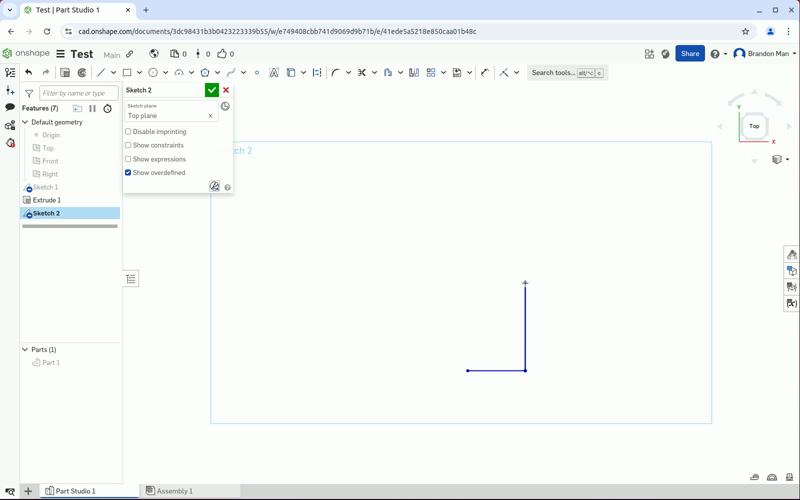
mouse_move(525, 282)
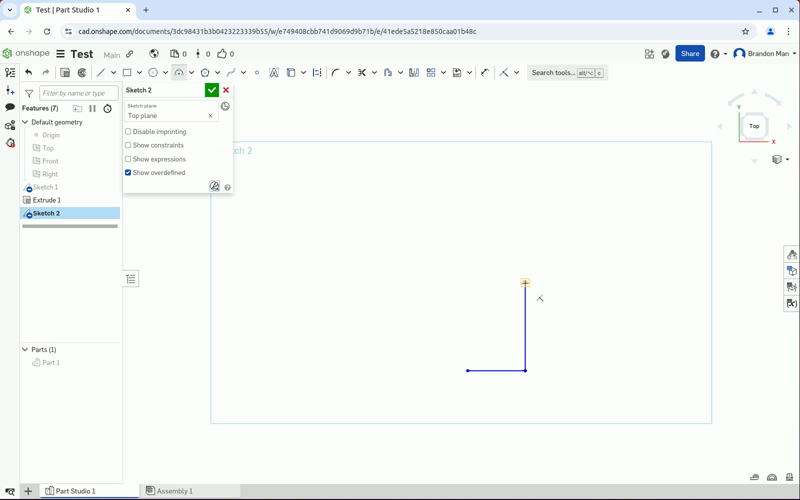
click(525, 282)
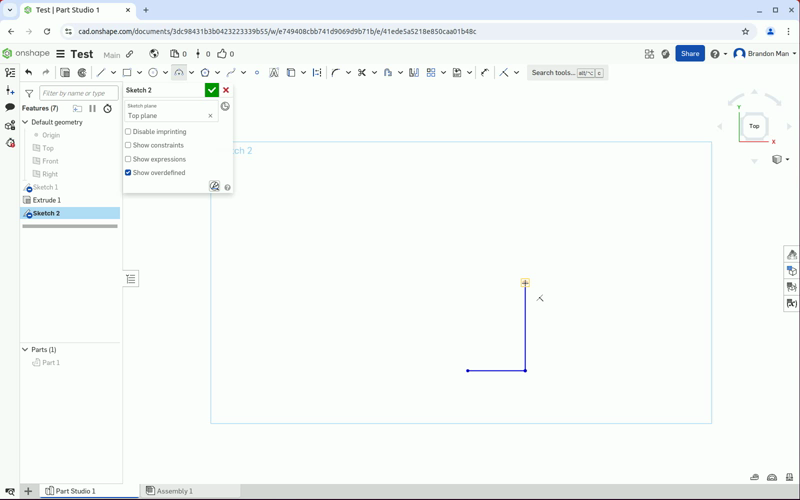
key_down(shift)
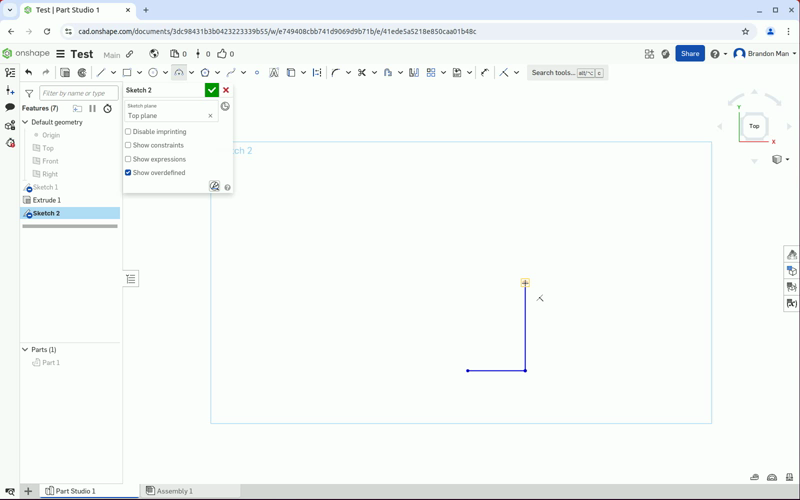
mouse_move(467, 346)
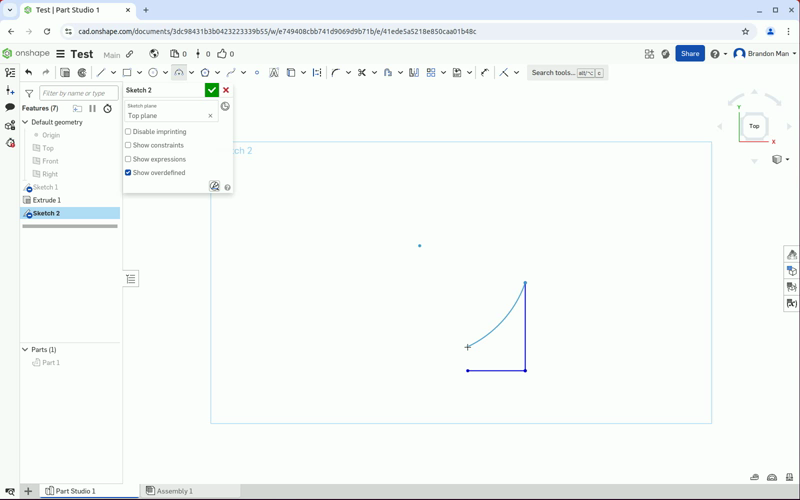
click(467, 346)
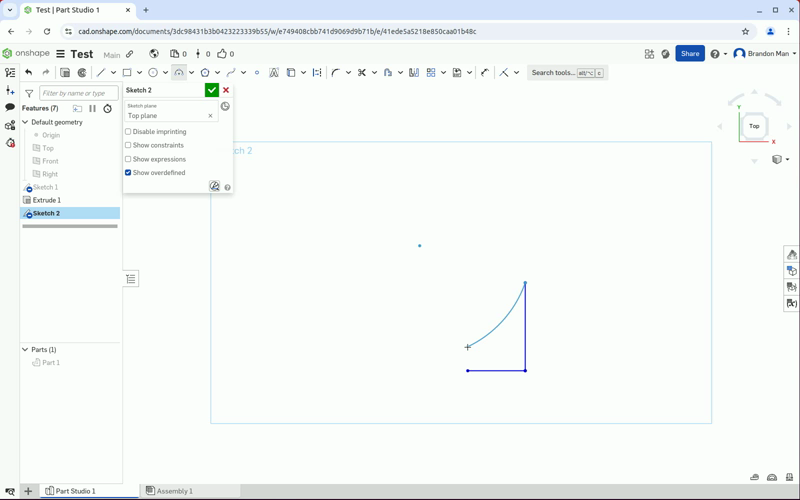
mouse_move(508, 325)
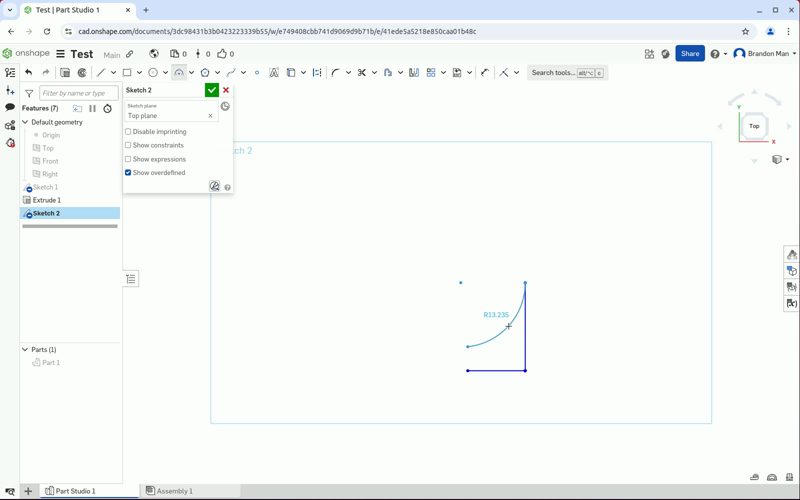
click(508, 325)
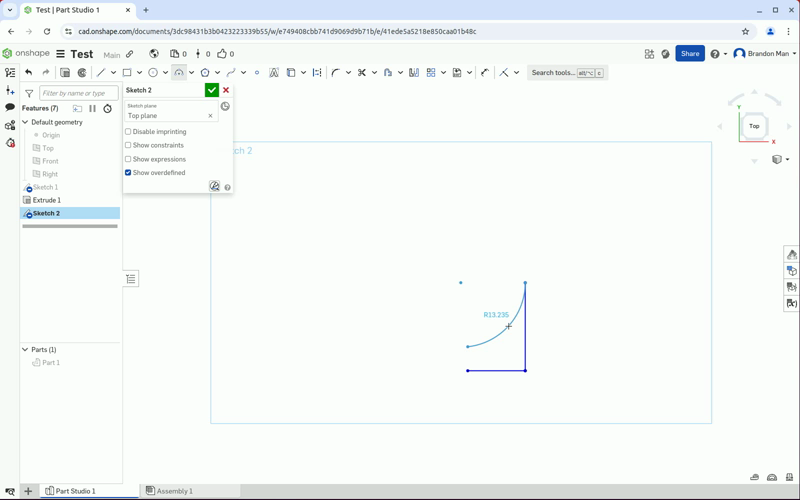
key_up(shift)
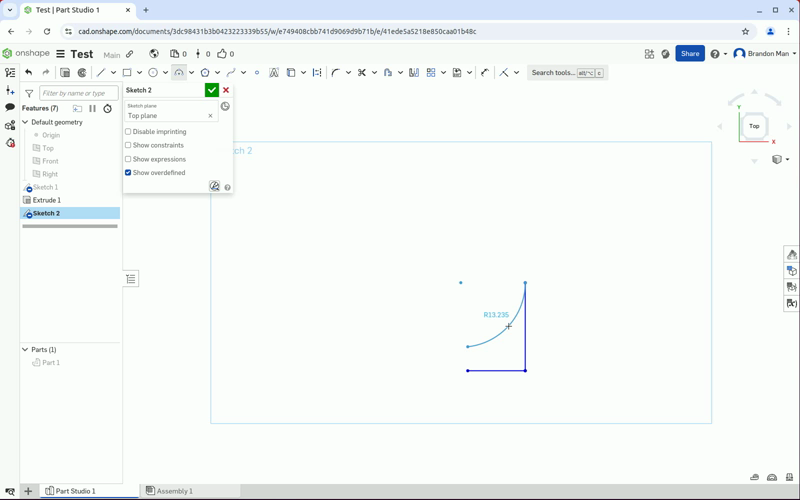
key(esc)
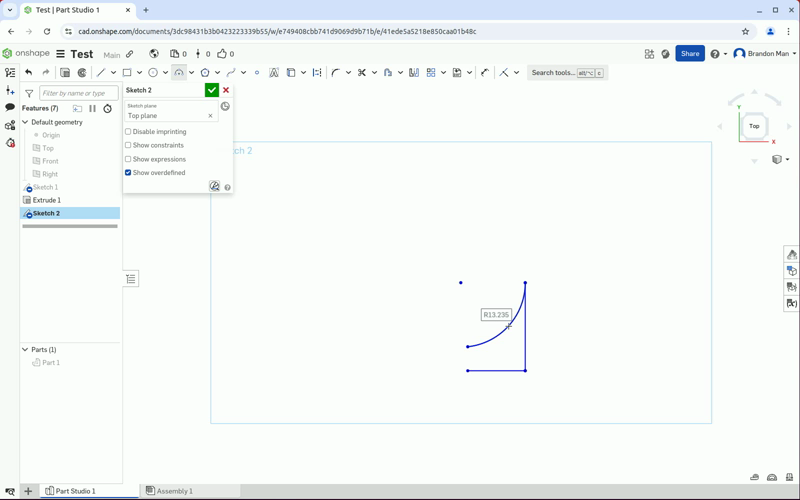
key(l)
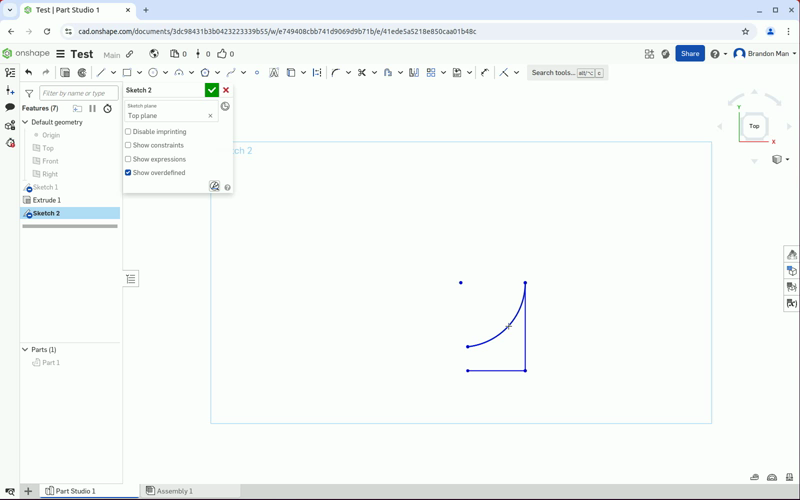
mouse_move(467, 346)
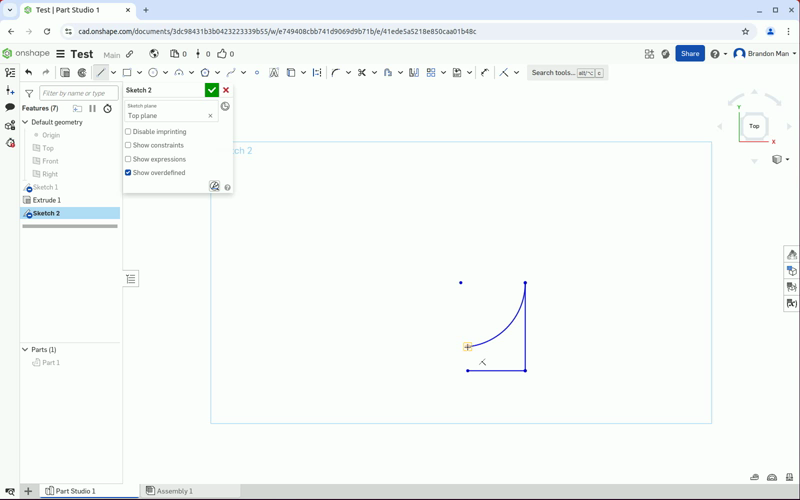
click(467, 346)
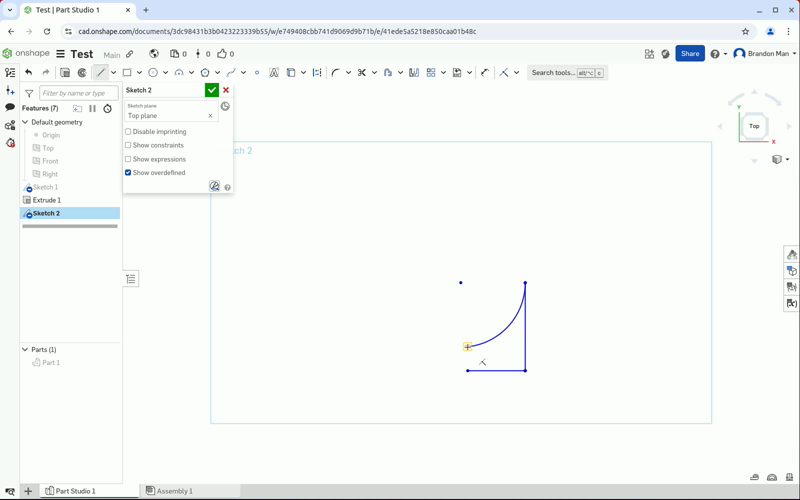
mouse_move(497, 346)
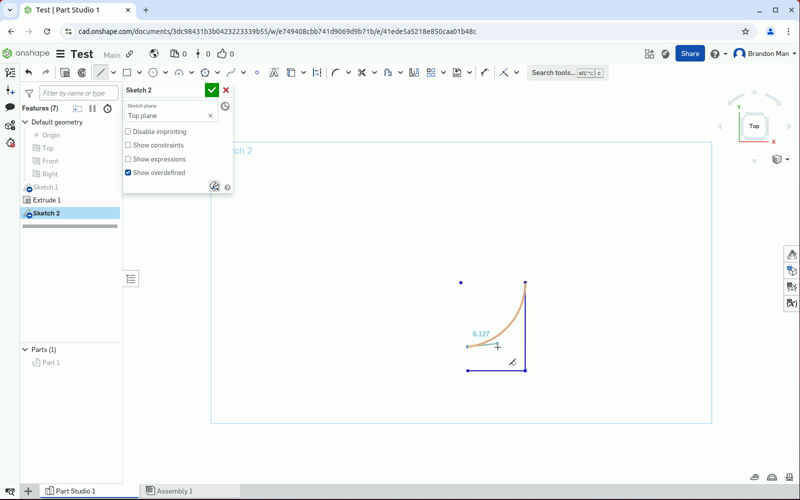
key_down(shift)
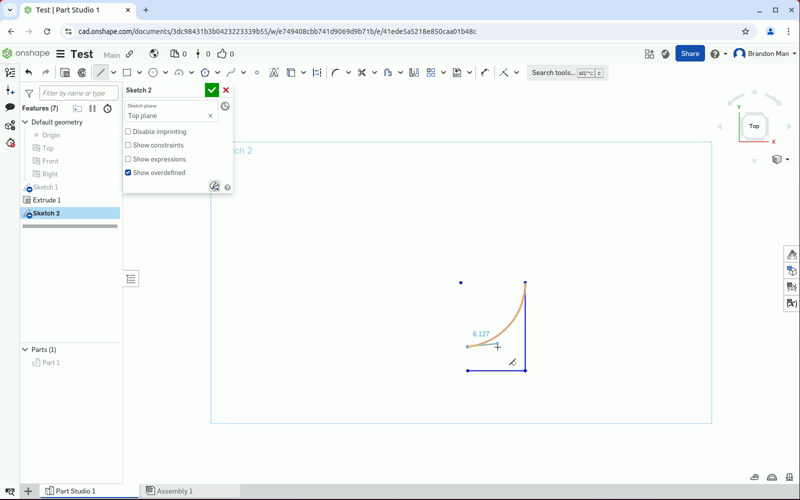
mouse_move(467, 370)
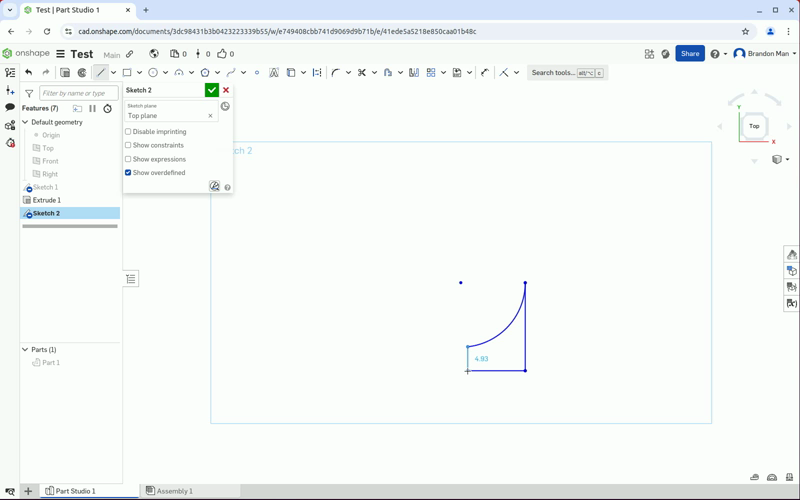
key_up(shift)
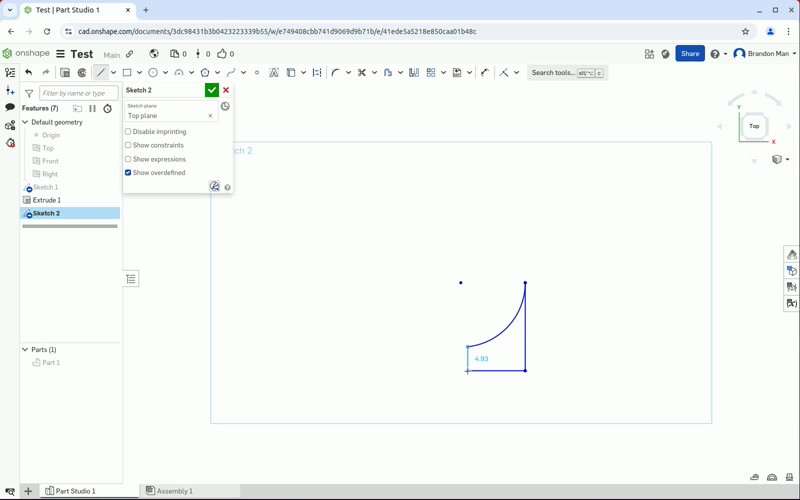
click(467, 370)
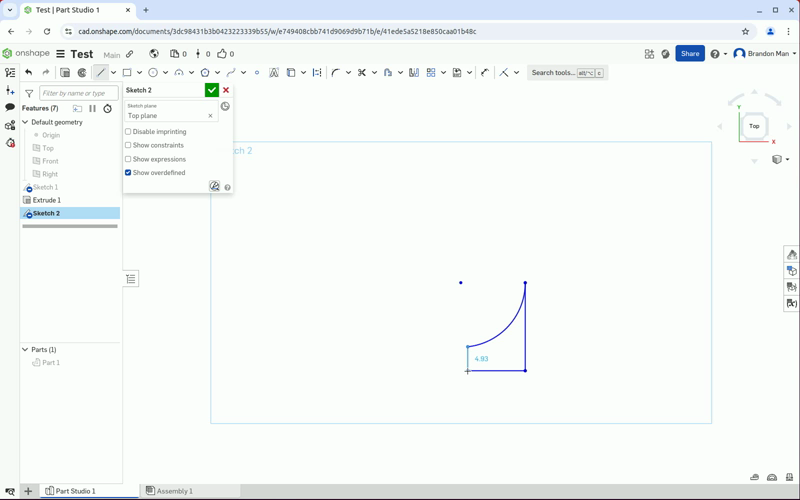
key(esc)
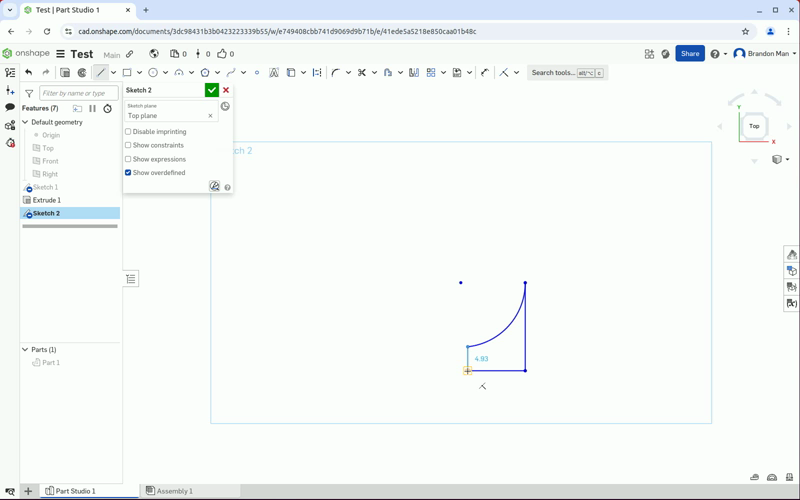
mouse_move(509, 352)
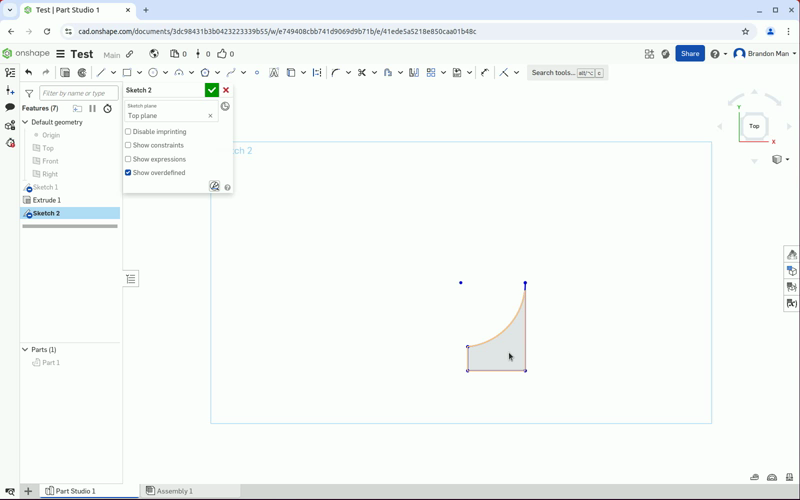
click(509, 352)
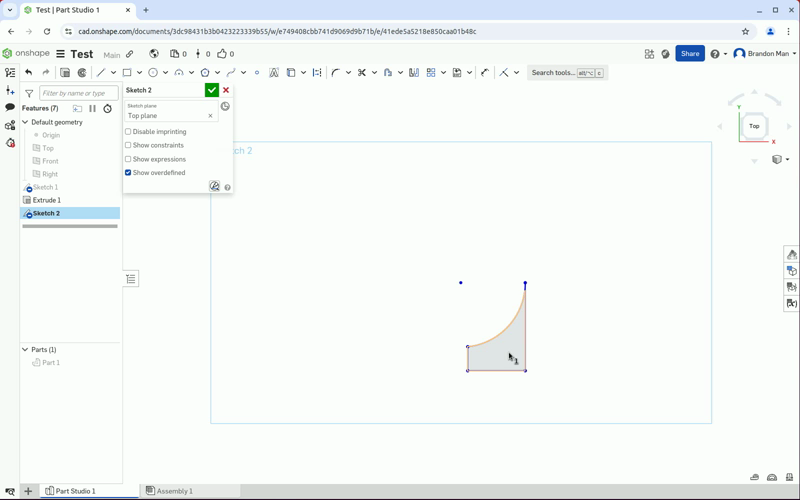
mouse_move(73, 352)
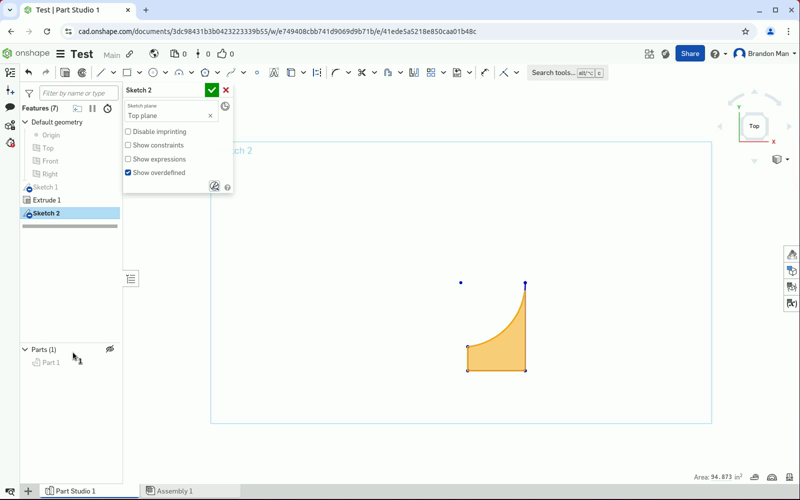
key(shift+y)
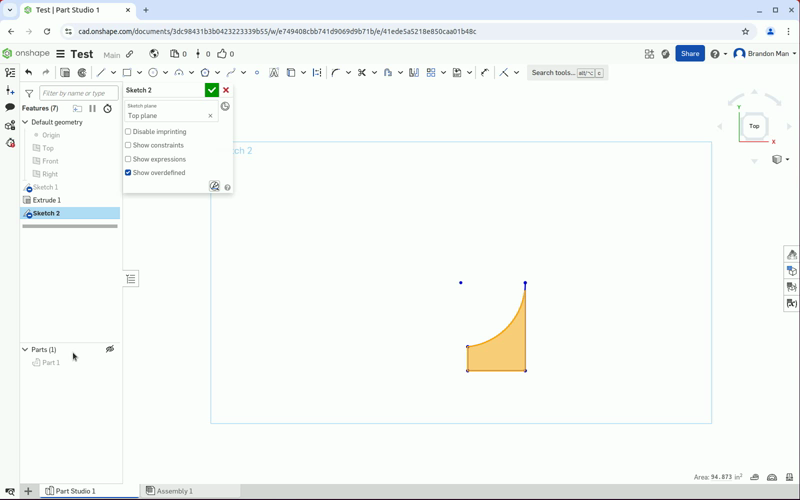
key(shift+e)
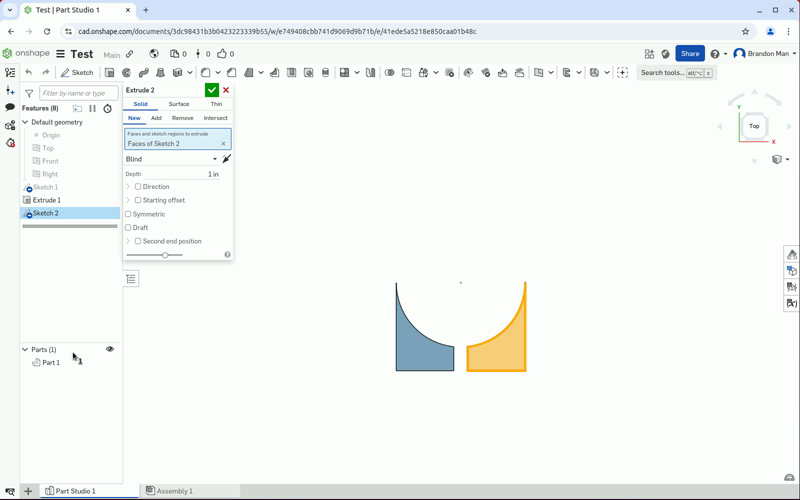
mouse_move(143, 106)
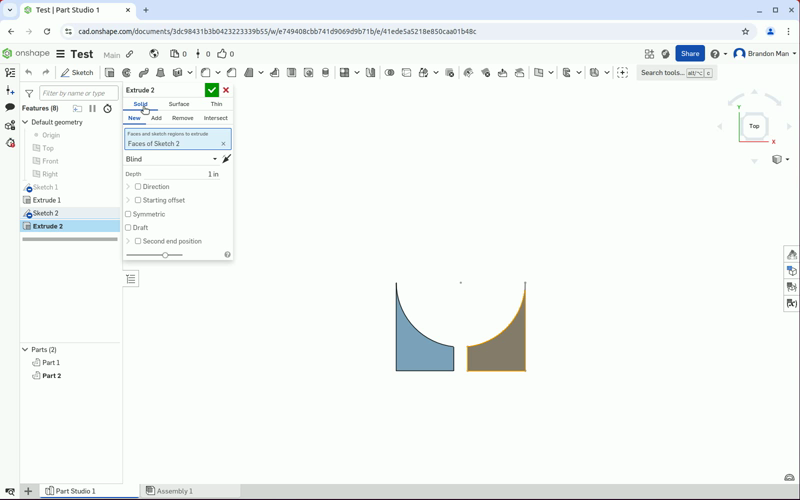
click(143, 106)
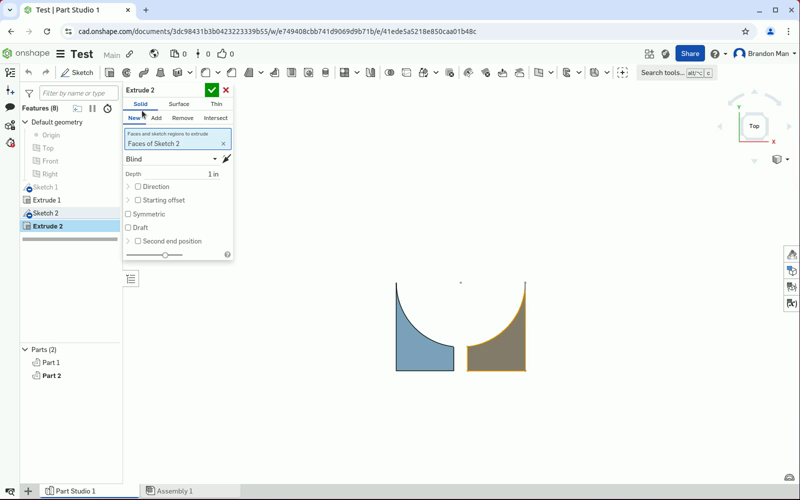
mouse_move(137, 120)
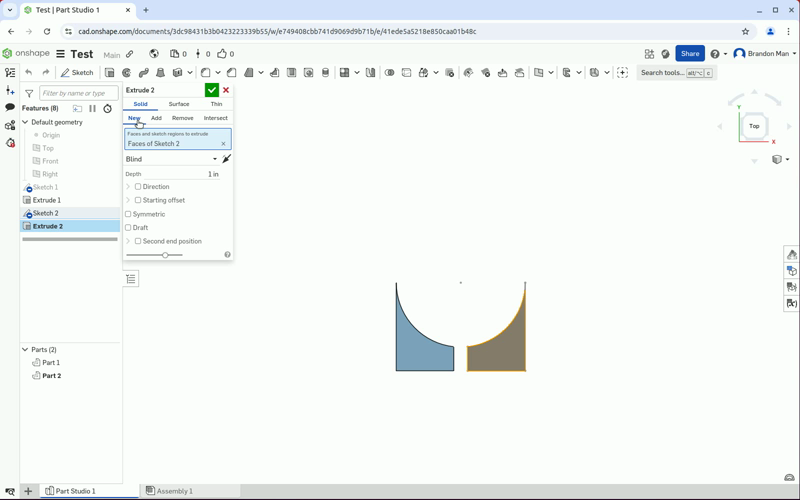
click(137, 120)
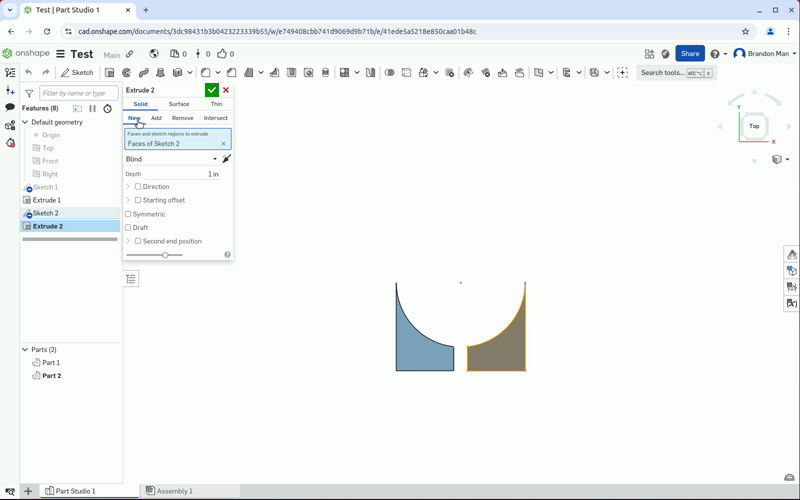
key(tab, 4)
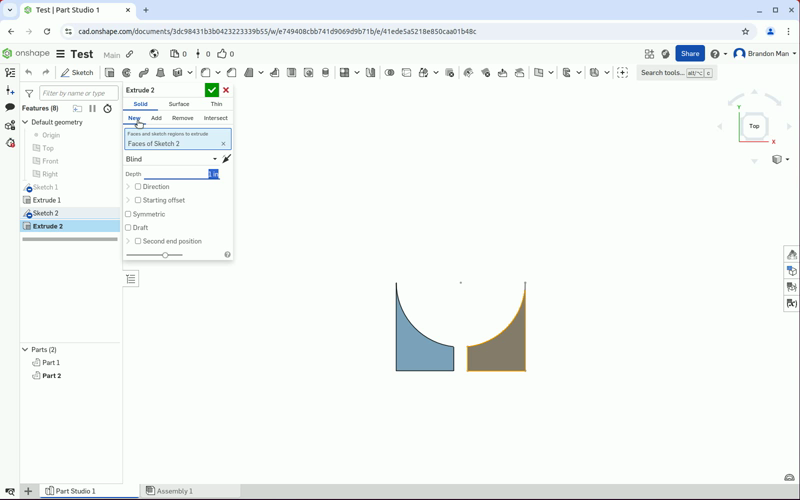
text(23.108)
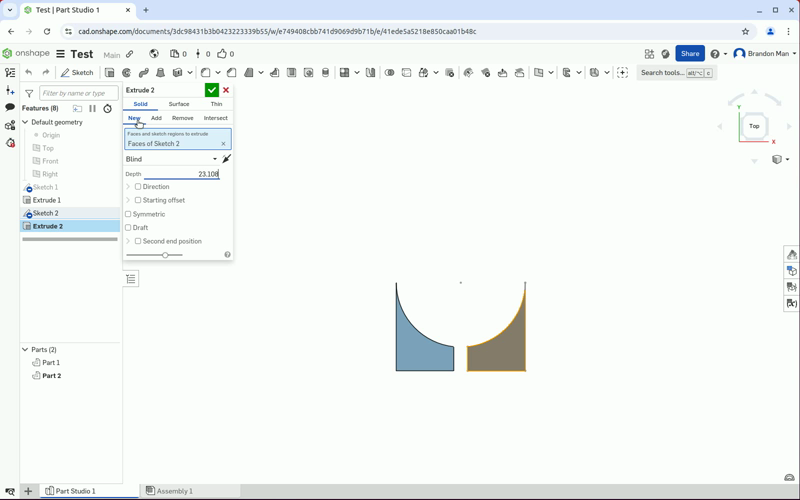
key(enter)
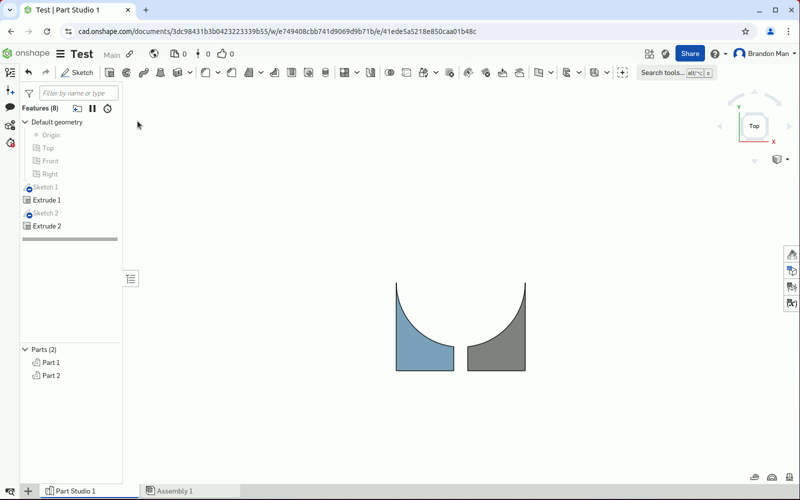
key(shift+h)
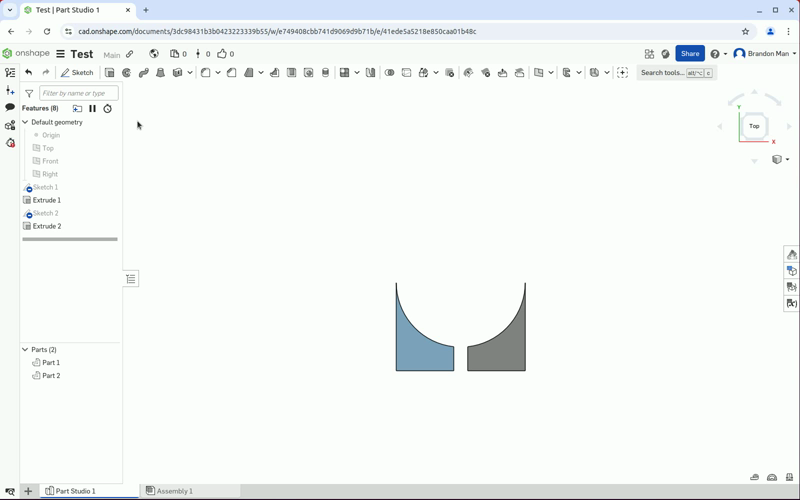
key(shift+h)
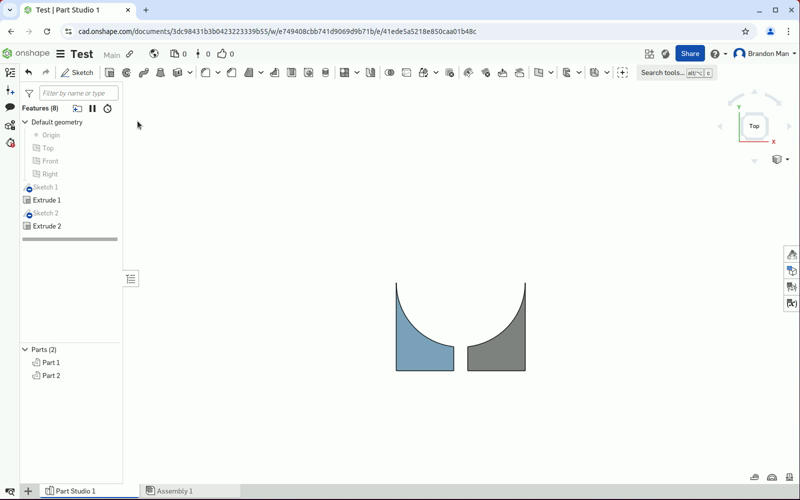
mouse_move(73, 189)
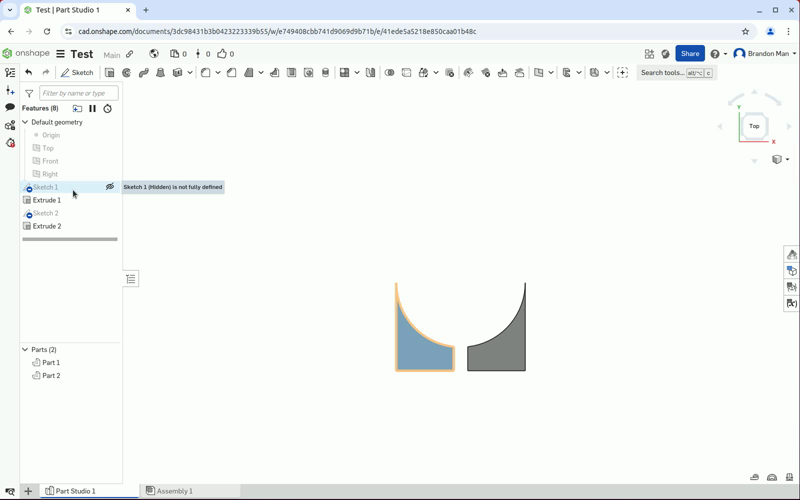
click(73, 189)
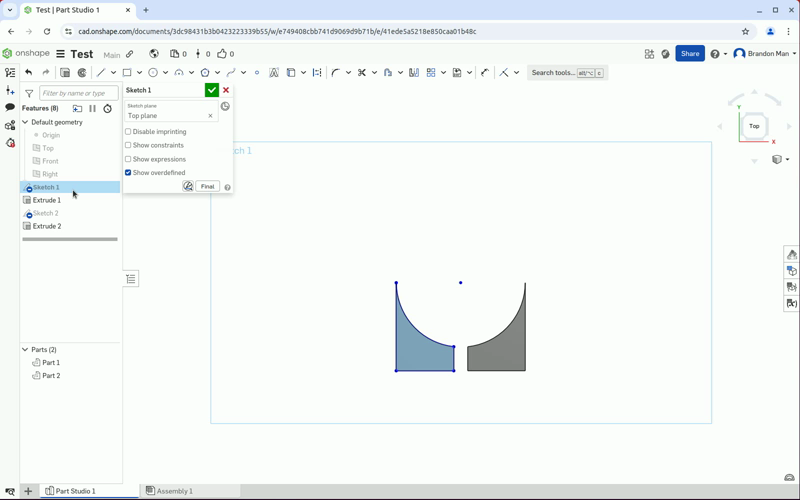
mouse_move(229, 92)
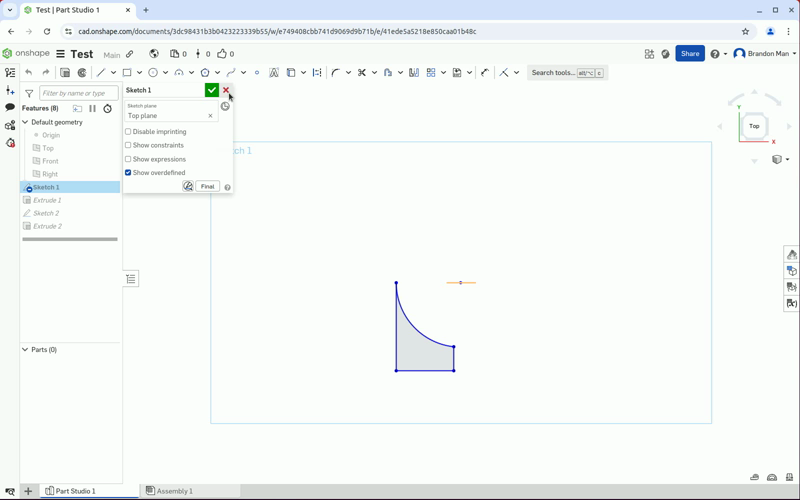
click(229, 92)
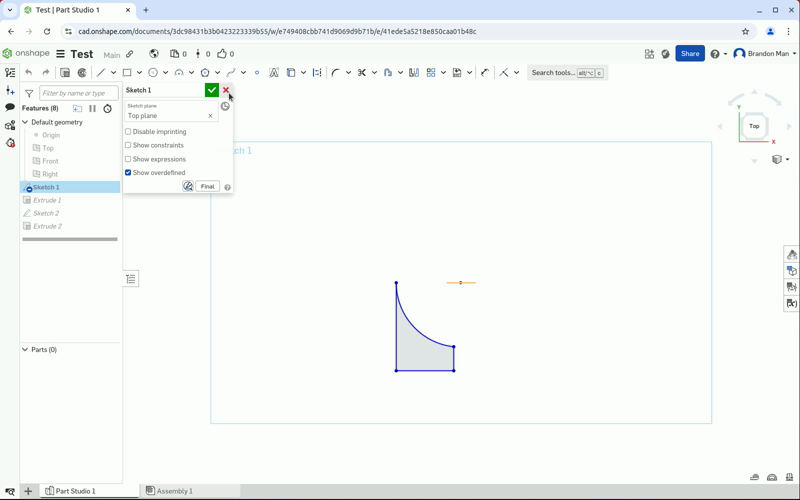
key(shift+s)
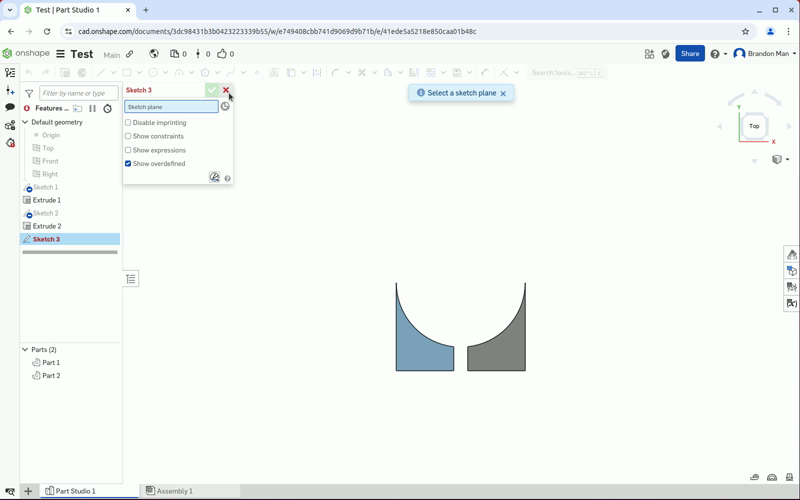
mouse_move(73, 150)
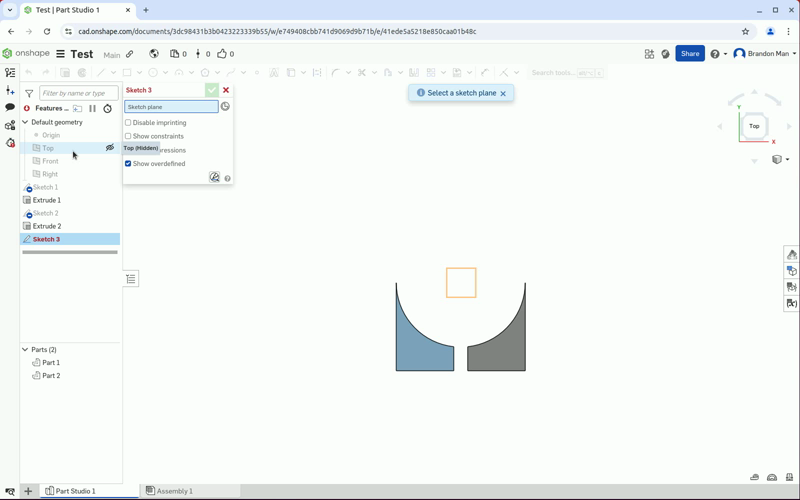
click(73, 150)
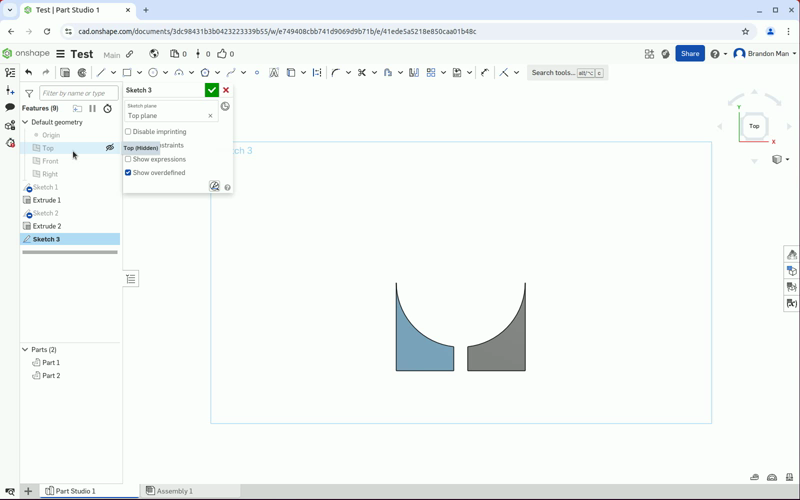
mouse_move(73, 352)
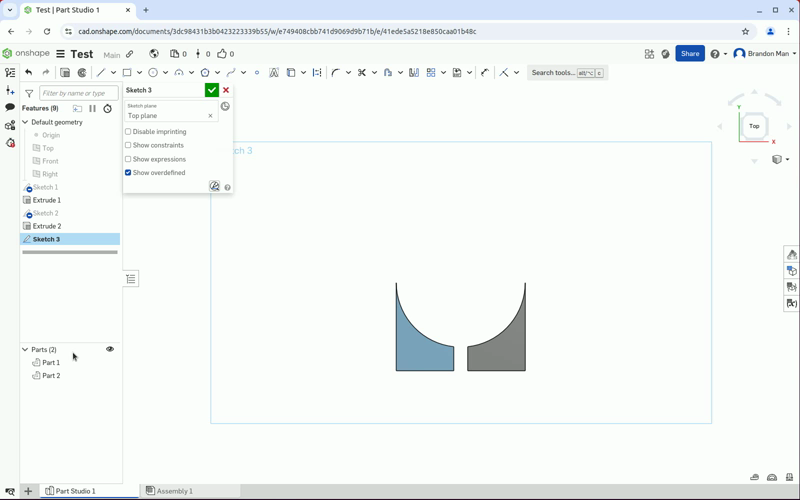
key(y)
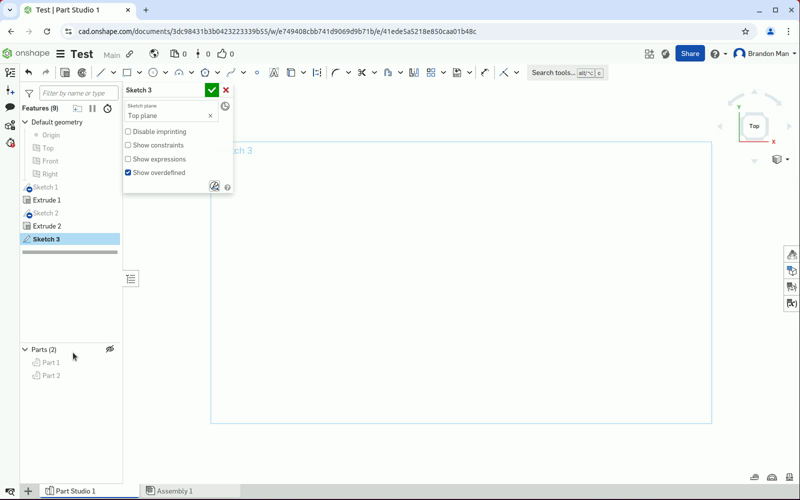
key(l)
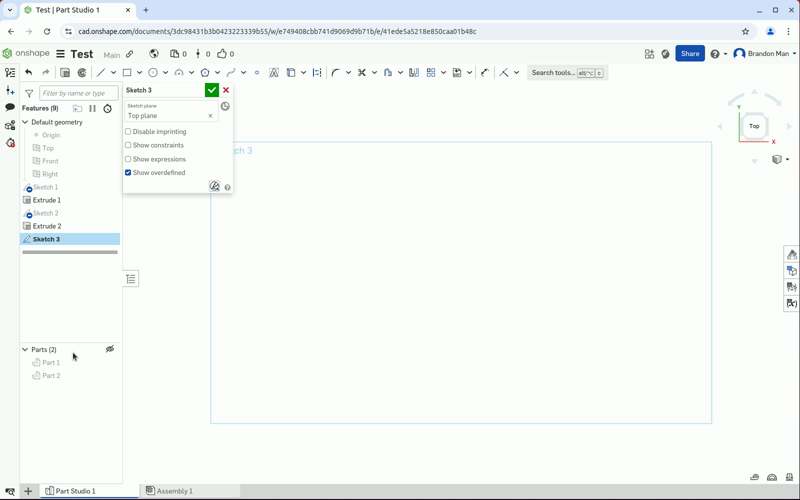
key_down(shift)
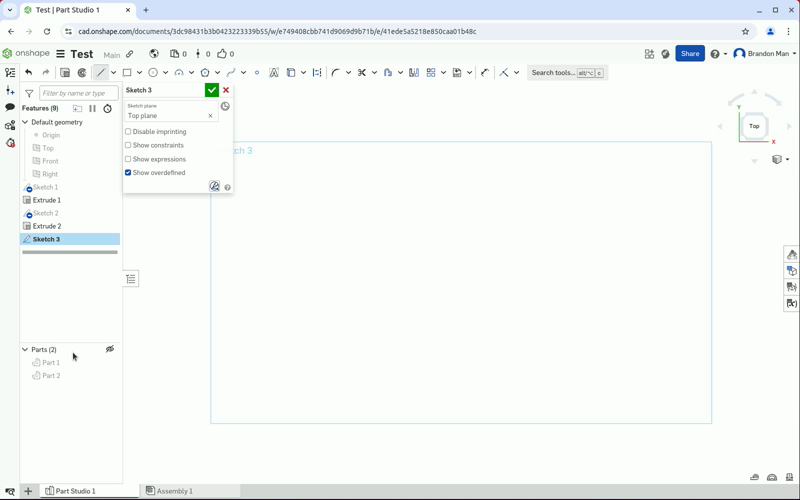
mouse_move(396, 282)
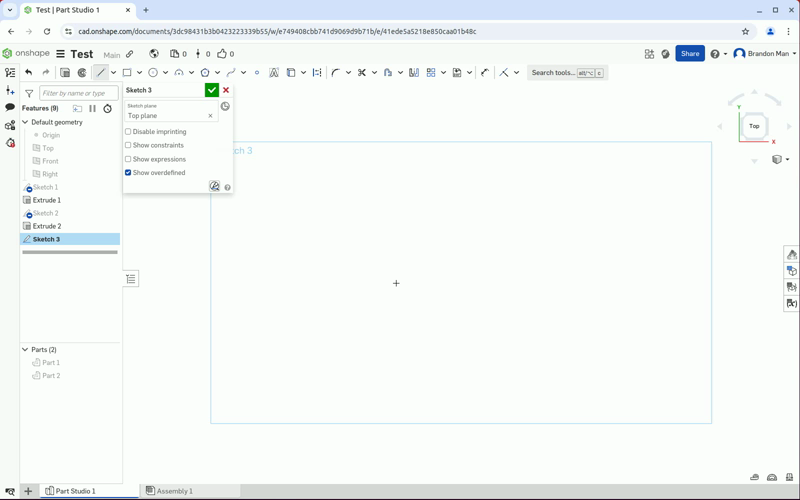
click(396, 282)
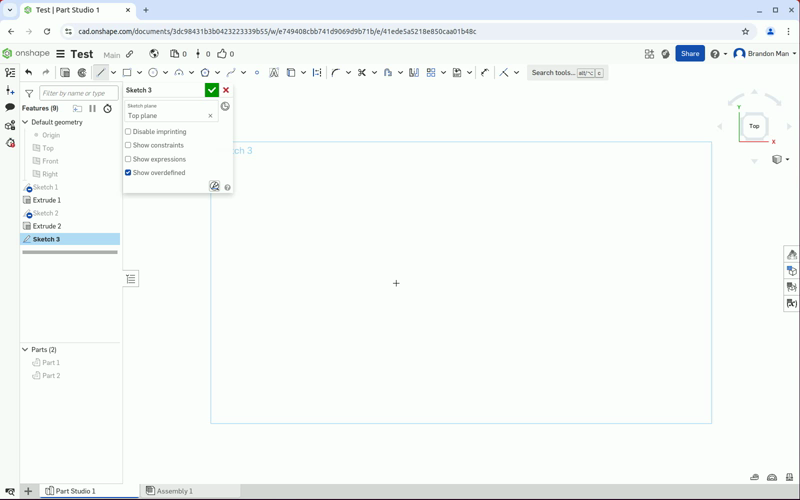
key_up(shift)
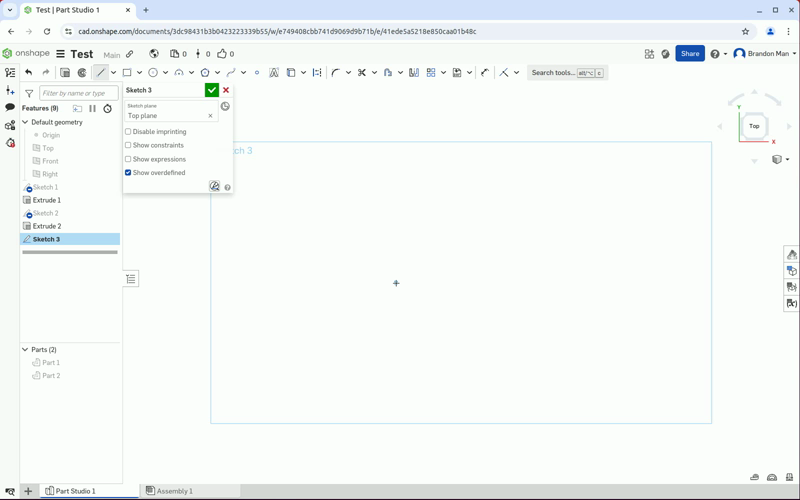
key_down(shift)
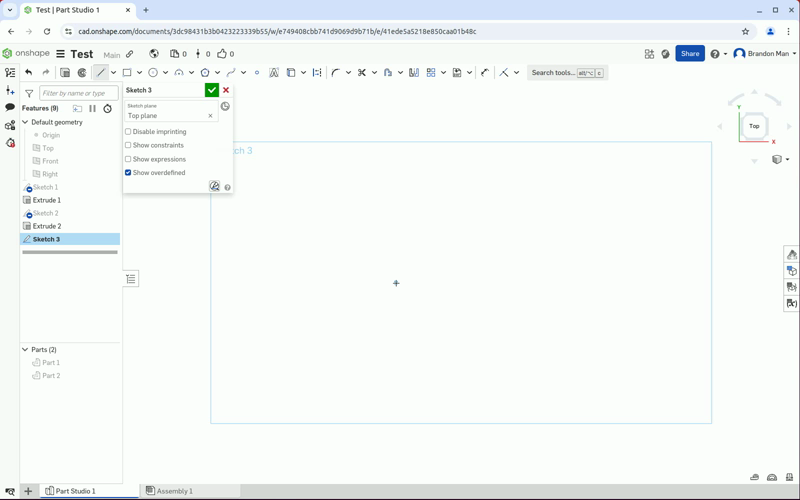
mouse_move(426, 282)
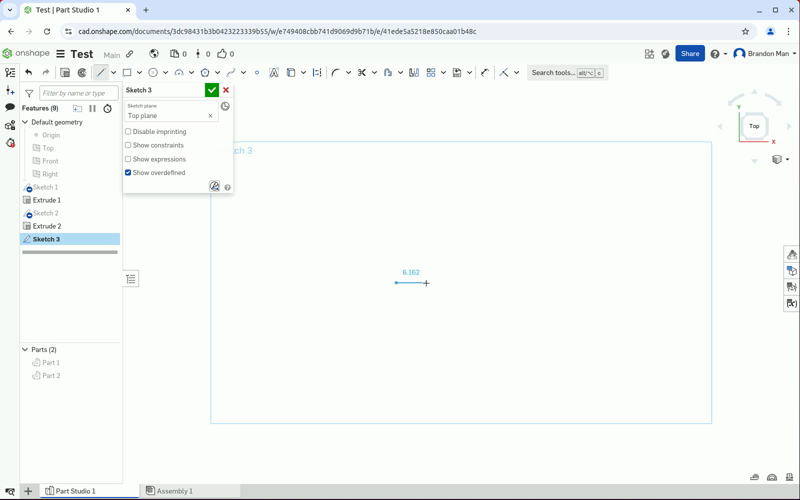
mouse_move(430, 282)
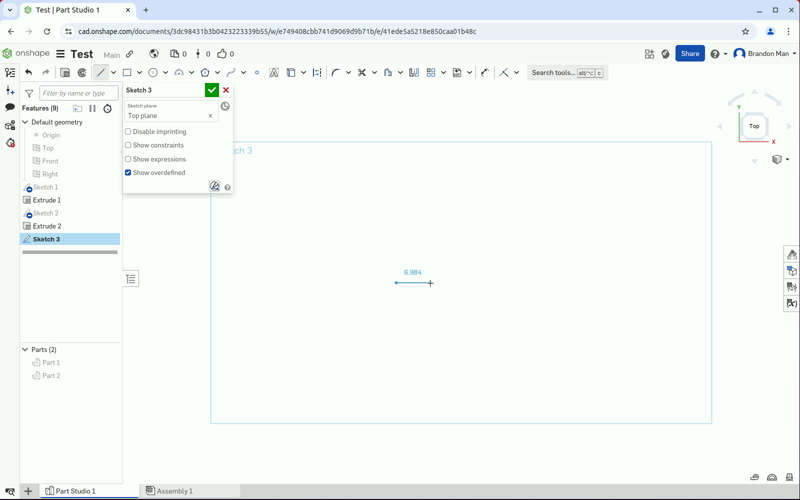
click(430, 282)
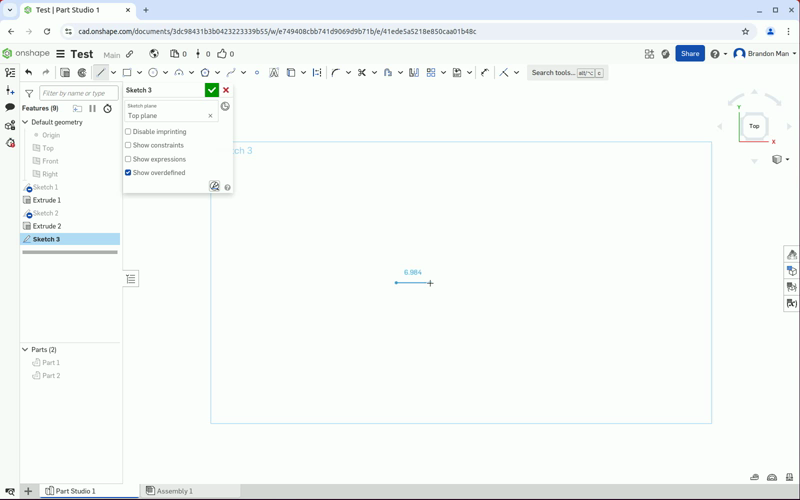
key_up(shift)
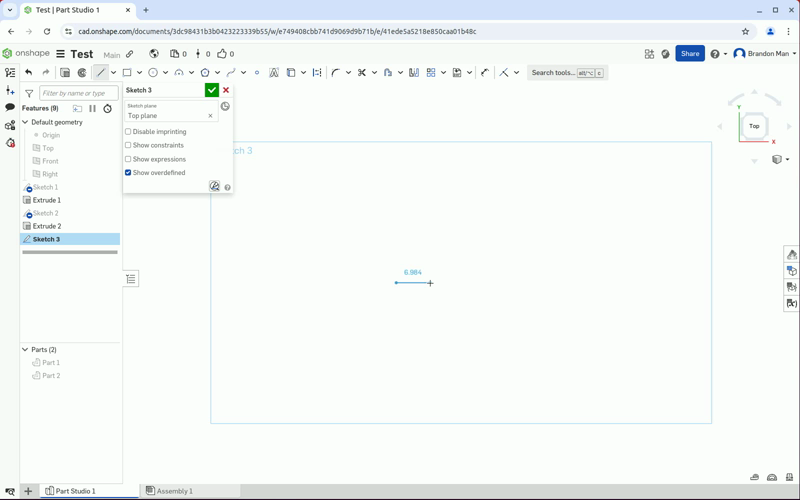
key(esc)
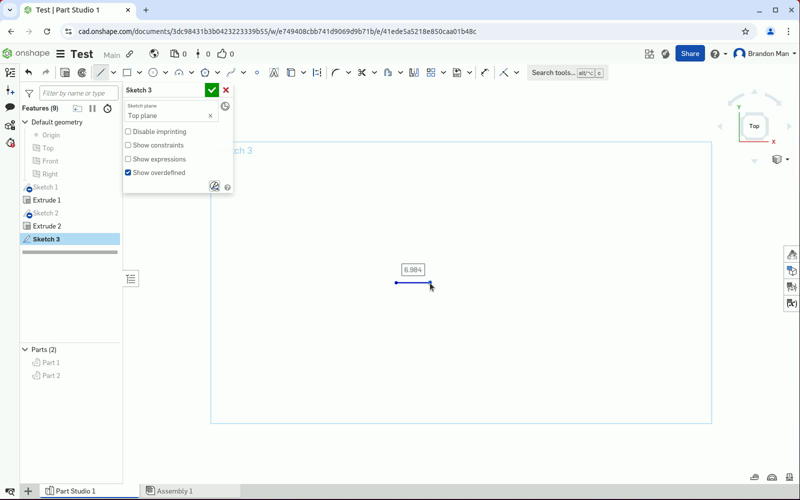
key(a)
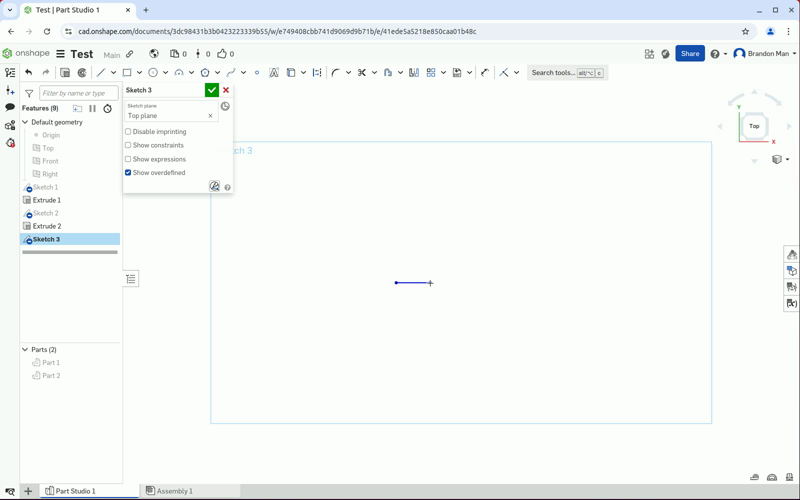
mouse_move(430, 282)
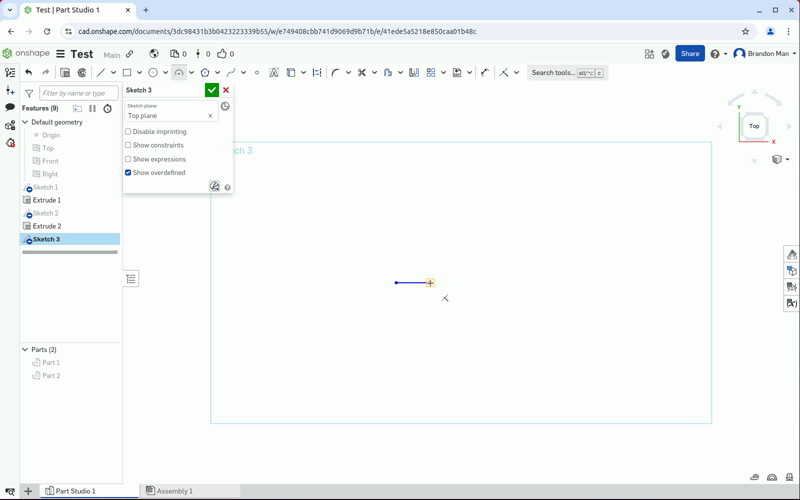
click(430, 282)
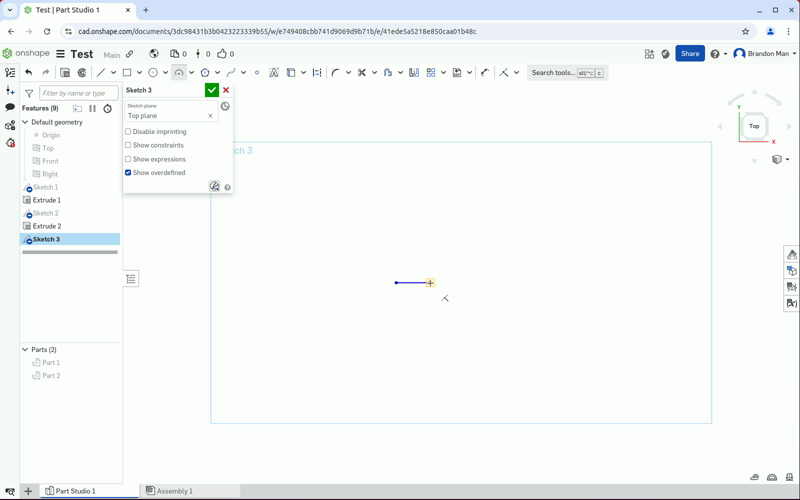
key_down(shift)
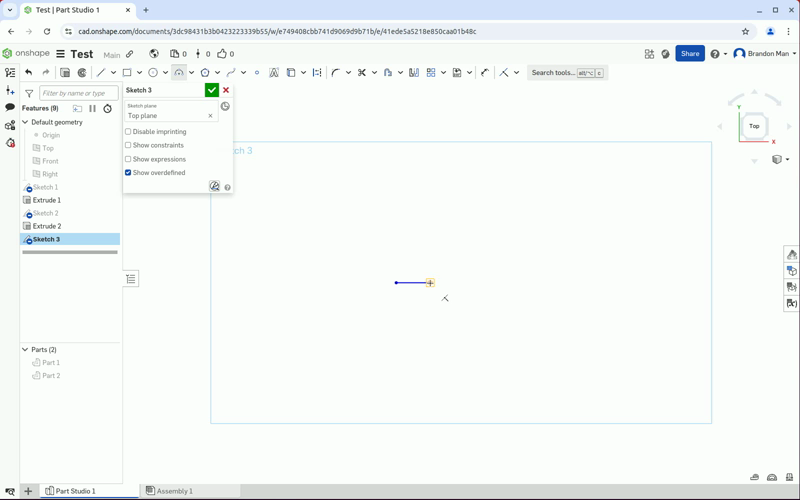
mouse_move(492, 282)
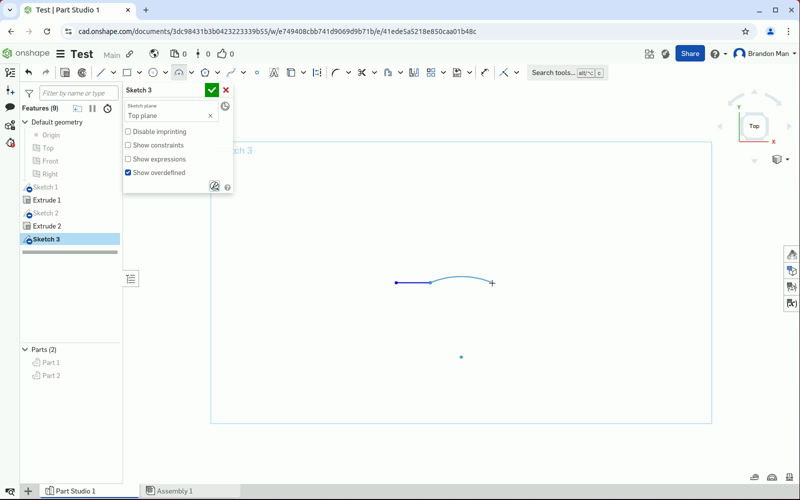
click(492, 282)
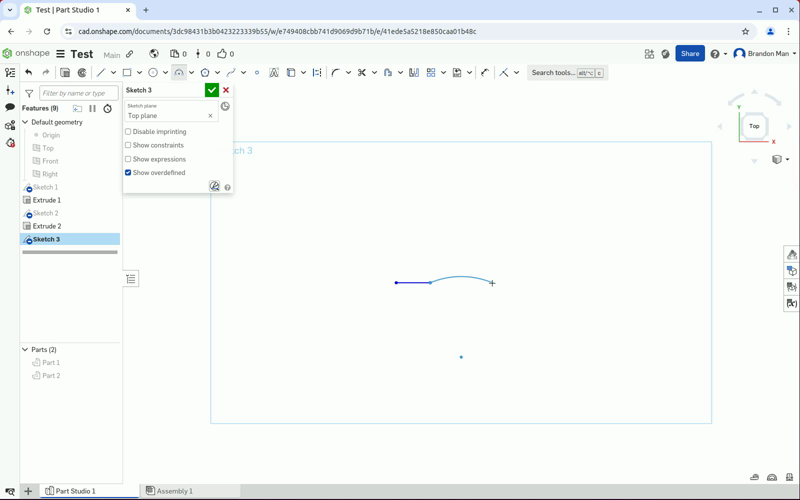
mouse_move(461, 252)
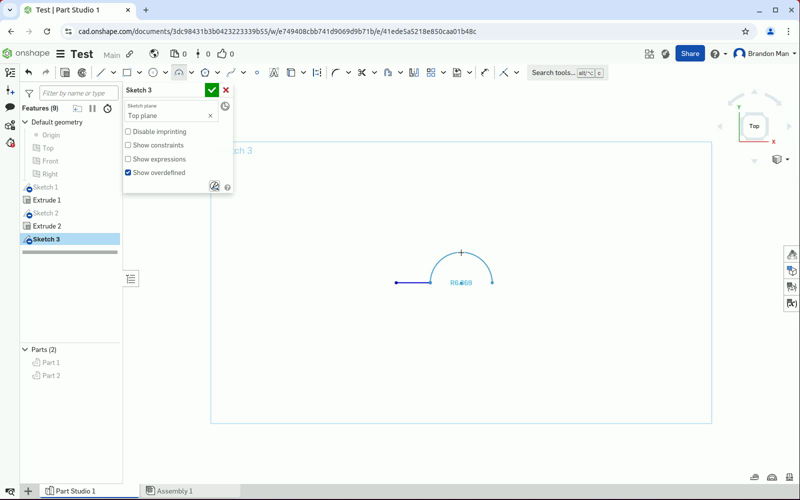
click(461, 252)
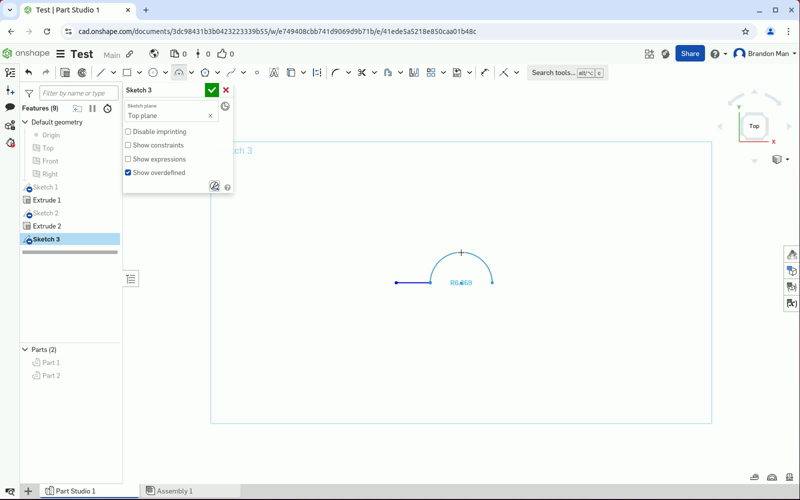
key_up(shift)
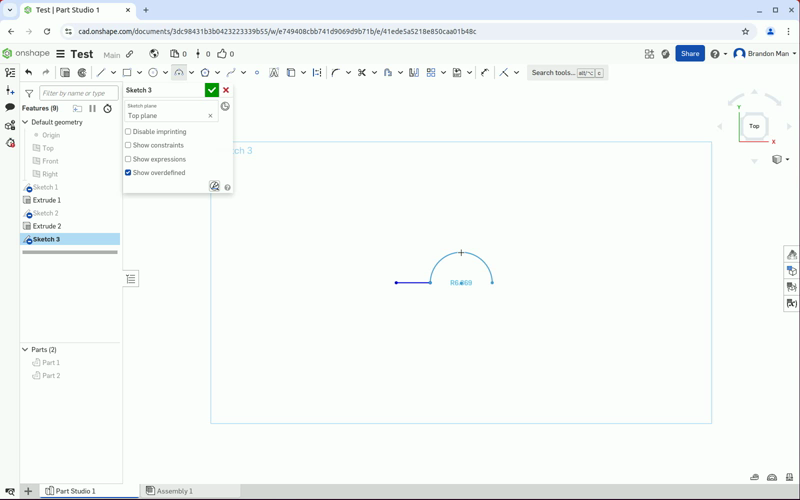
key(esc)
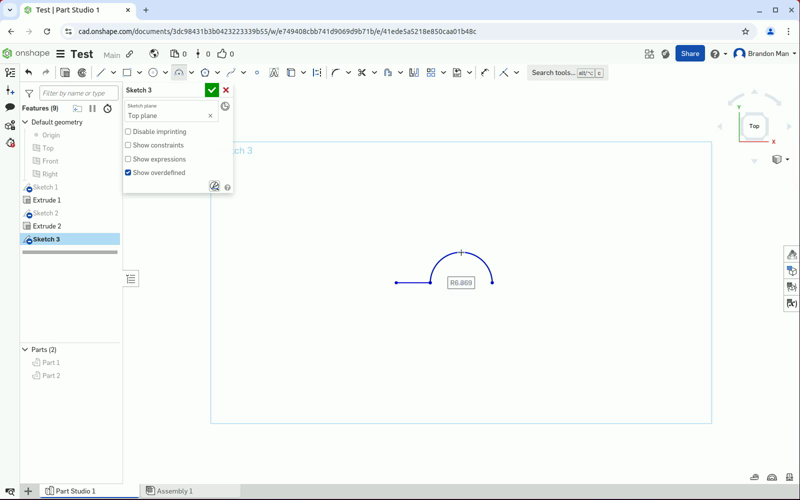
key(l)
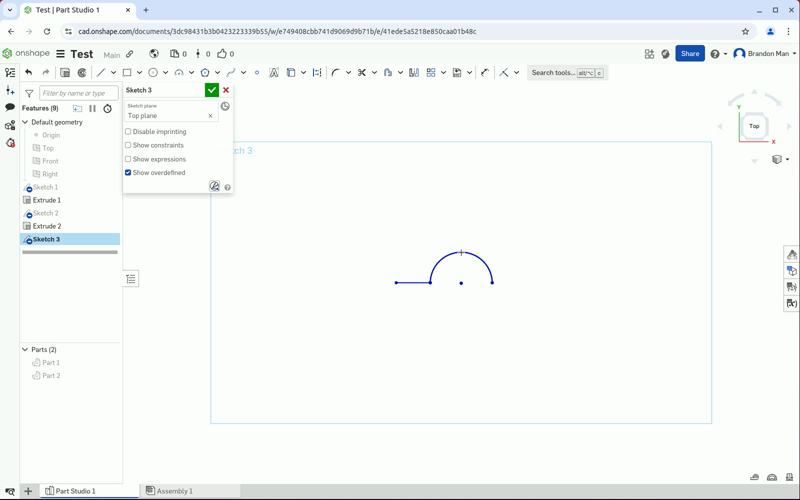
mouse_move(492, 282)
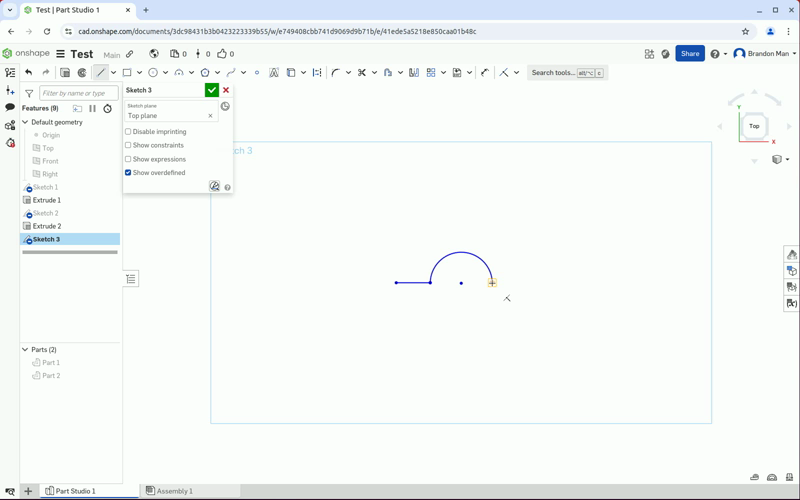
click(492, 282)
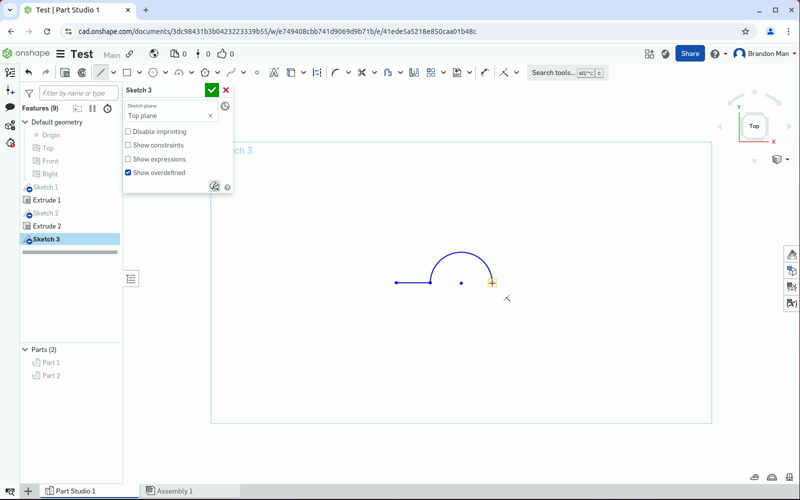
key_down(shift)
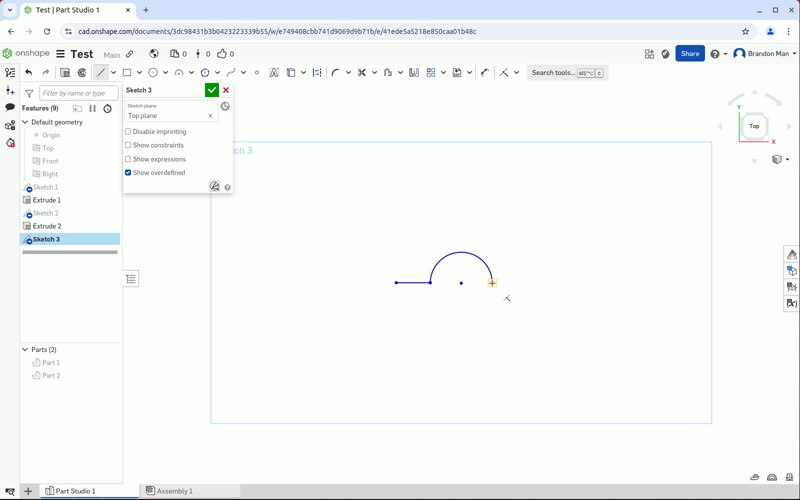
mouse_move(522, 282)
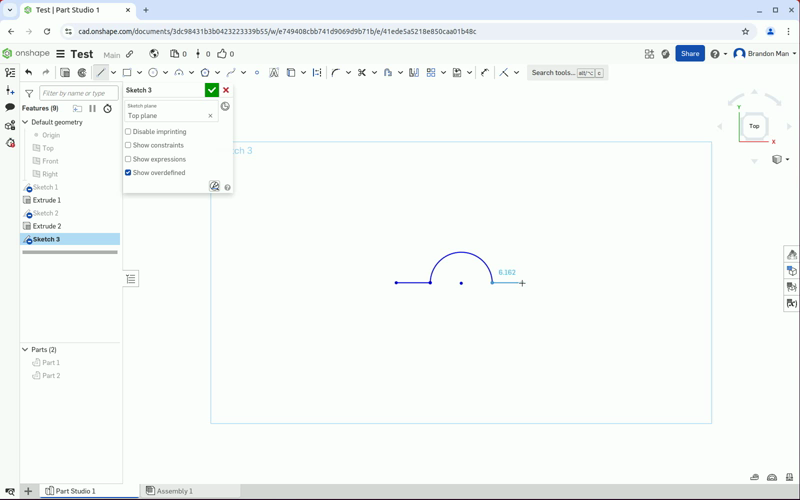
mouse_move(526, 282)
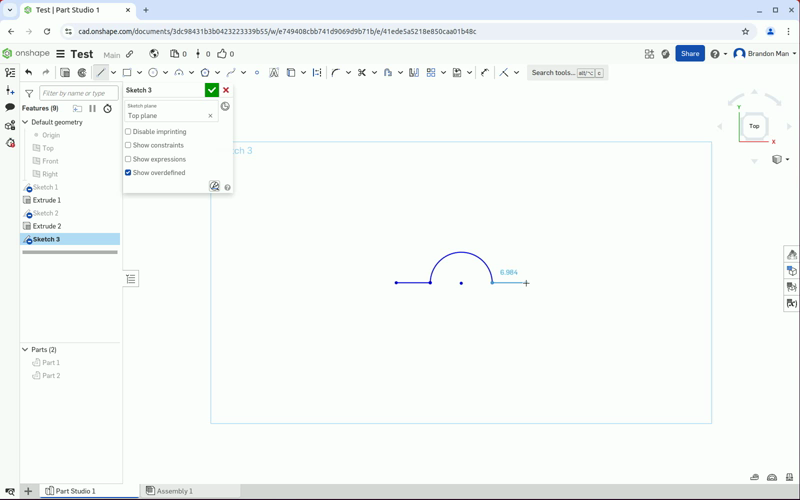
click(526, 282)
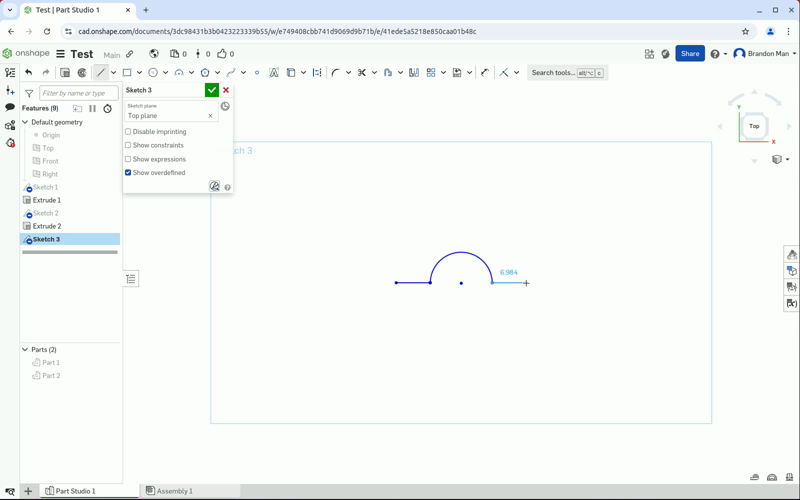
key_up(shift)
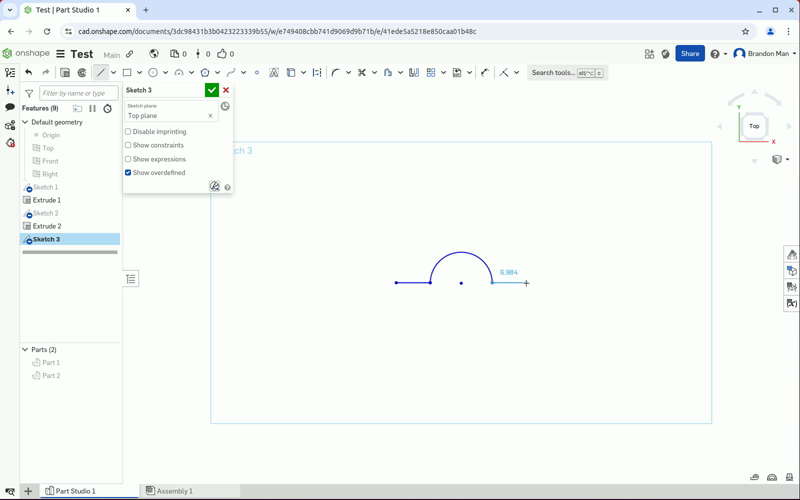
key(esc)
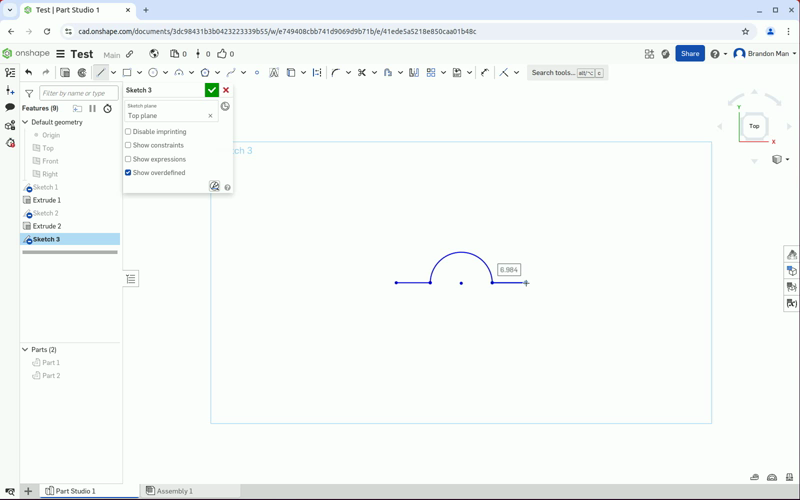
key(a)
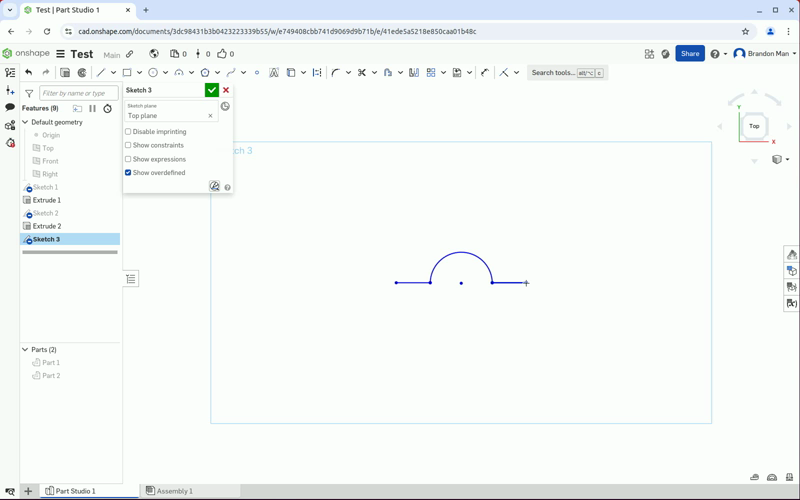
mouse_move(526, 282)
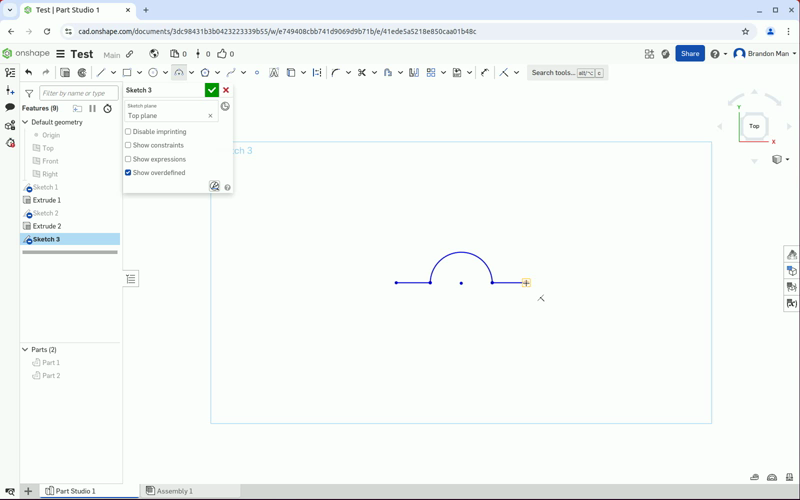
click(526, 282)
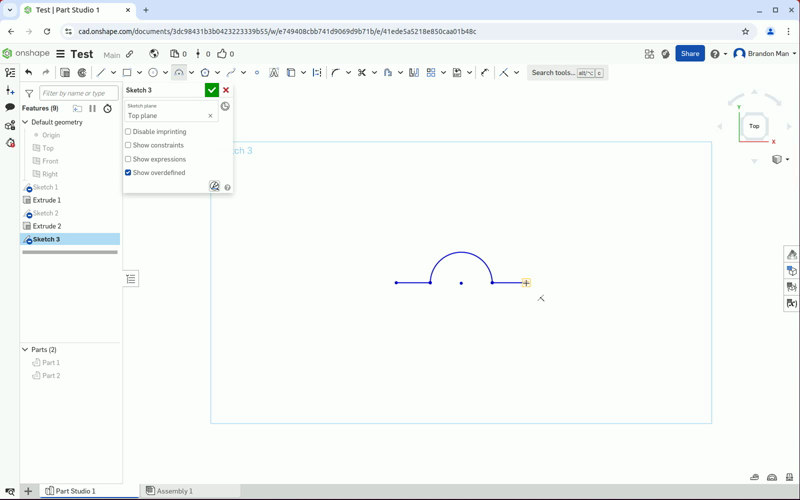
mouse_move(396, 282)
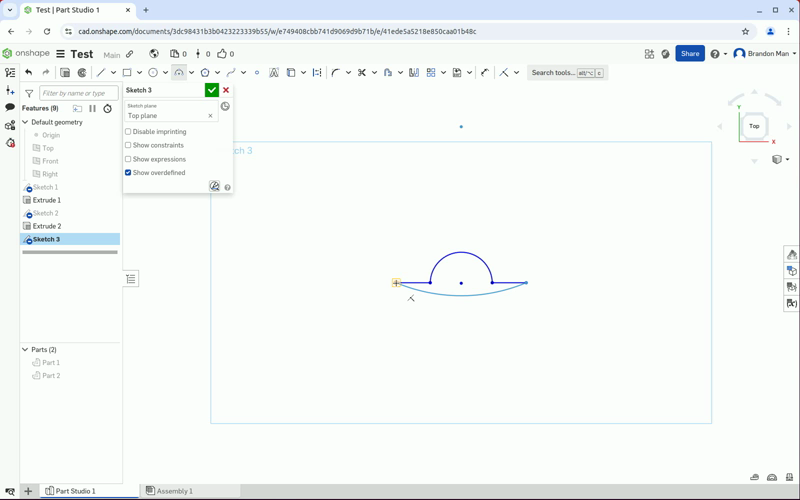
click(396, 282)
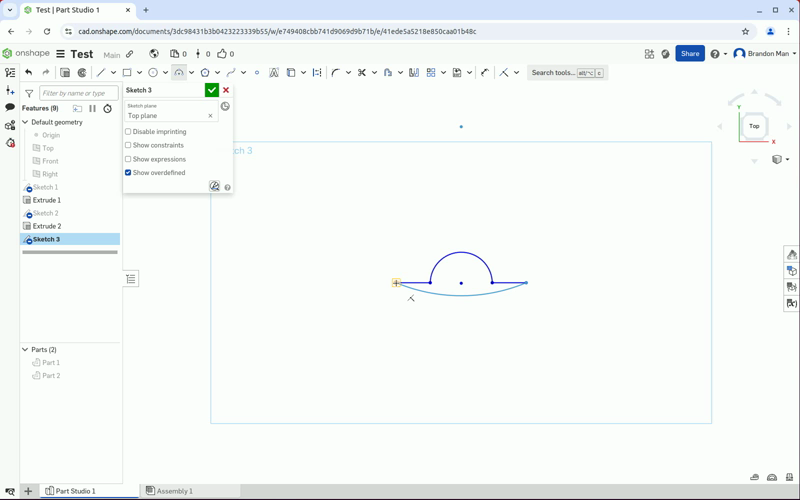
key_down(shift)
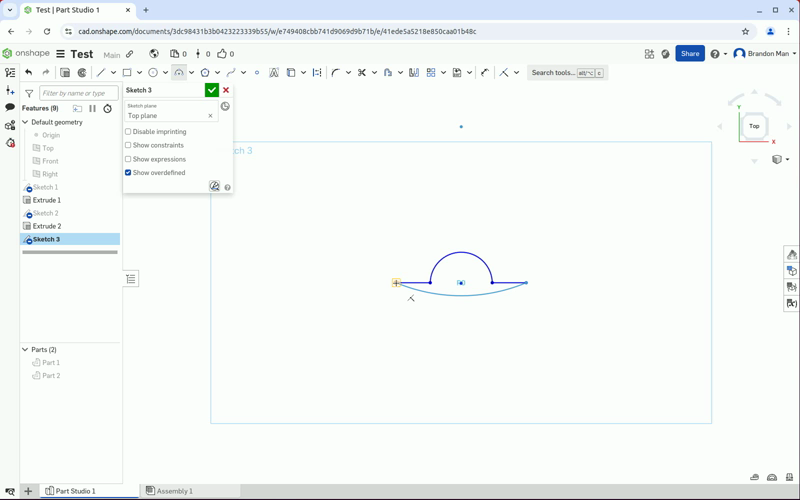
mouse_move(461, 218)
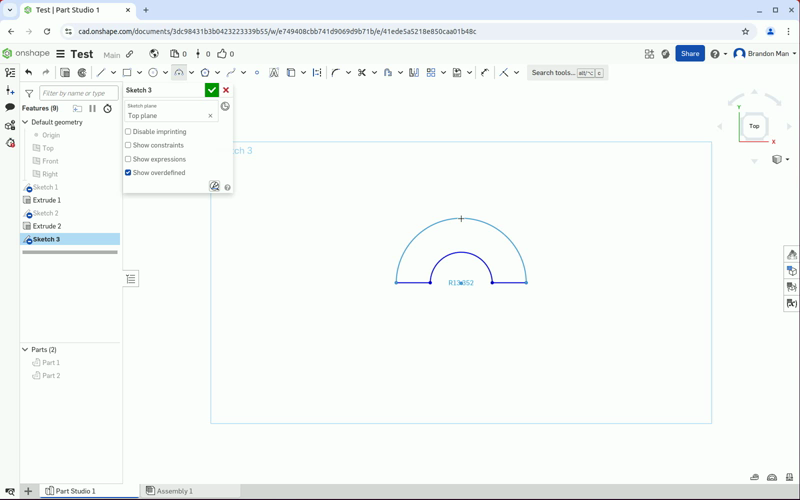
click(461, 218)
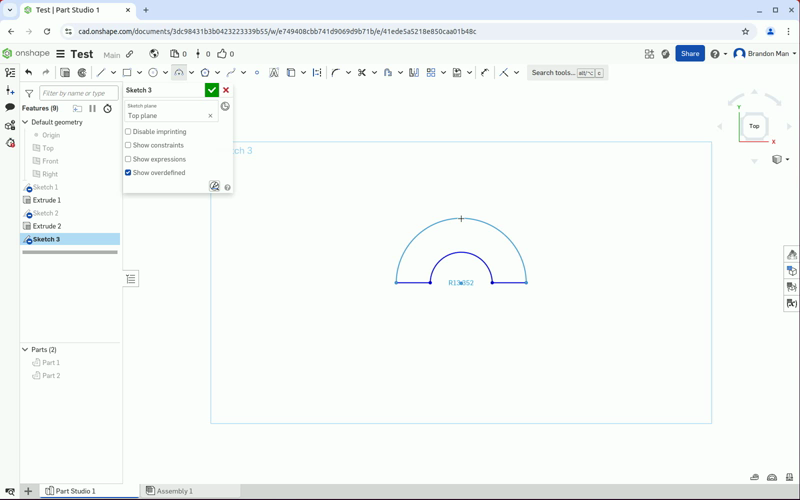
key_up(shift)
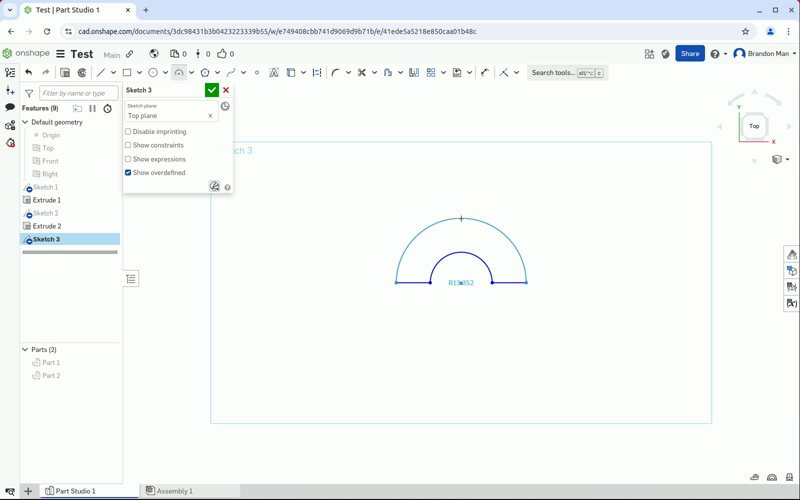
key(esc)
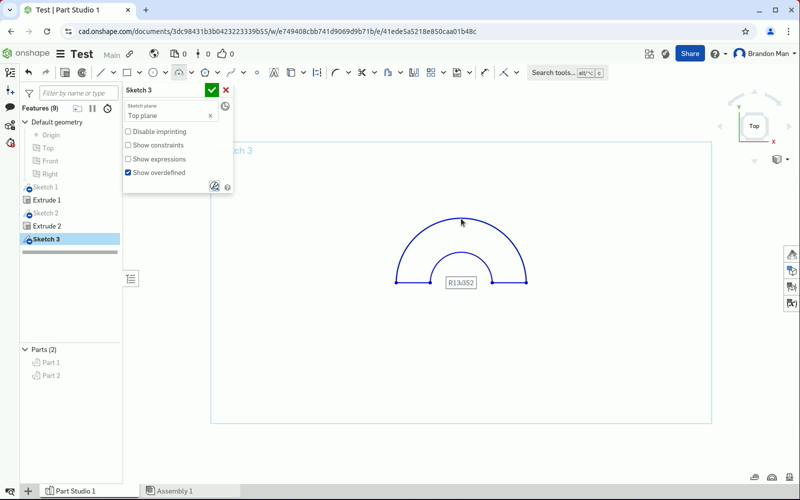
mouse_move(464, 254)
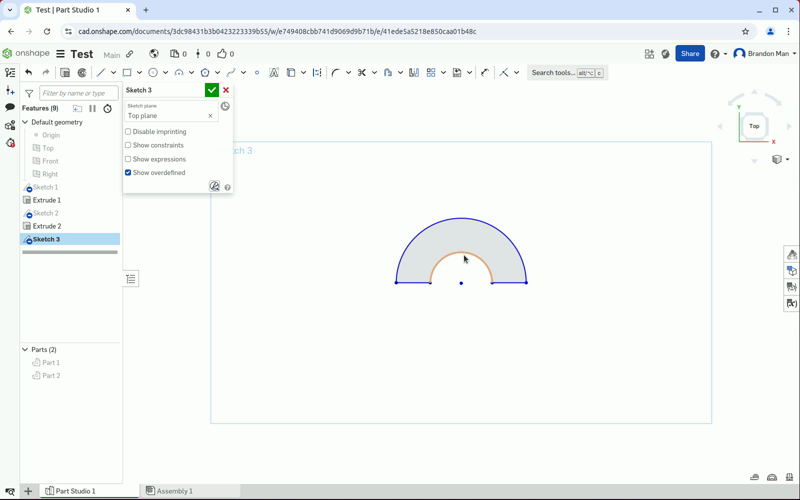
scroll(6)
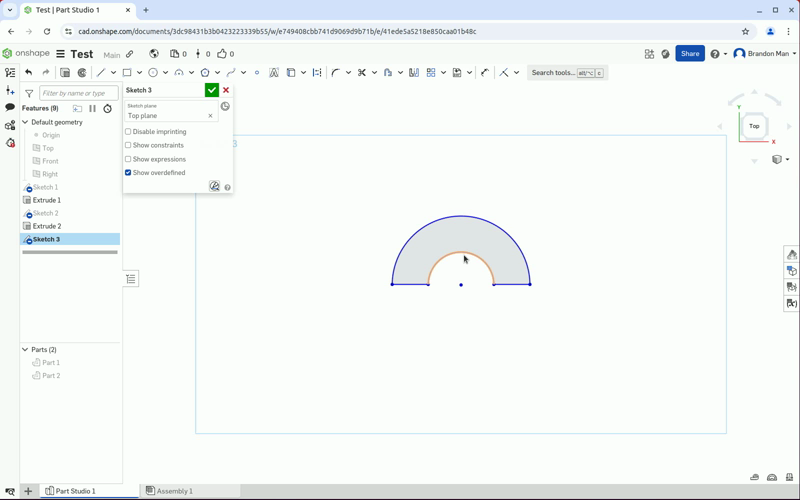
scroll(6)
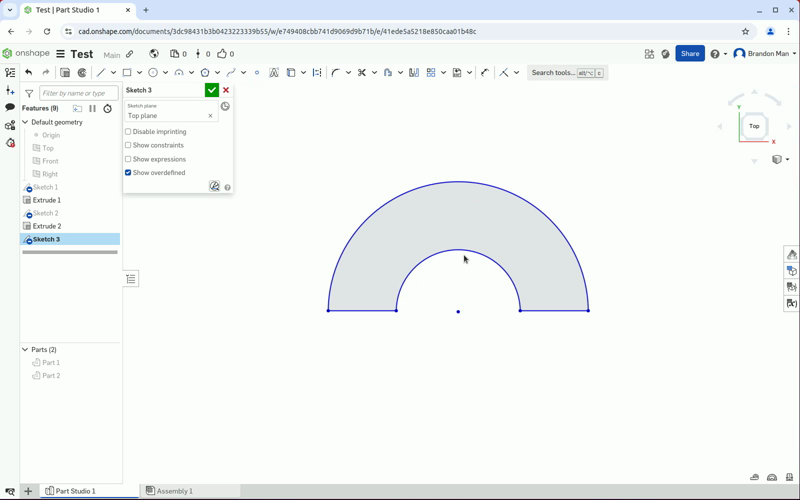
scroll(6)
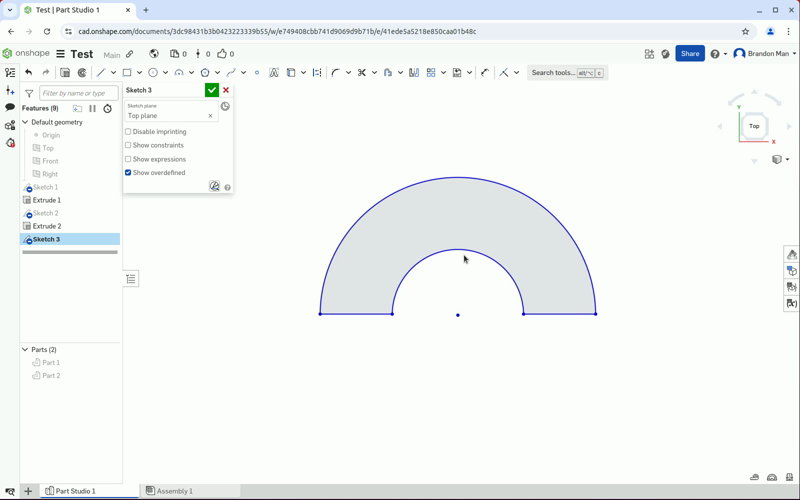
scroll(6)
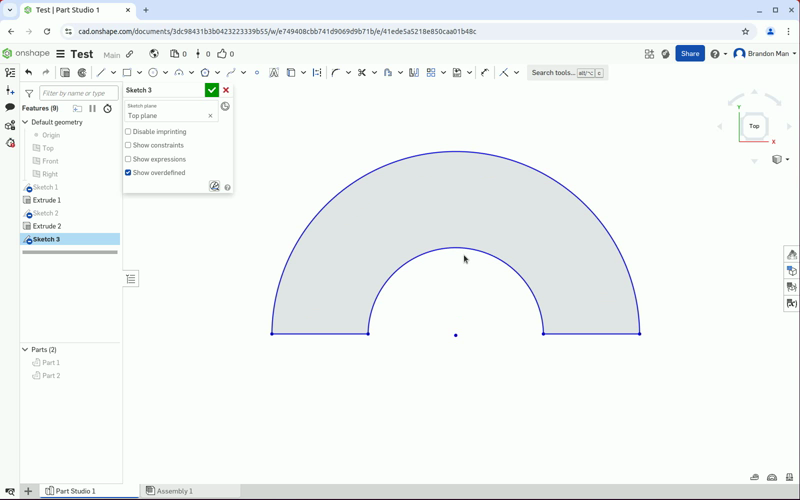
scroll(6)
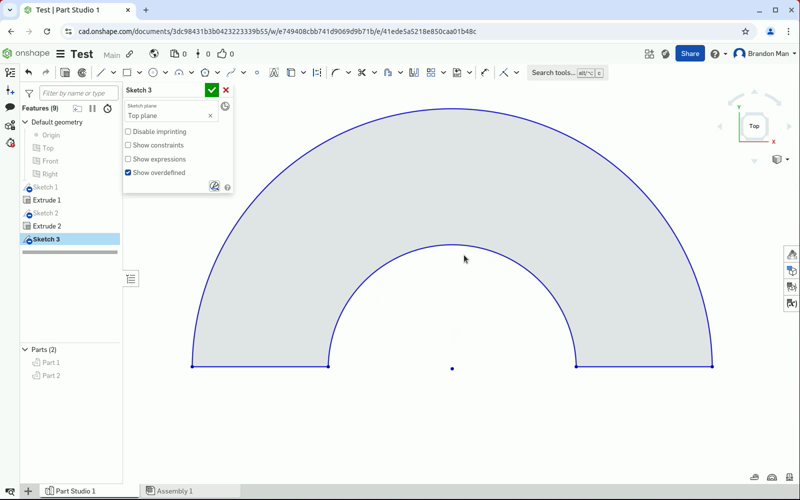
scroll(6)
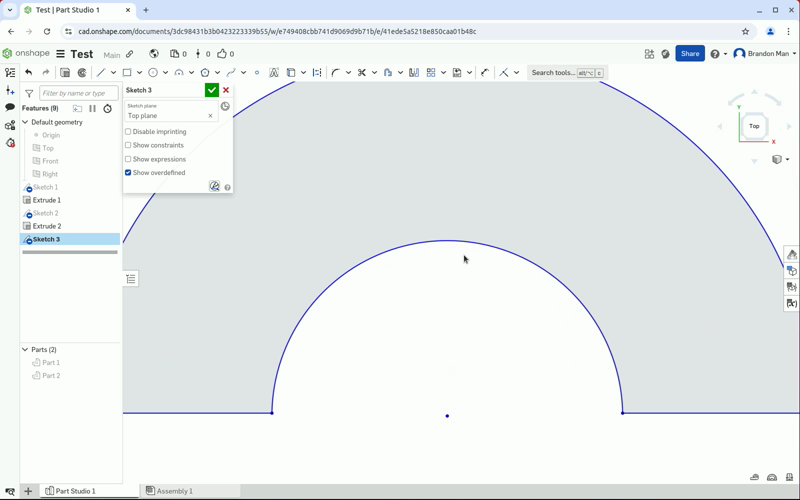
scroll(6)
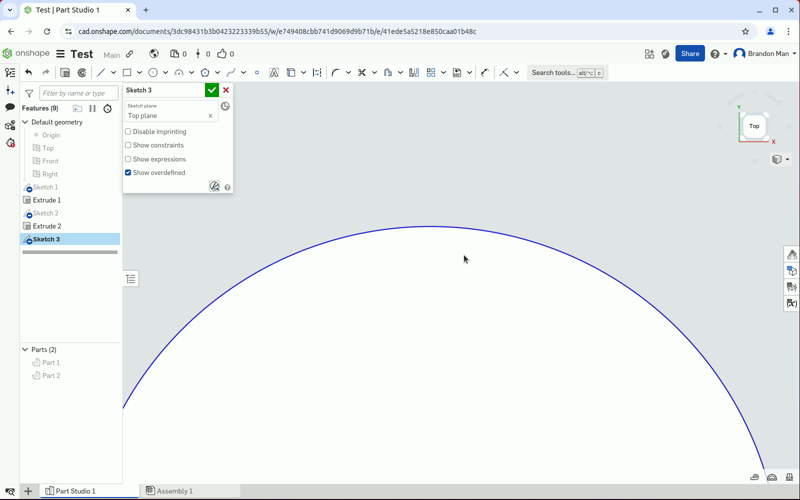
click(464, 254)
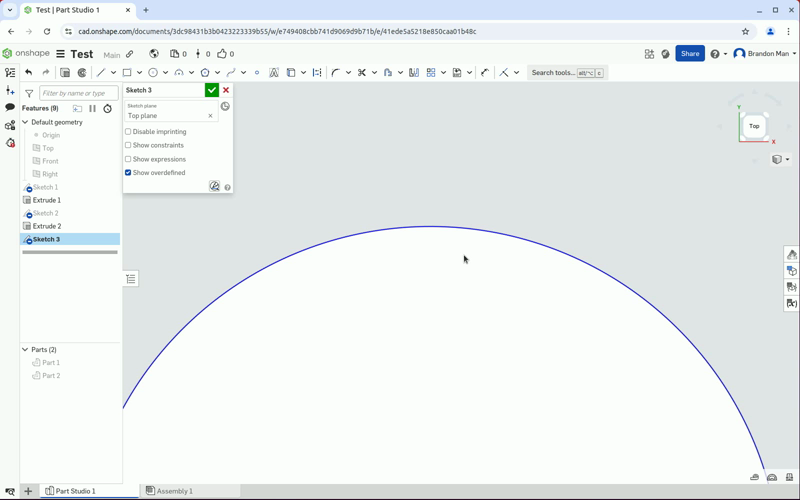
scroll(-6)
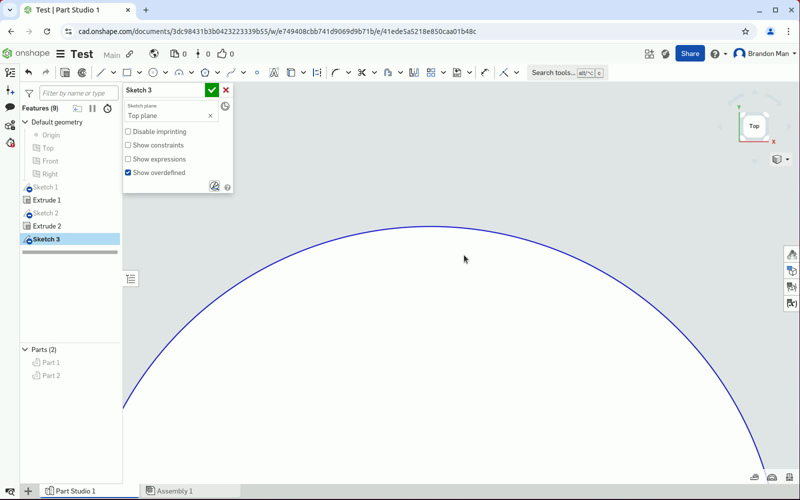
scroll(-6)
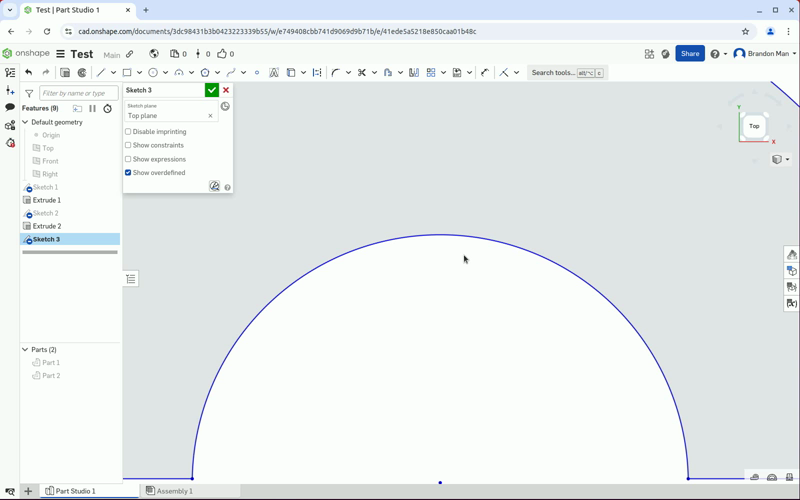
scroll(-6)
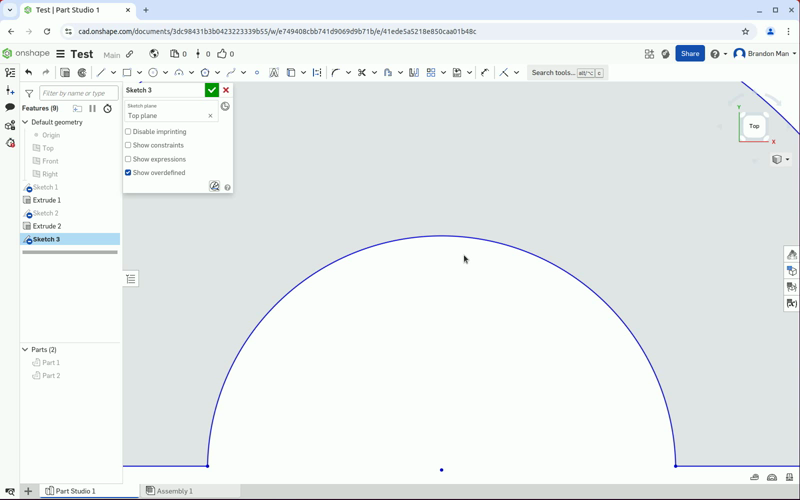
scroll(-6)
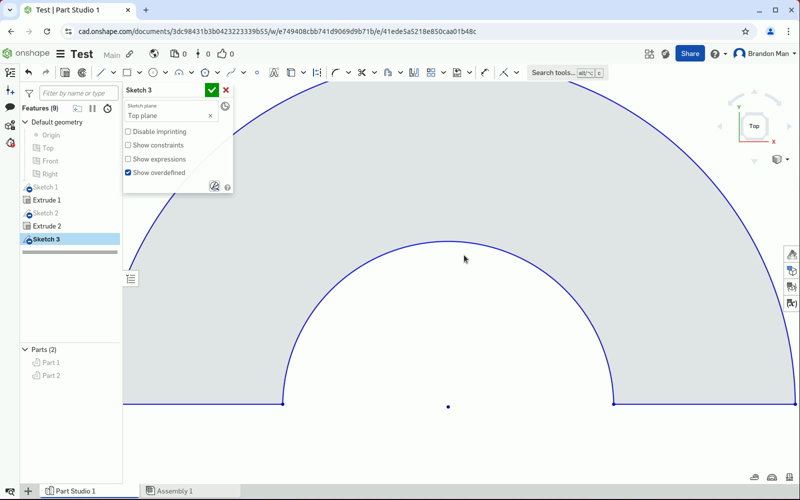
scroll(-6)
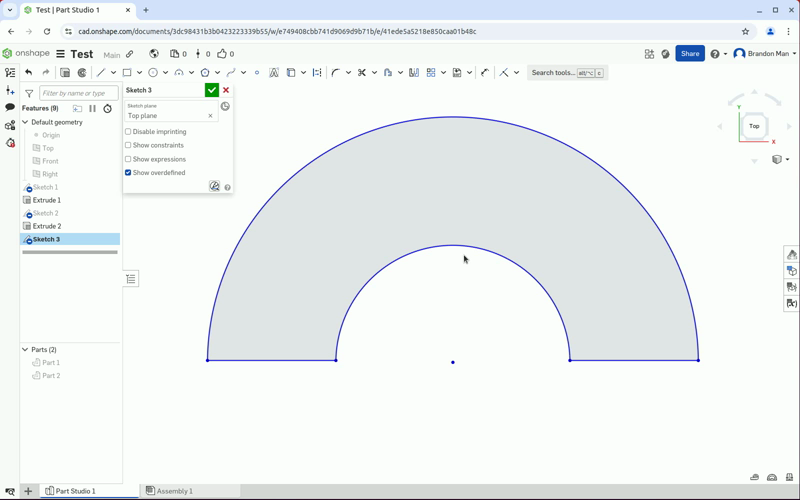
scroll(-6)
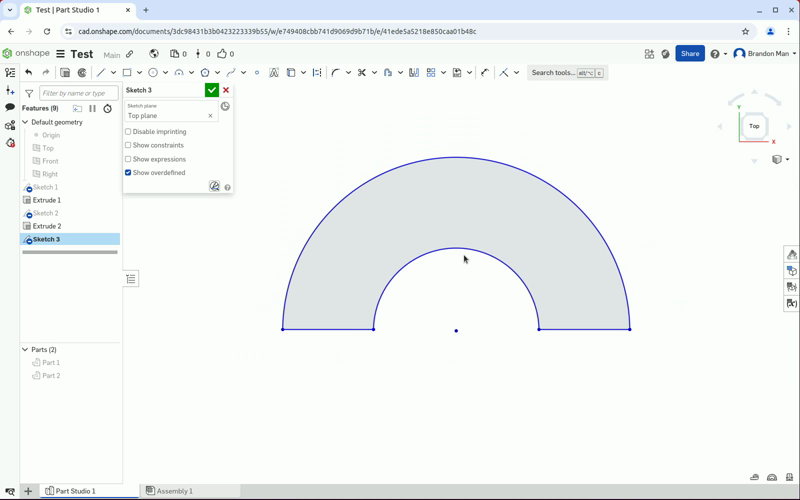
scroll(-6)
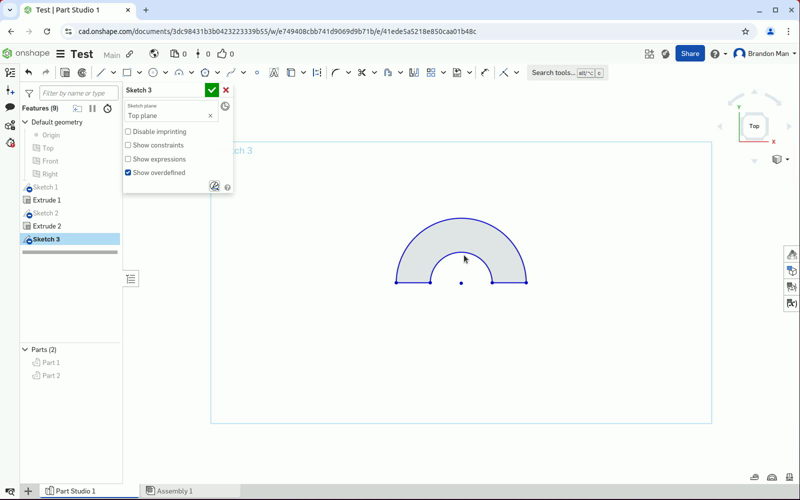
mouse_move(73, 352)
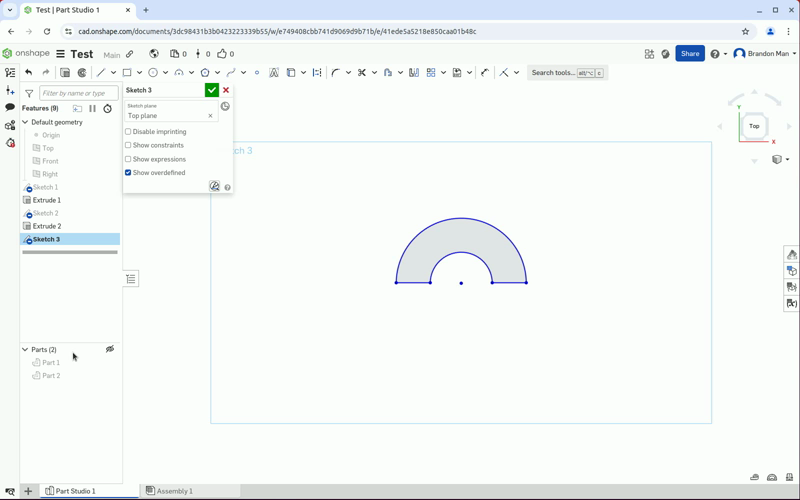
key(shift+y)
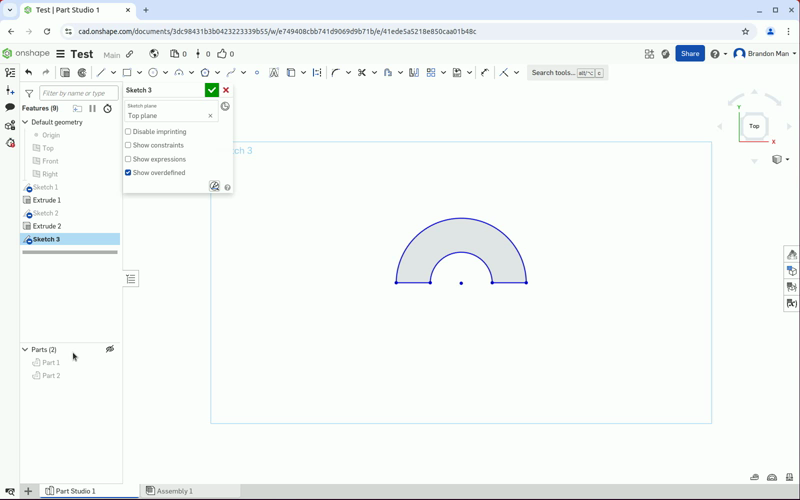
key(shift+e)
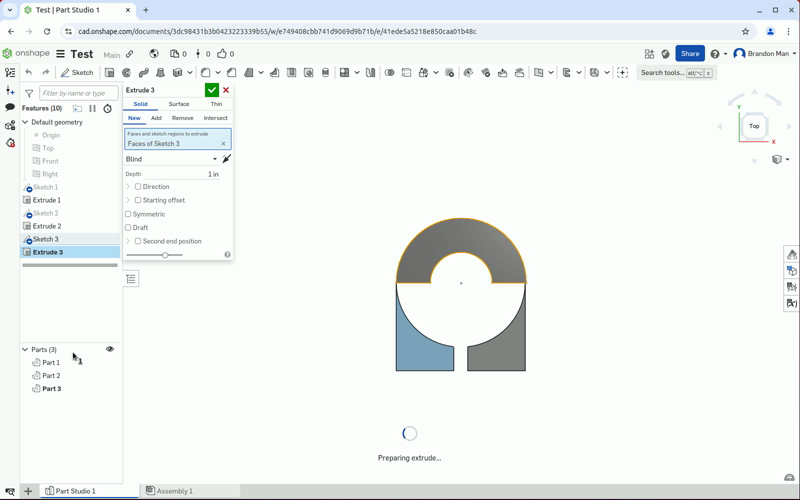
mouse_move(143, 106)
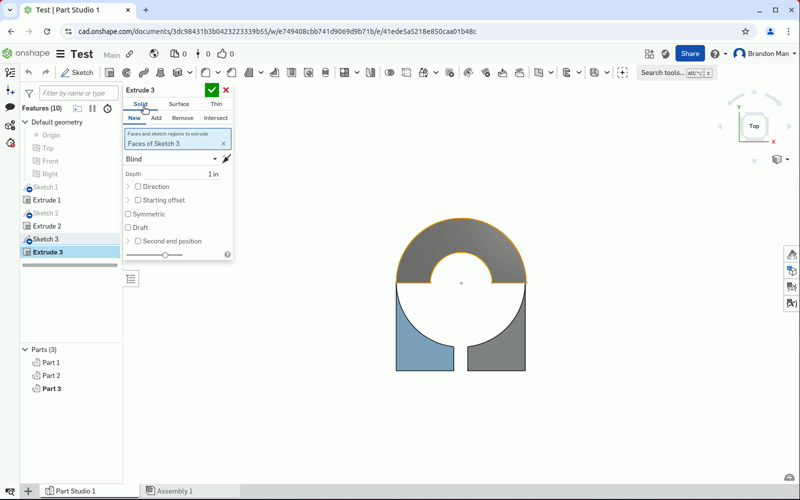
click(143, 106)
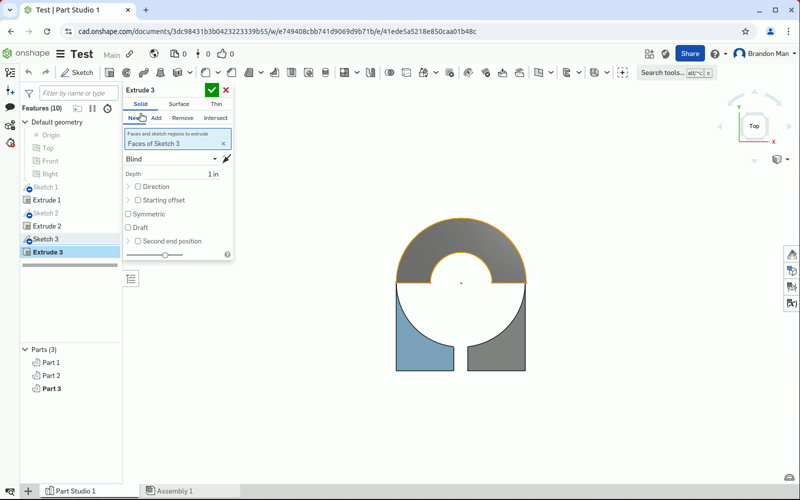
mouse_move(137, 120)
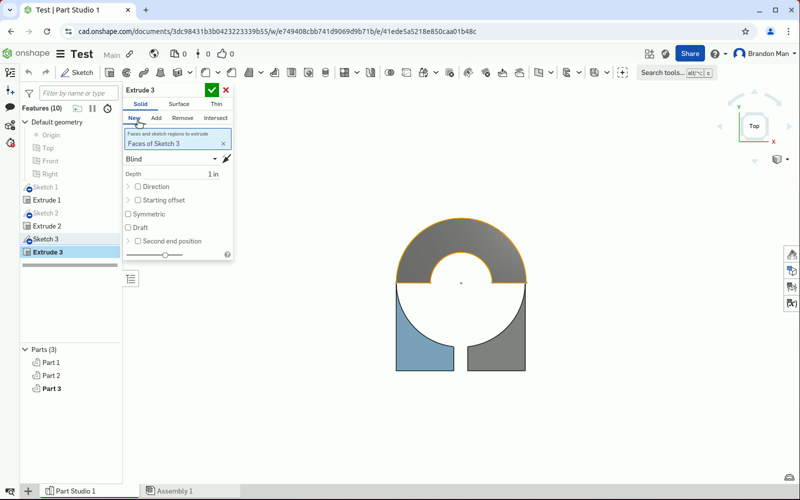
click(137, 120)
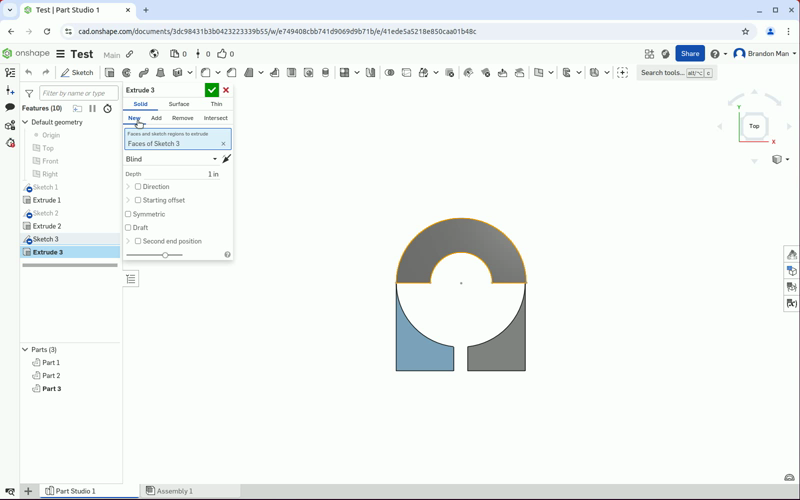
key(tab, 4)
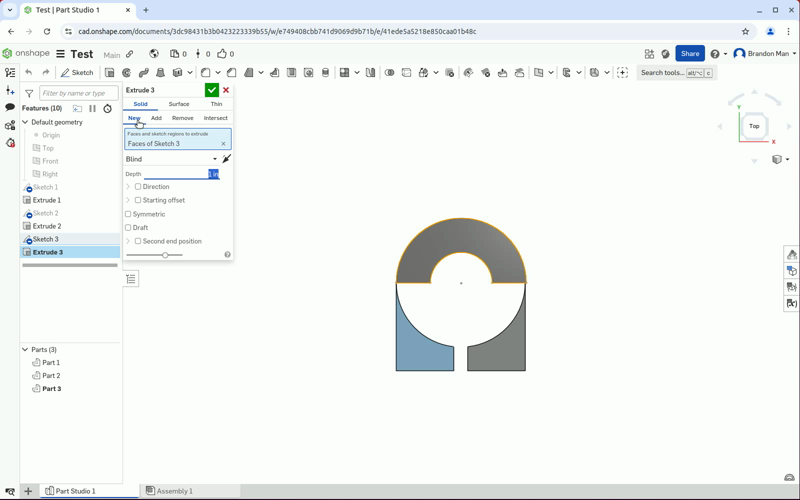
text(23.108)
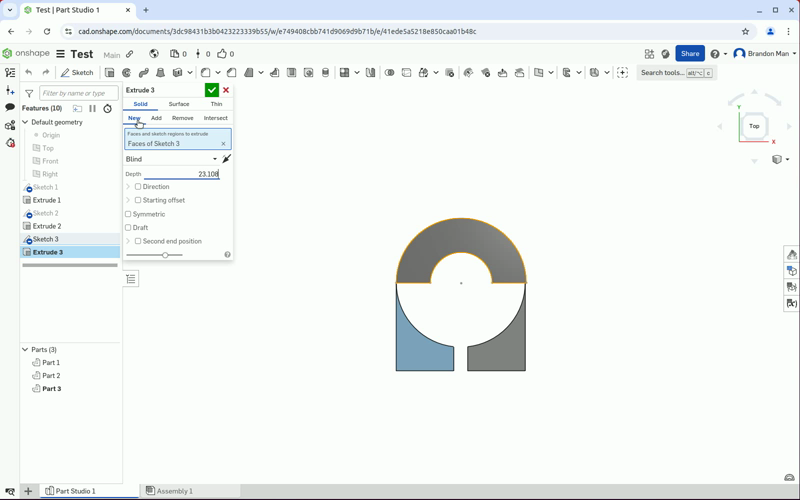
key(enter)
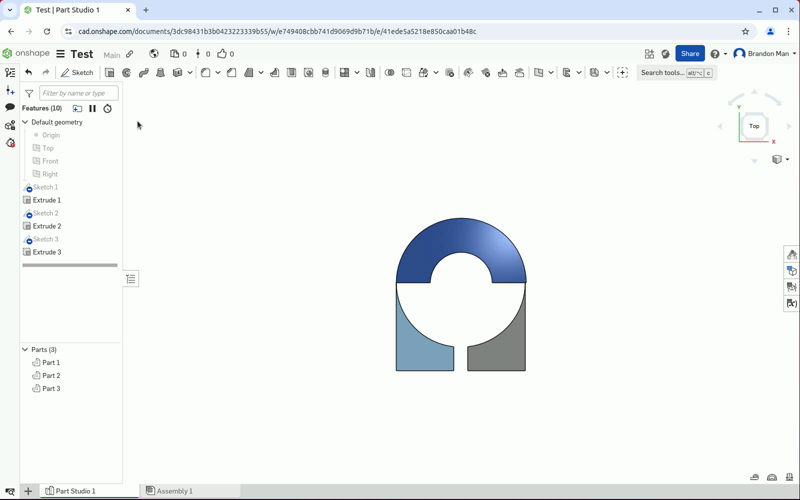
key(shift+h)
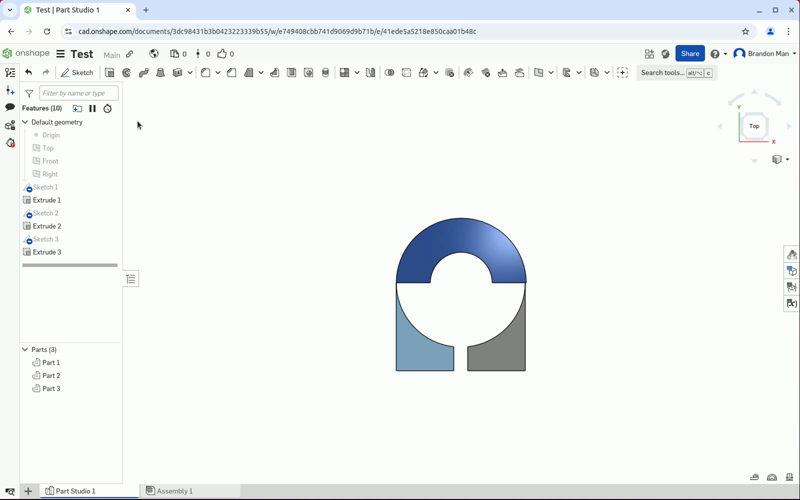
key(shift+h)
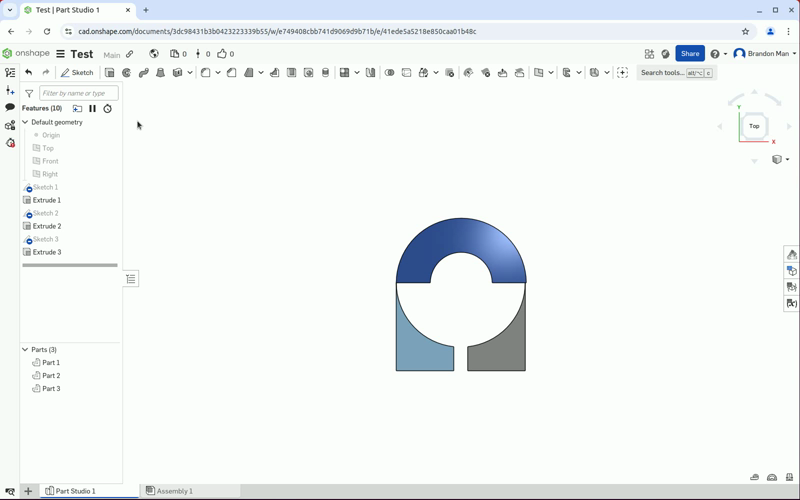
mouse_move(73, 189)
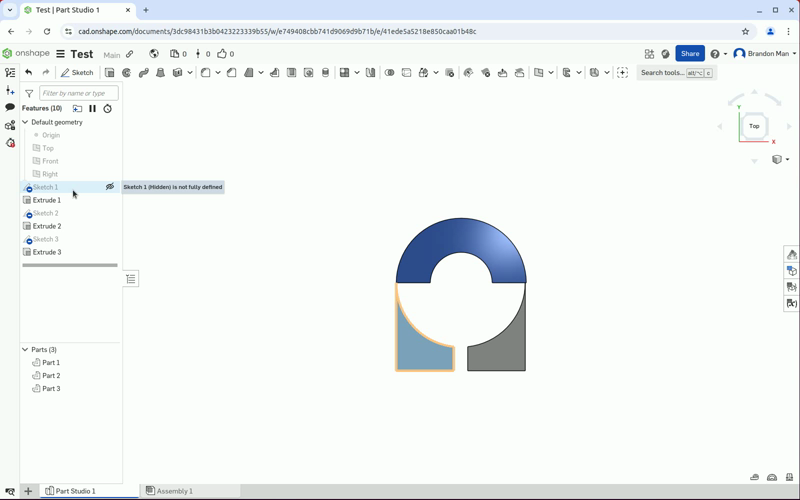
click(73, 189)
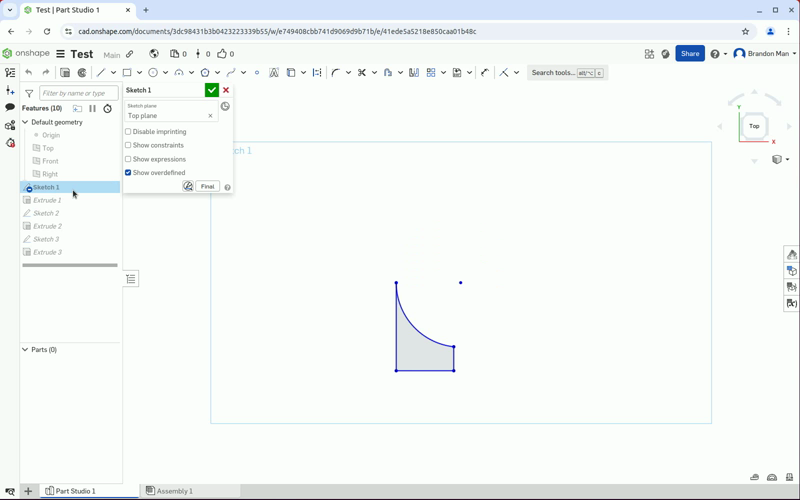
mouse_move(229, 92)
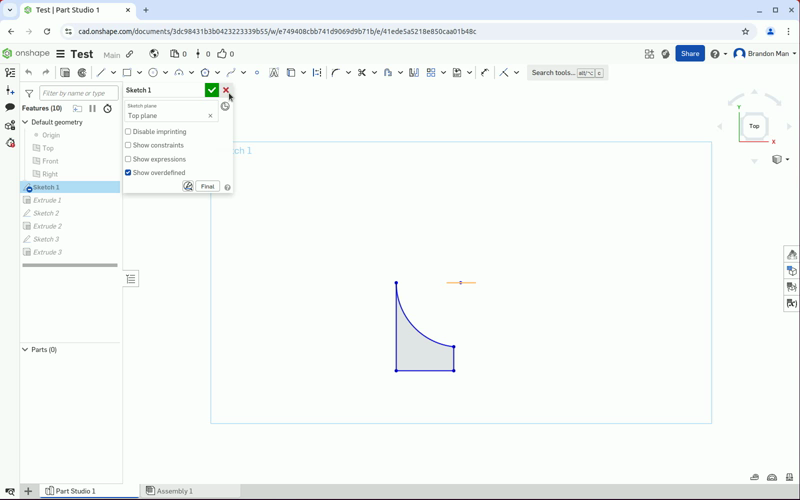
click(229, 92)
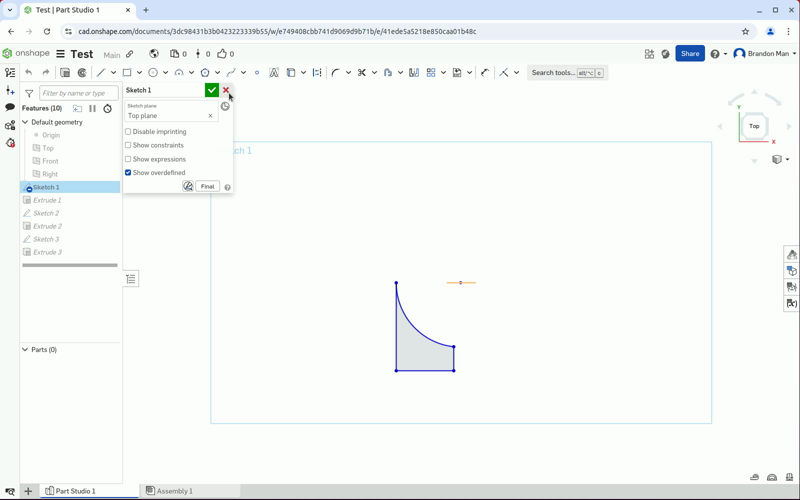
key(shift+s)
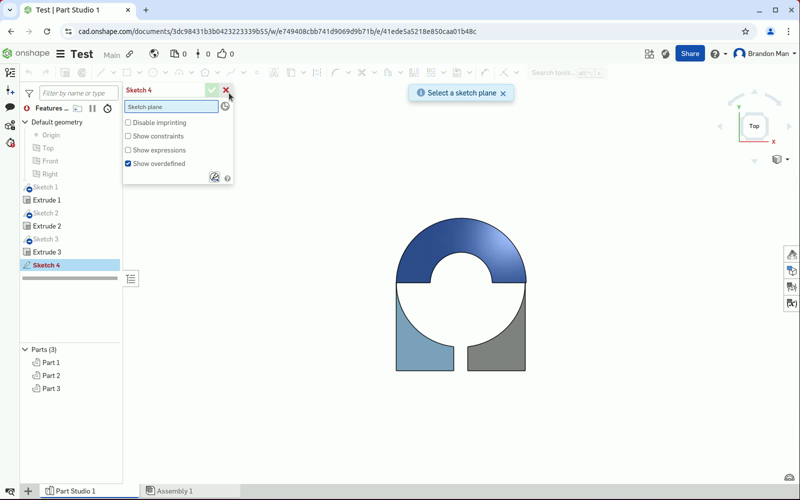
mouse_move(73, 150)
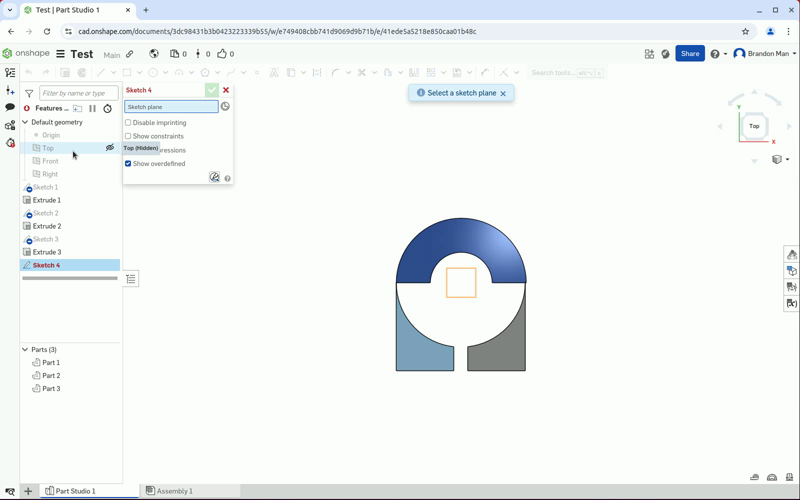
click(73, 150)
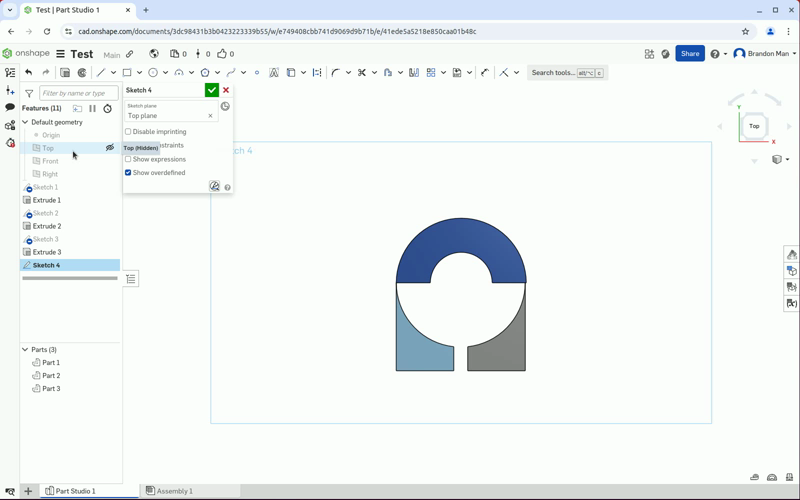
mouse_move(73, 352)
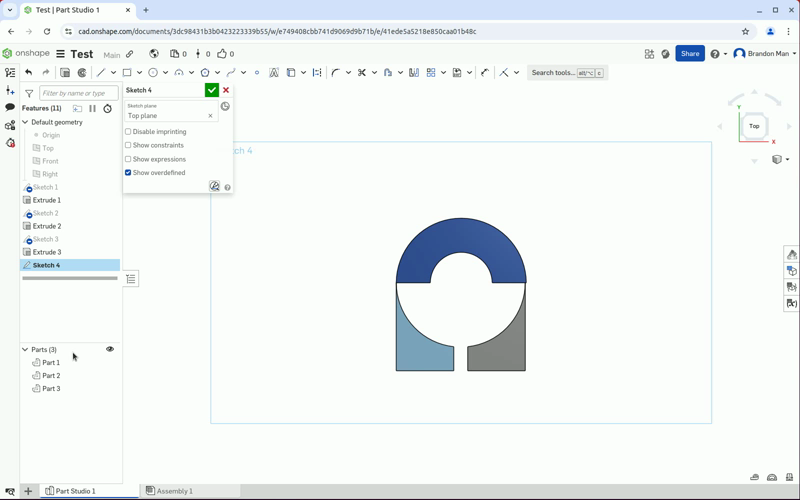
key(y)
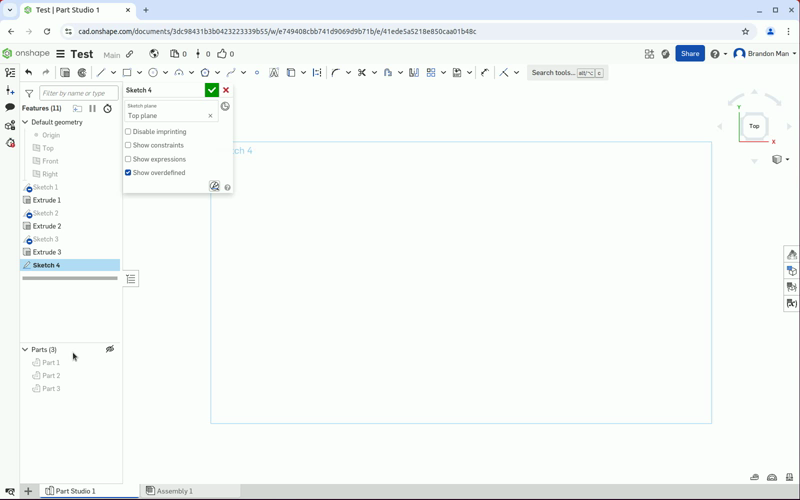
key(a)
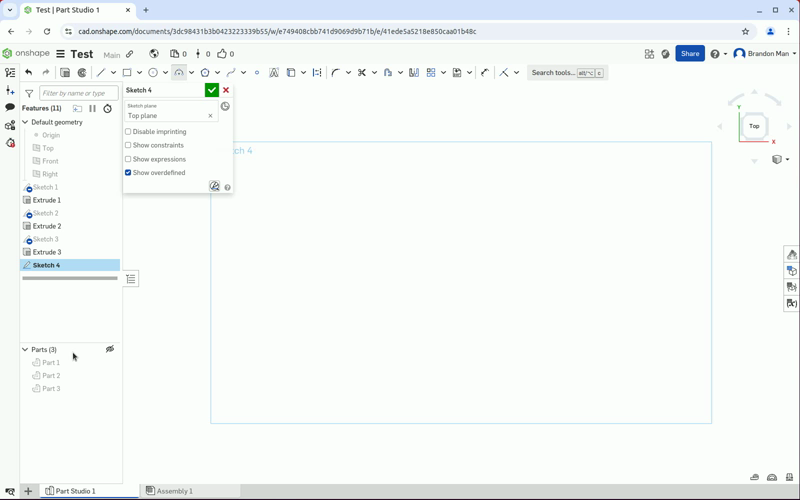
key_down(shift)
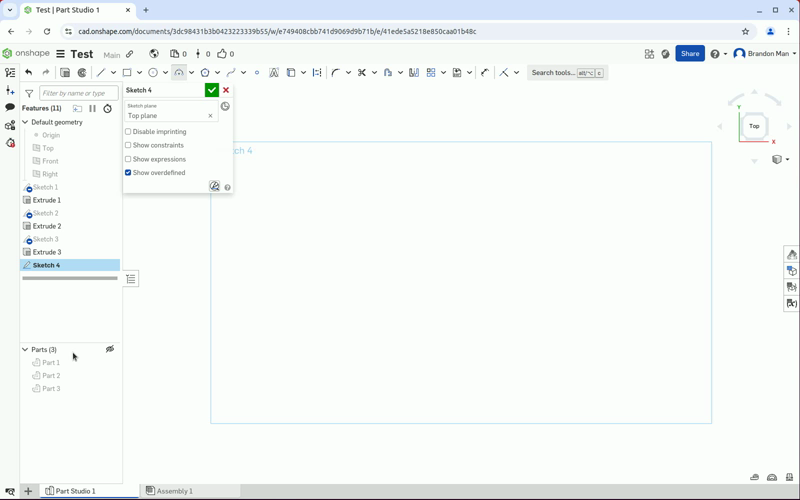
mouse_move(396, 282)
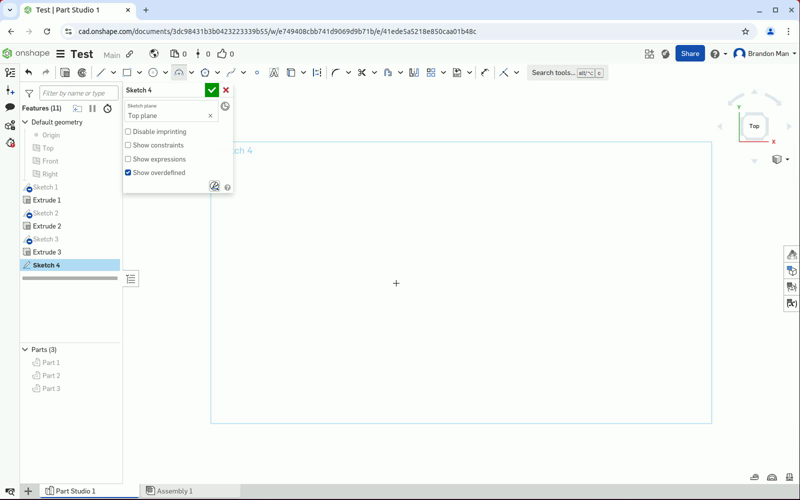
click(396, 282)
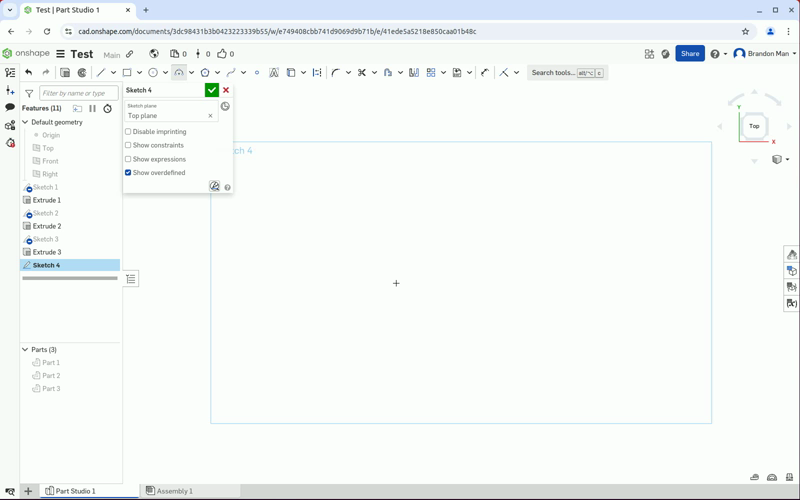
key_up(shift)
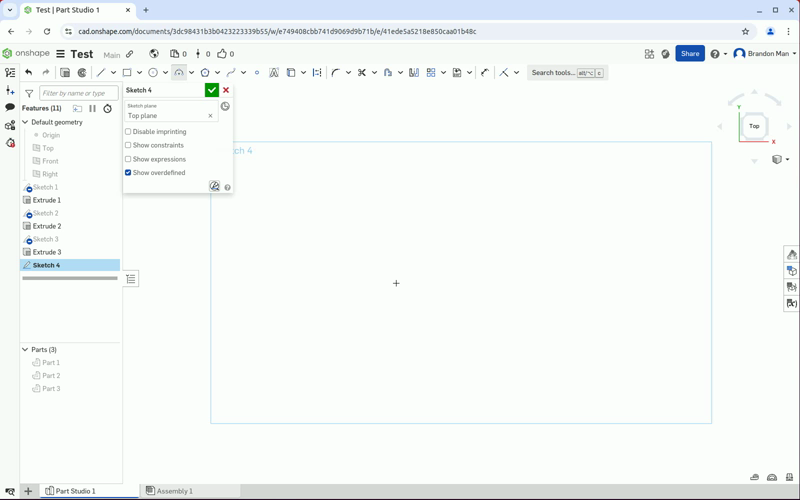
key_down(shift)
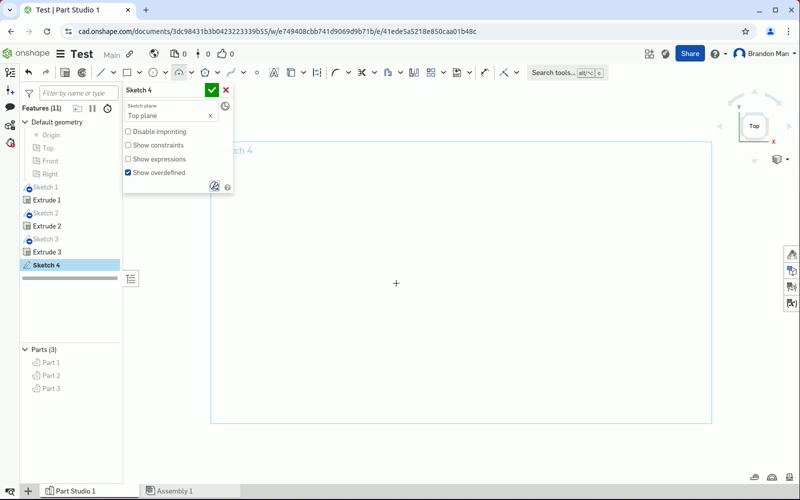
mouse_move(454, 347)
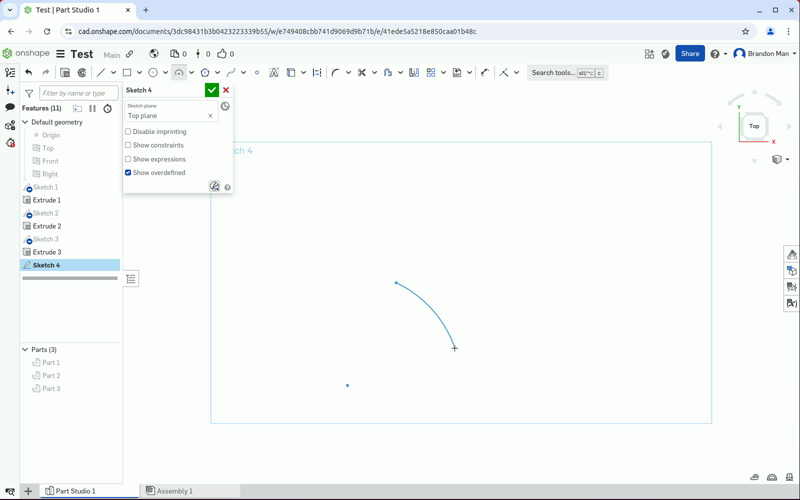
click(454, 347)
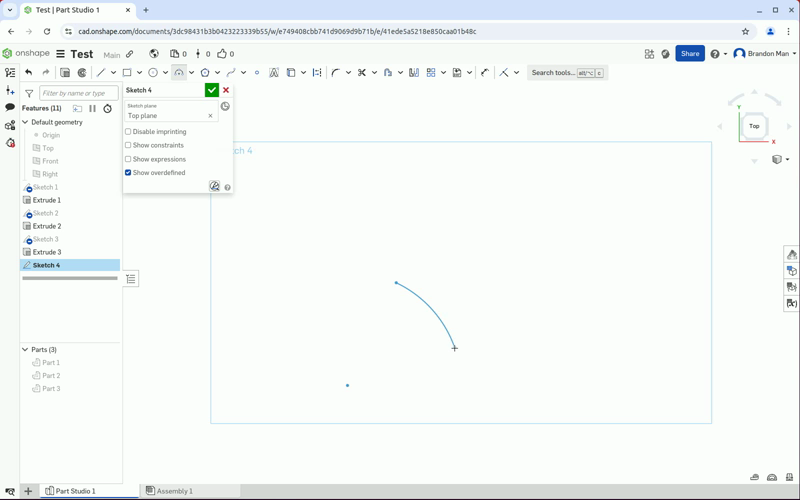
mouse_move(413, 326)
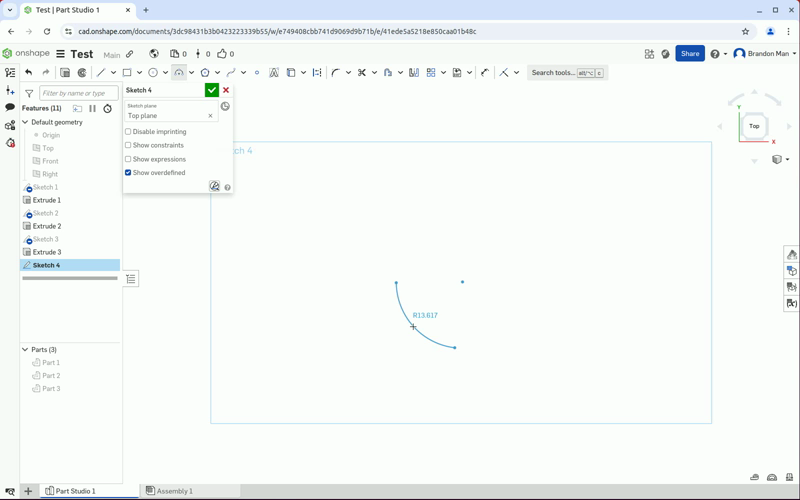
click(413, 326)
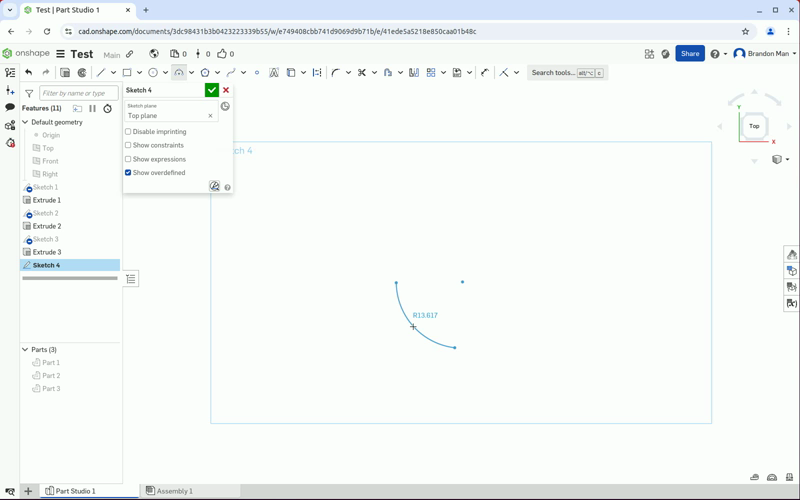
key_up(shift)
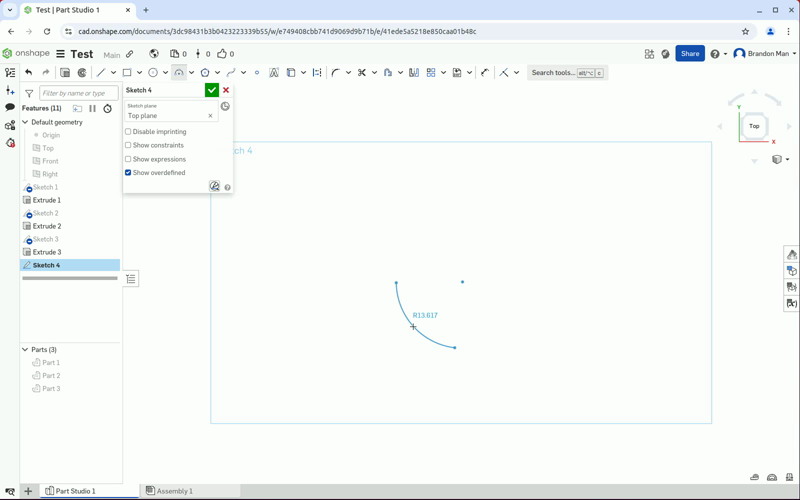
key(esc)
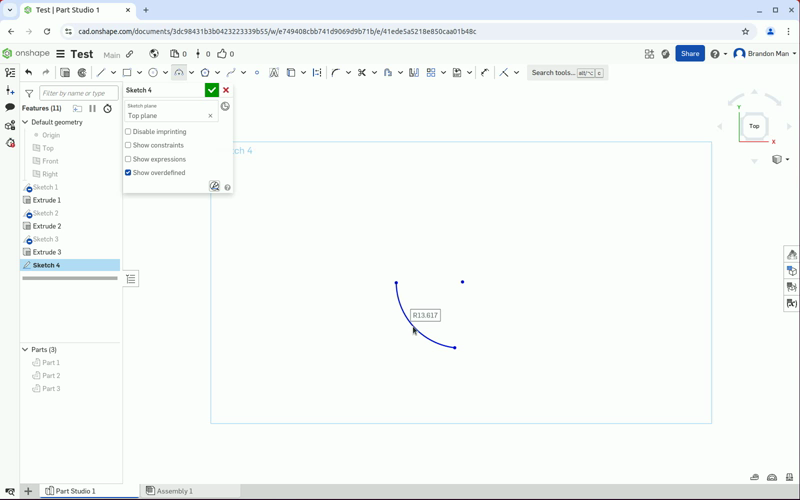
key(l)
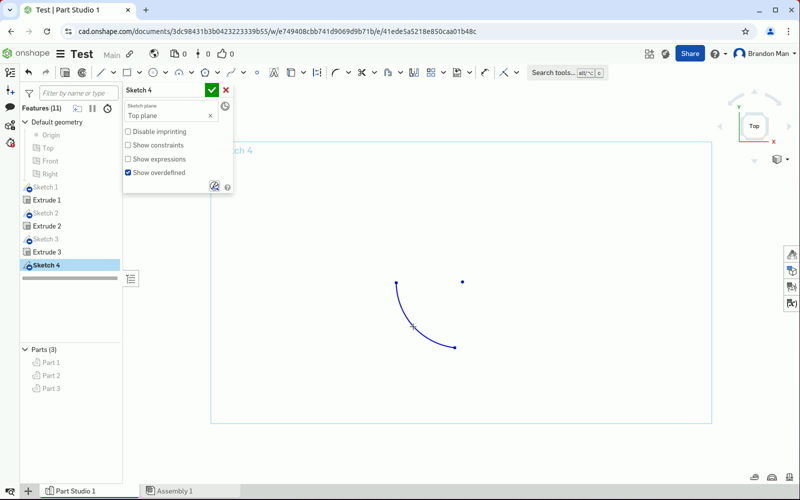
mouse_move(454, 347)
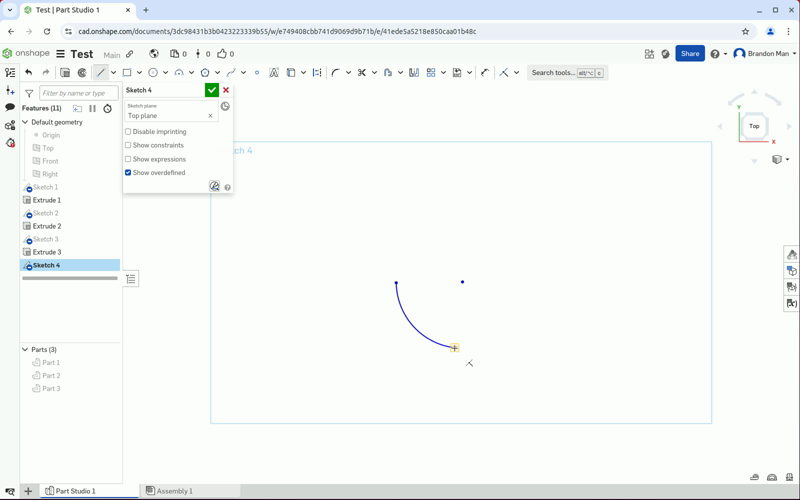
click(454, 347)
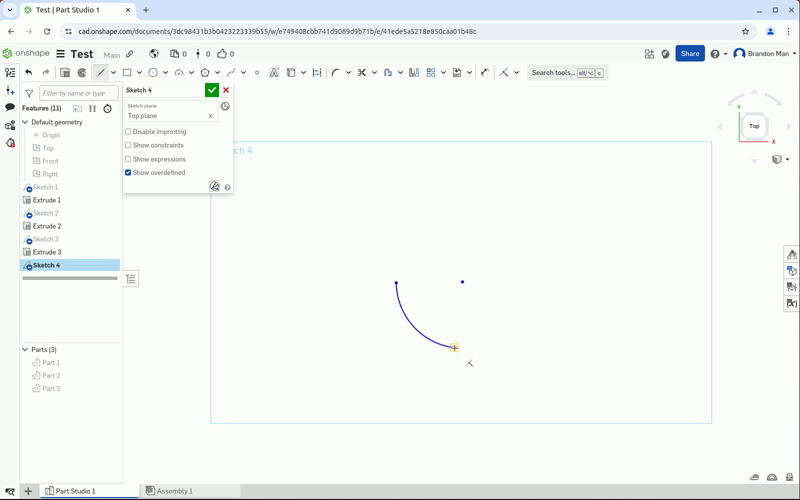
key_down(shift)
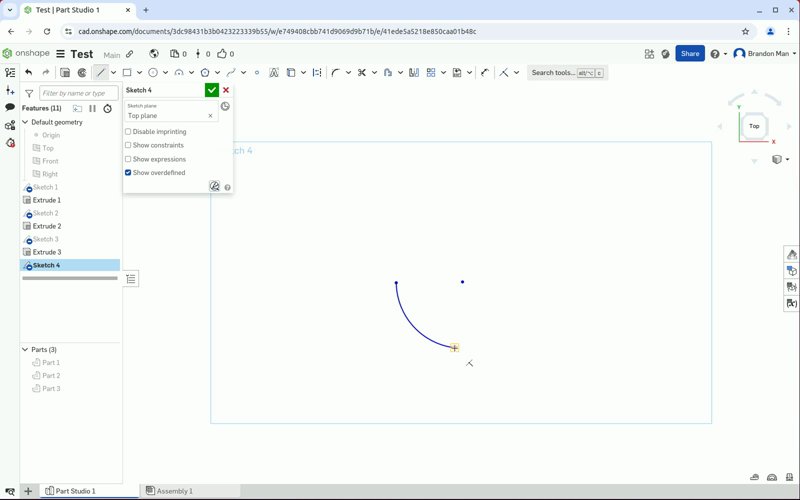
mouse_move(484, 347)
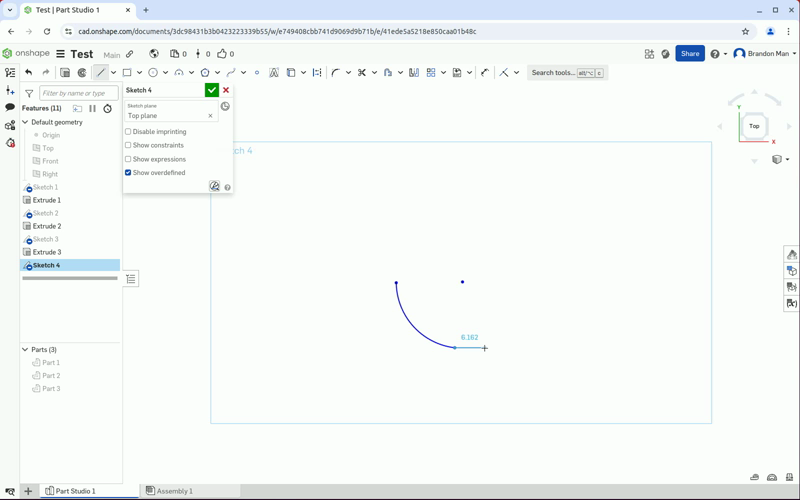
mouse_move(454, 313)
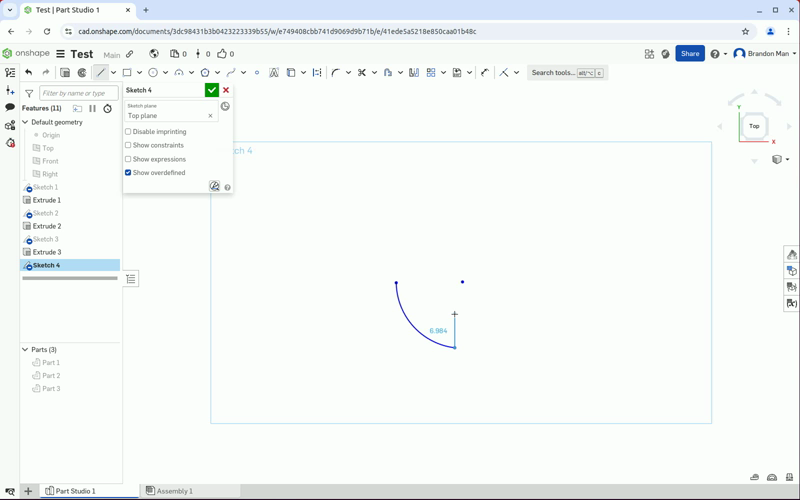
click(454, 313)
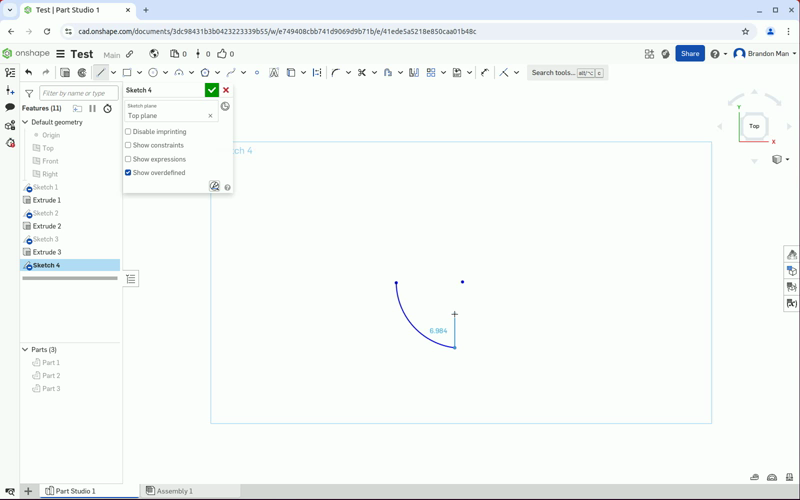
key_up(shift)
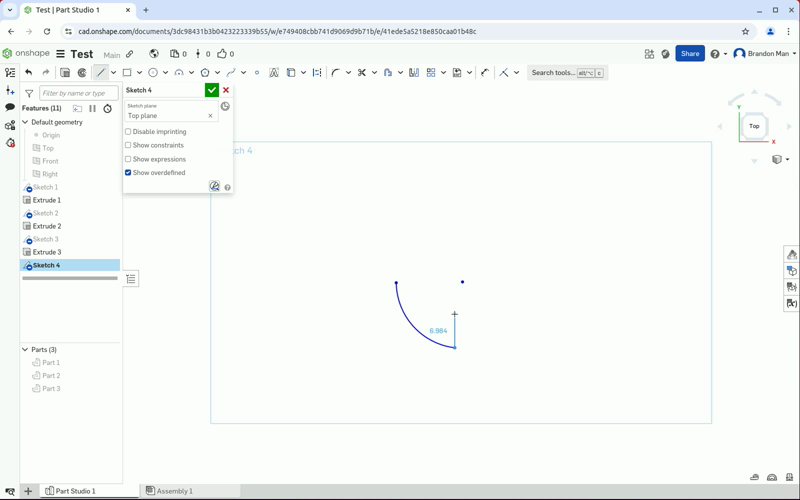
key(esc)
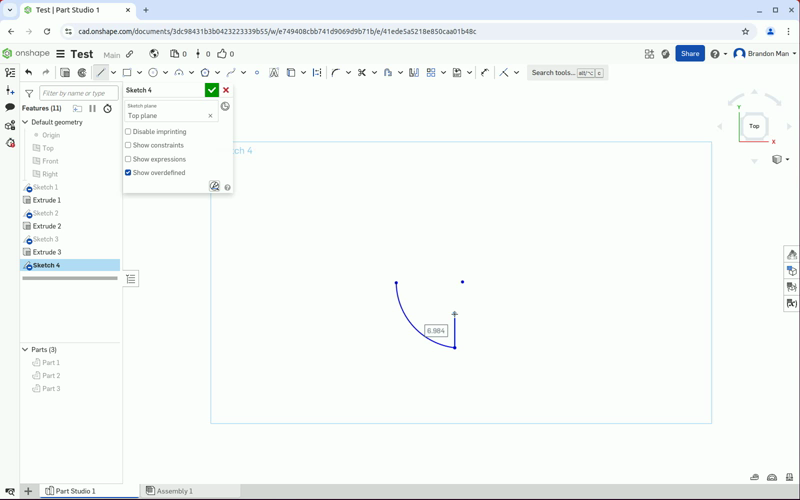
key(a)
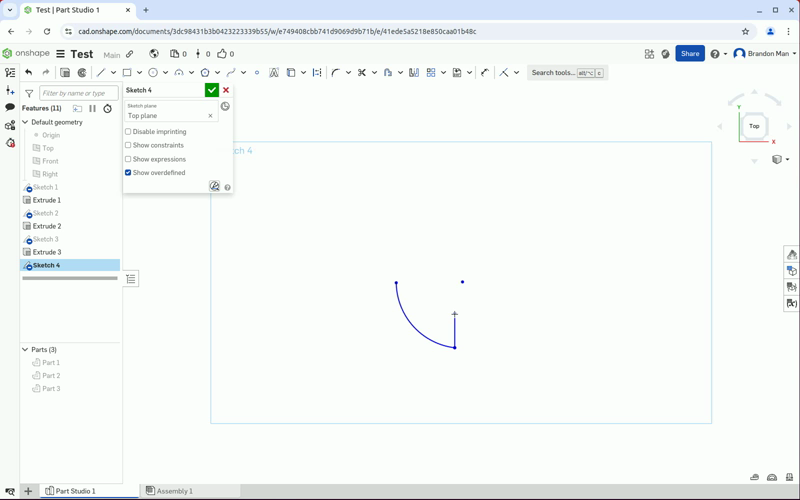
mouse_move(454, 313)
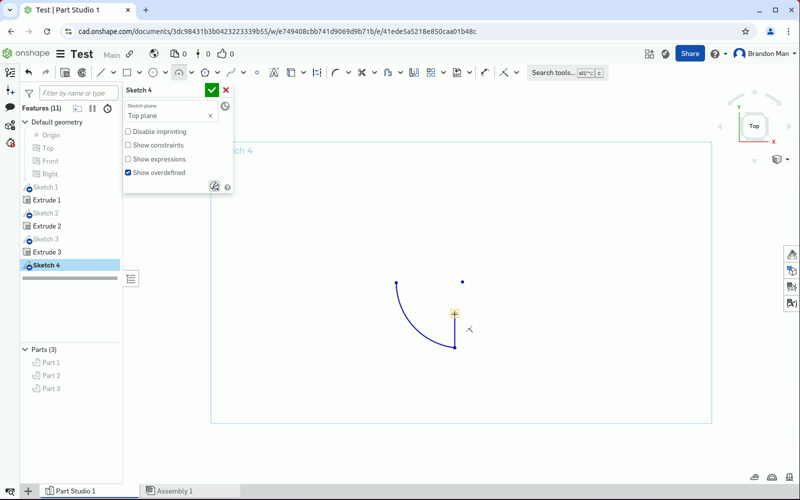
click(454, 313)
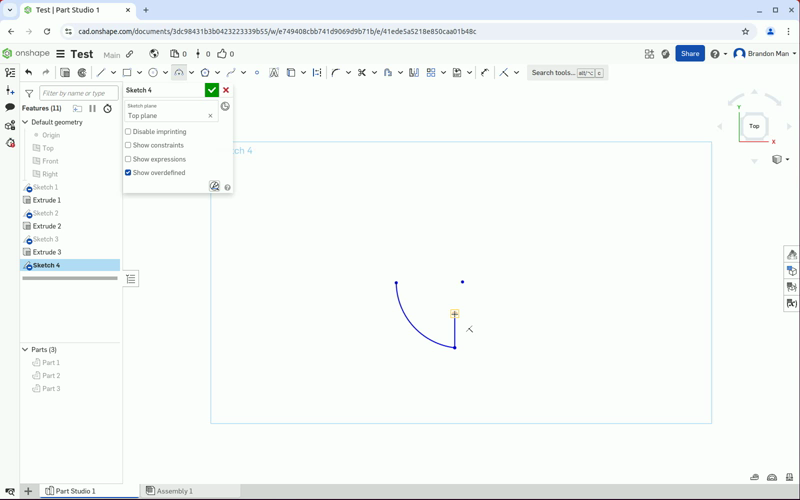
key_down(shift)
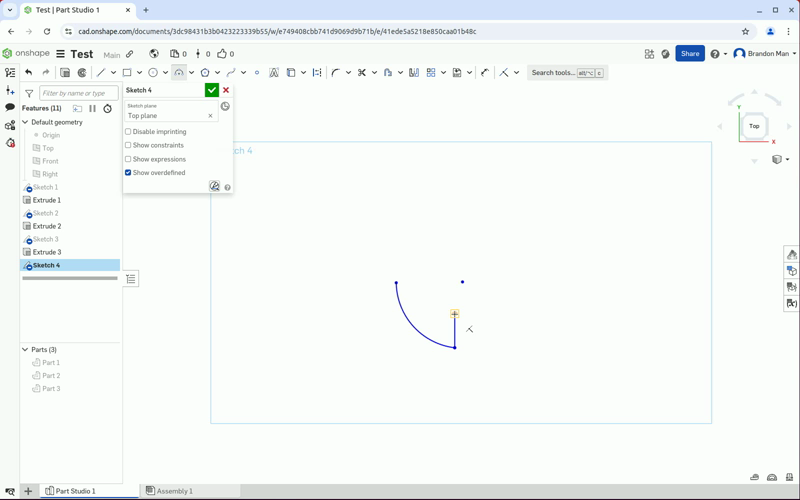
mouse_move(430, 282)
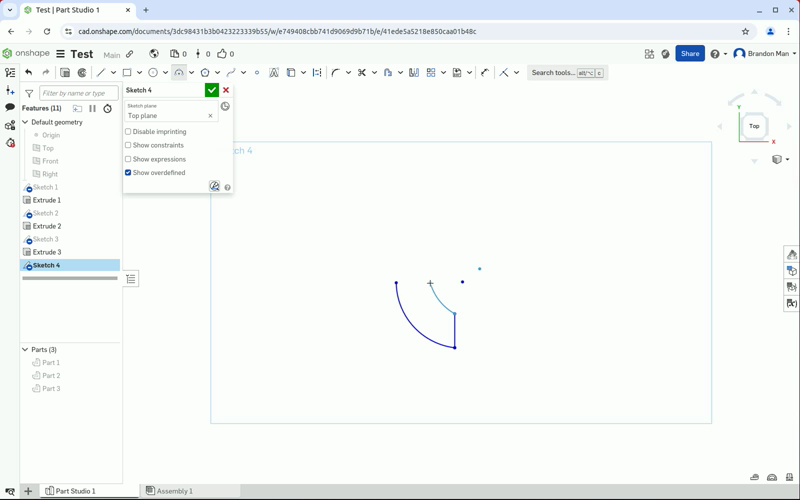
click(430, 282)
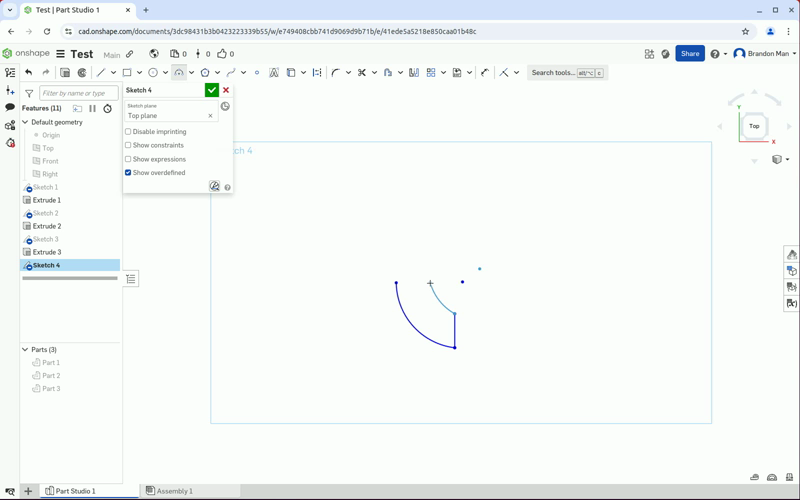
mouse_move(437, 302)
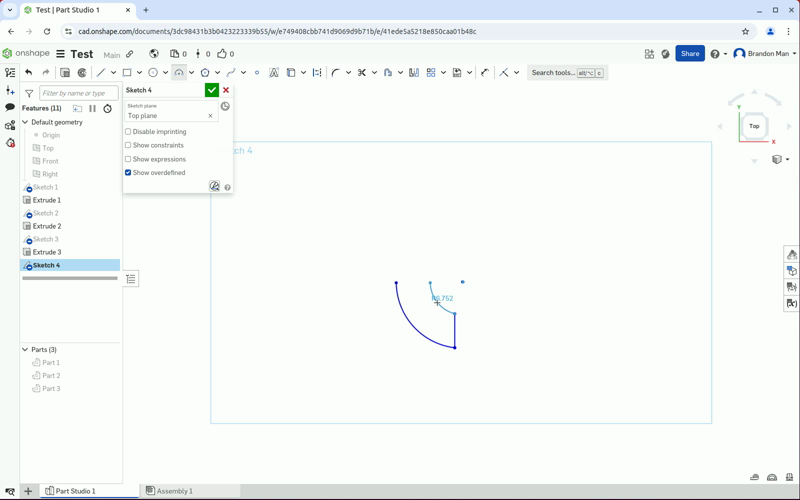
click(437, 302)
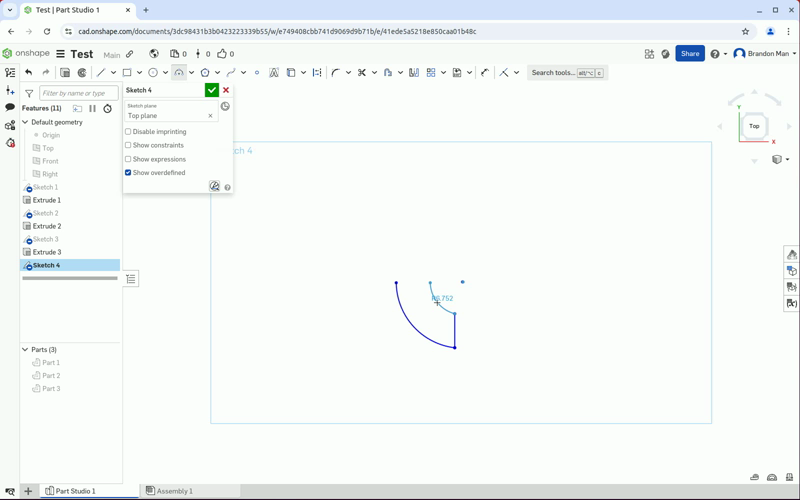
key_up(shift)
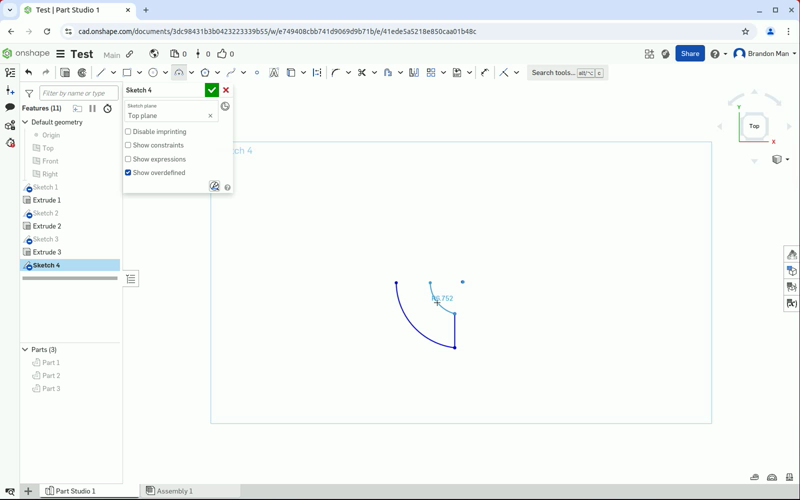
key(esc)
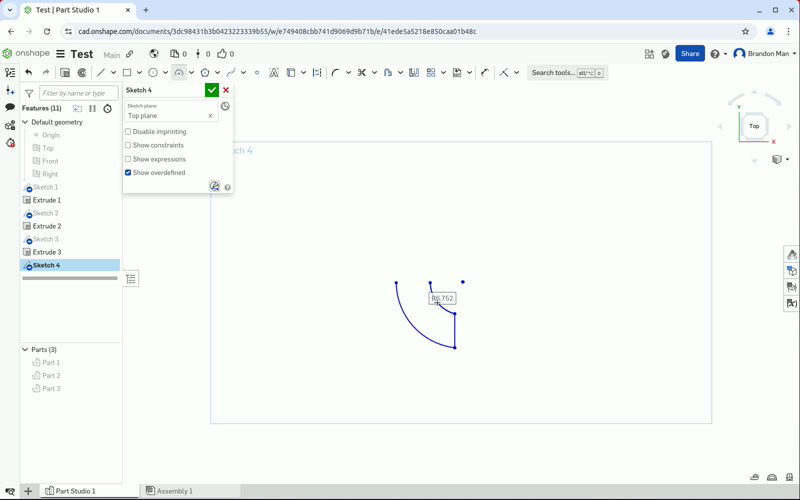
key(l)
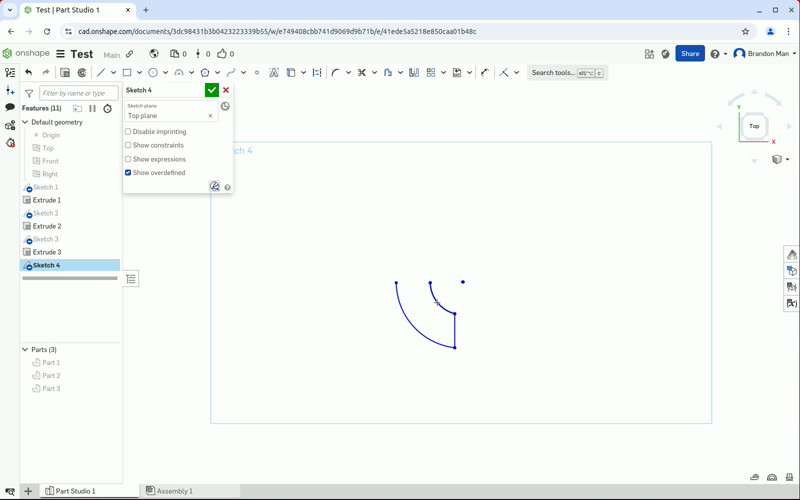
mouse_move(430, 282)
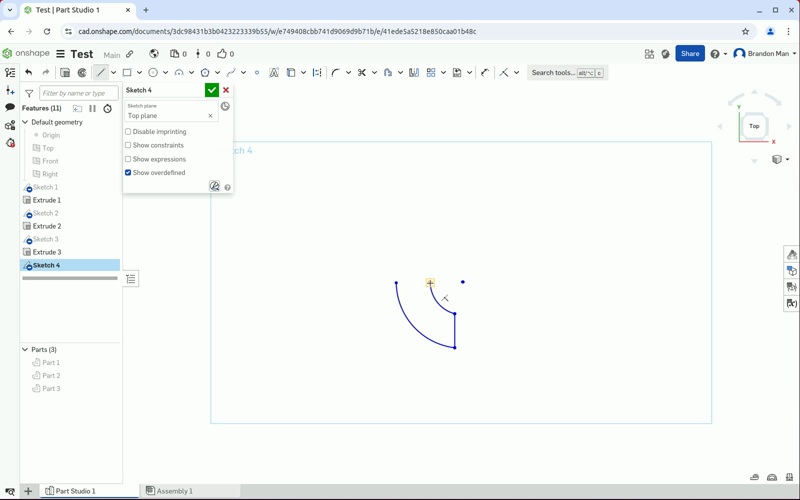
click(430, 282)
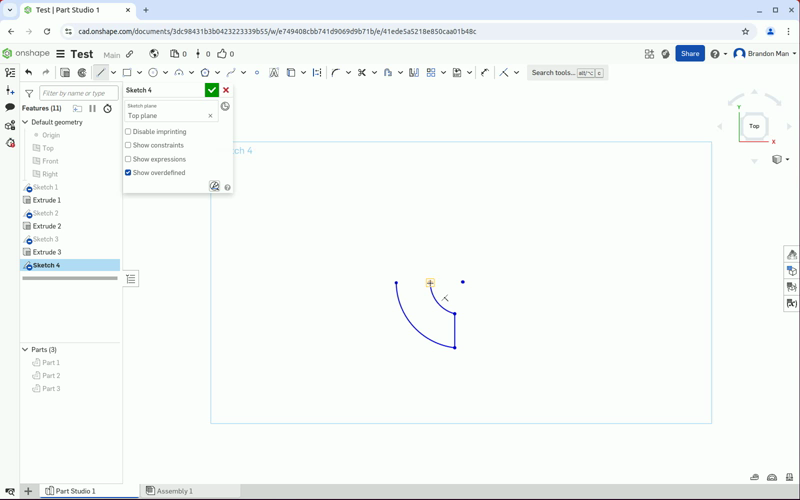
mouse_move(460, 282)
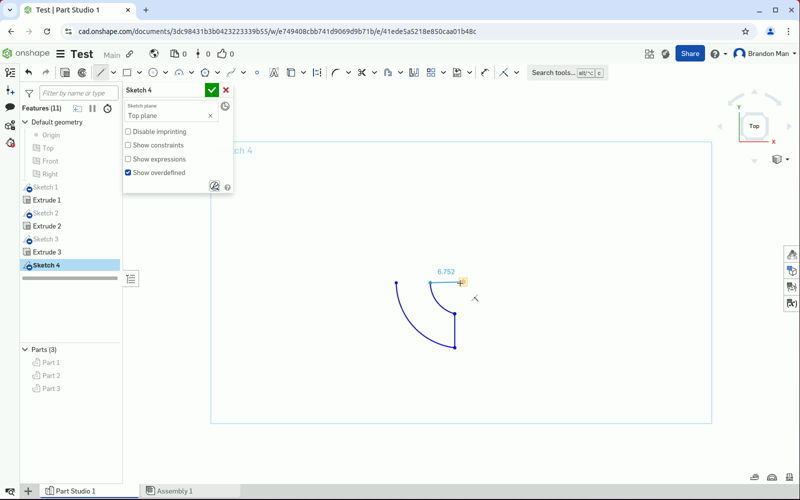
key_down(shift)
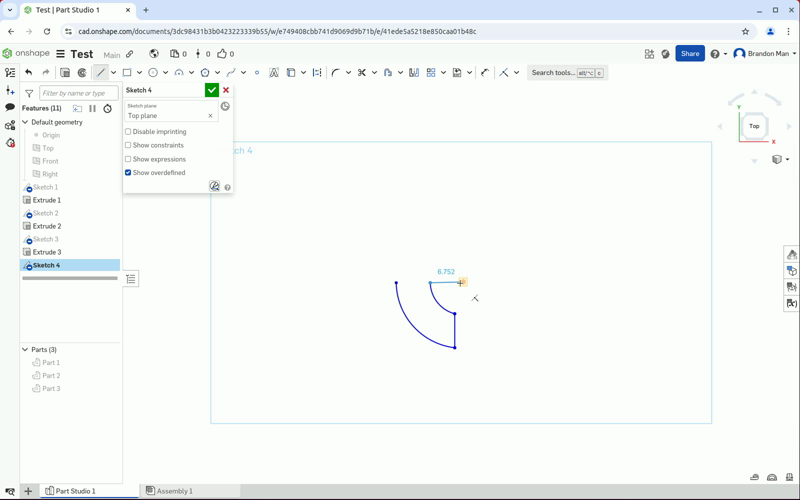
mouse_move(396, 282)
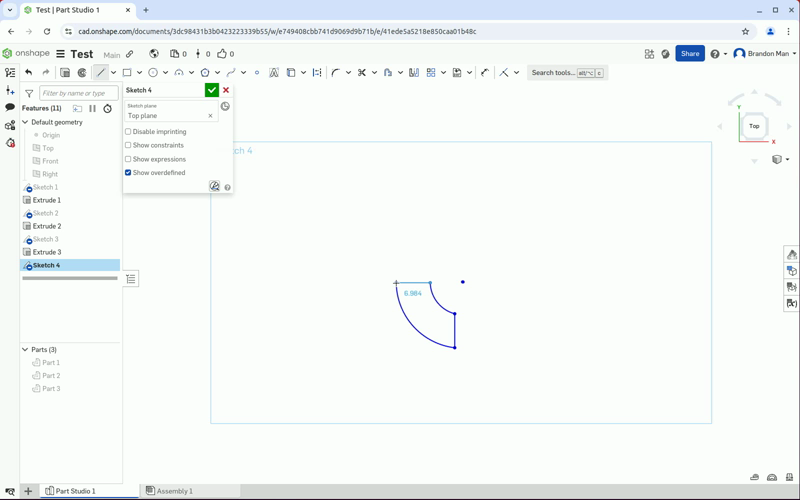
key_up(shift)
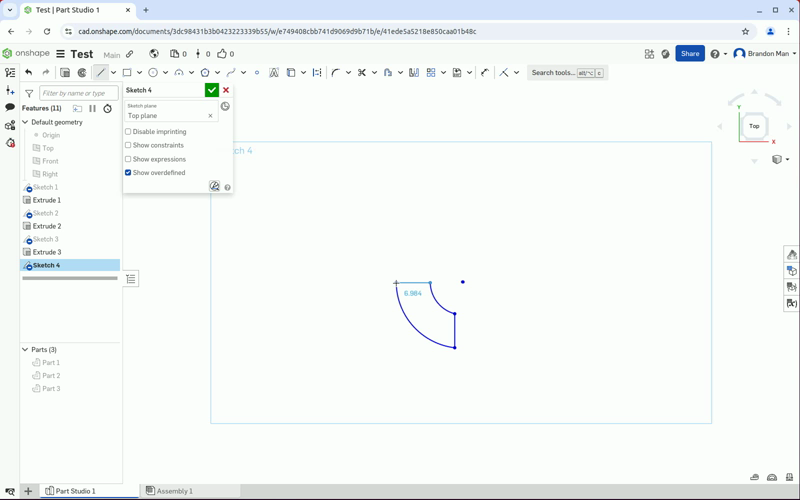
click(396, 282)
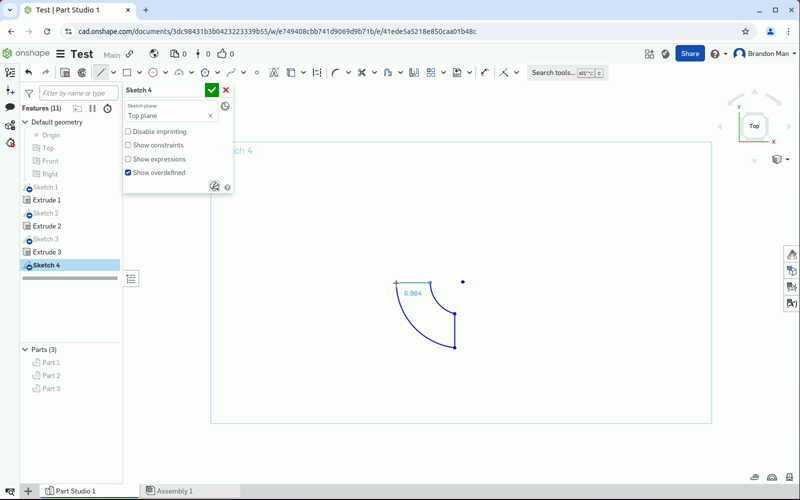
key(esc)
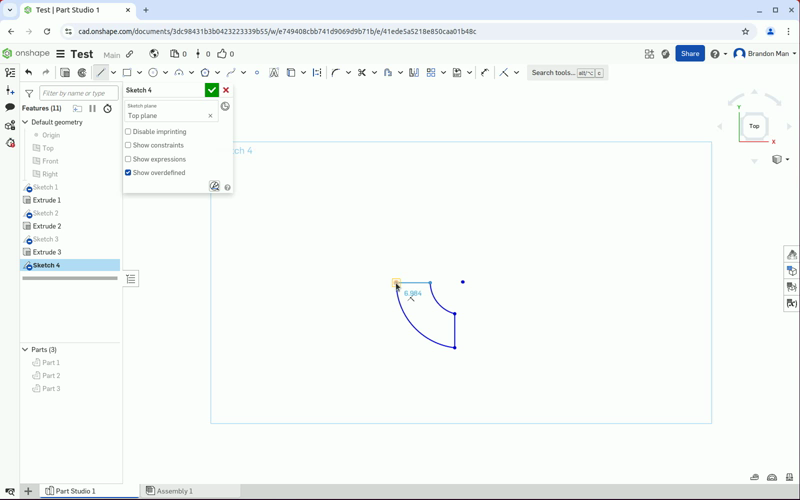
mouse_move(407, 316)
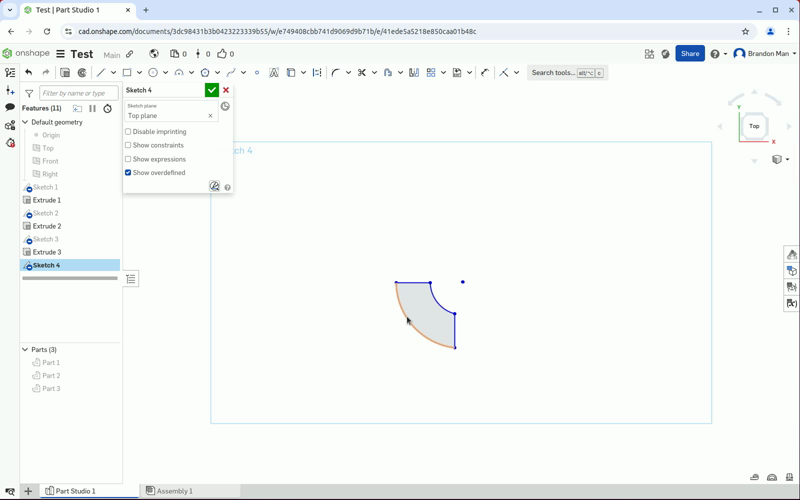
click(407, 316)
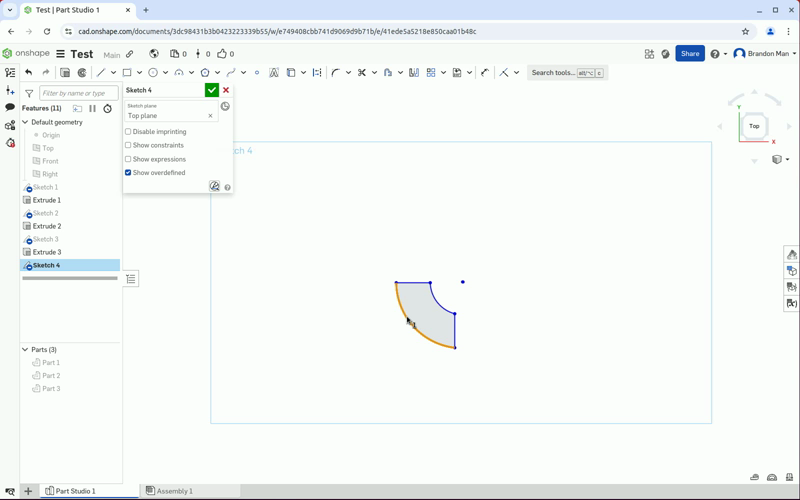
mouse_move(73, 352)
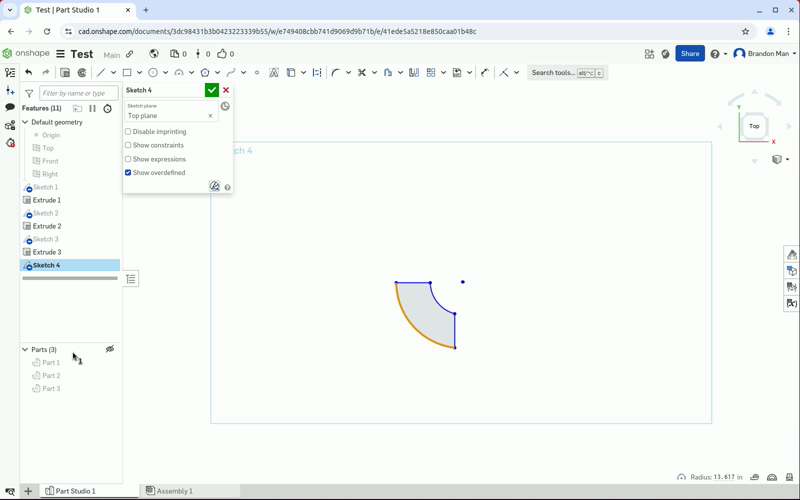
key(shift+y)
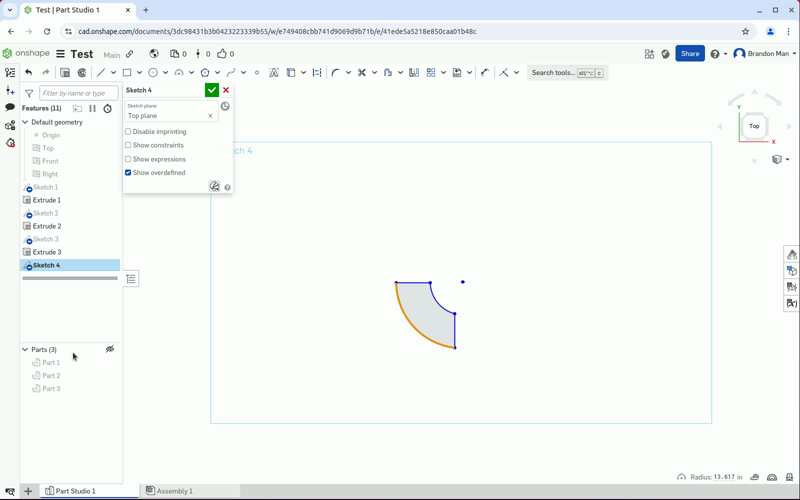
key(shift+e)
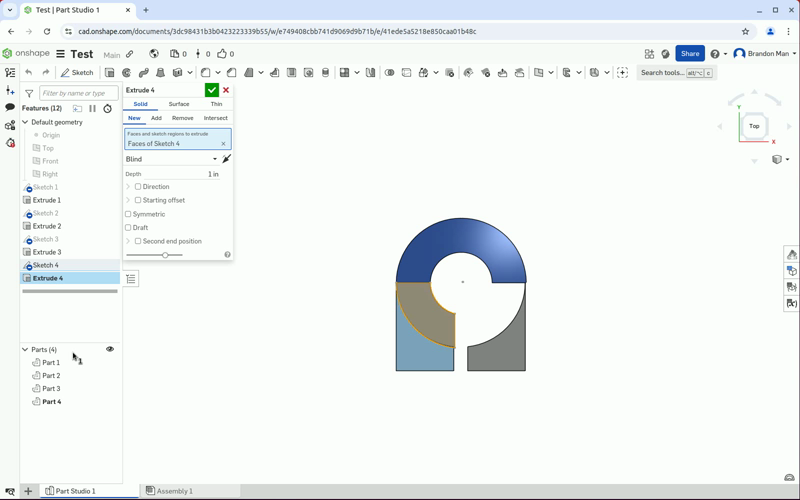
mouse_move(143, 106)
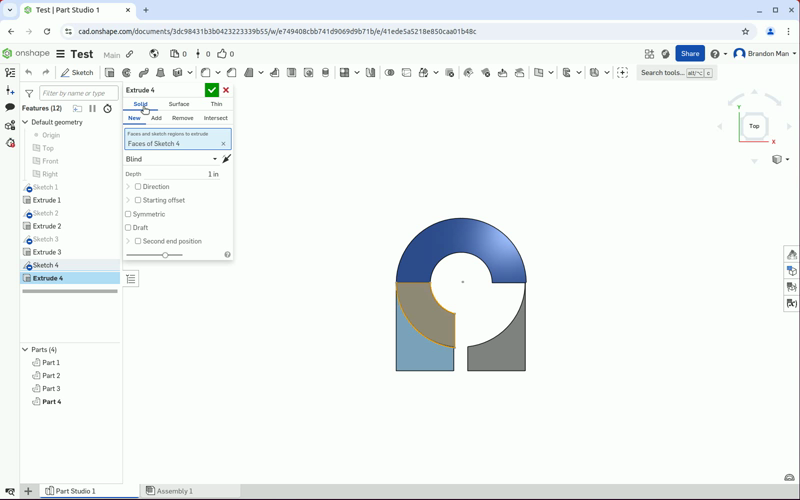
click(143, 106)
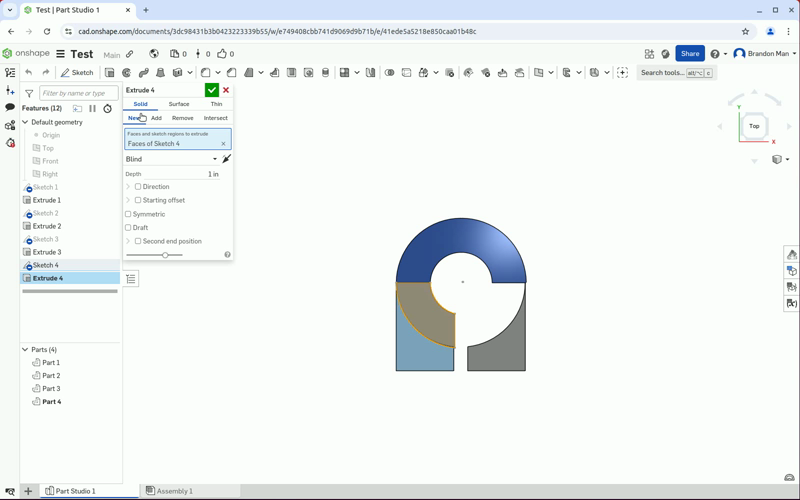
mouse_move(137, 120)
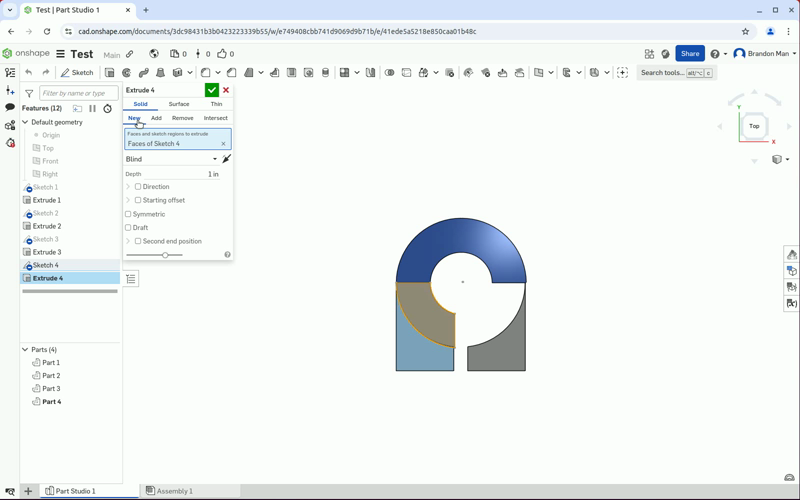
click(137, 120)
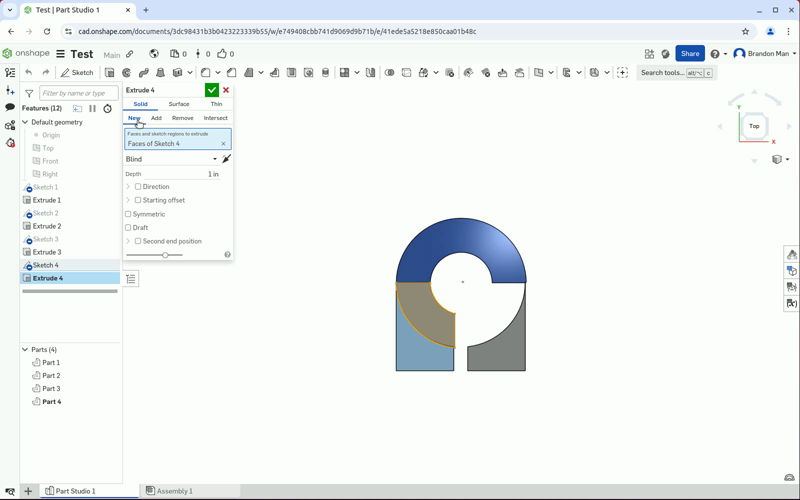
key(tab, 4)
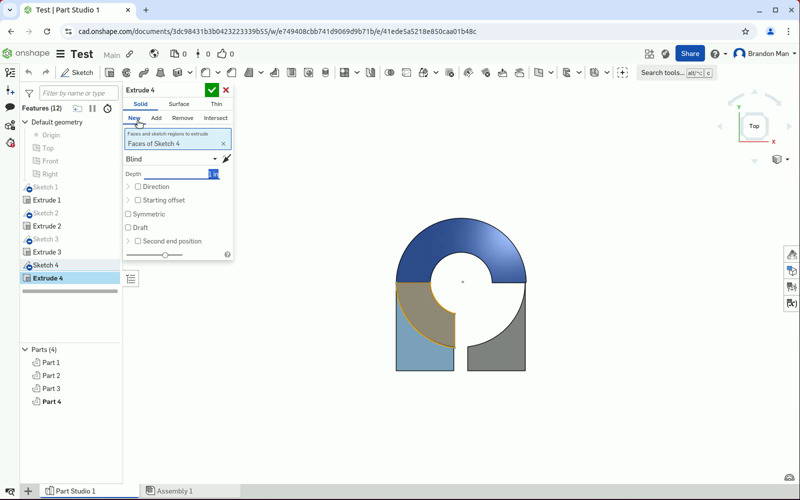
text(23.108)
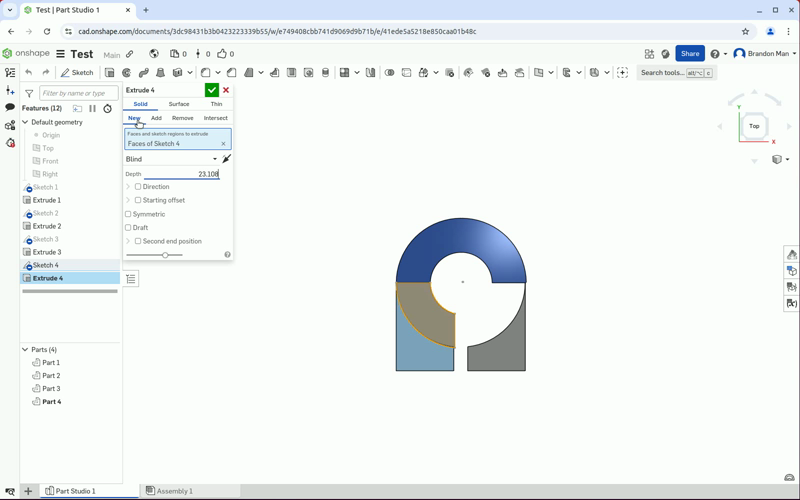
key(enter)
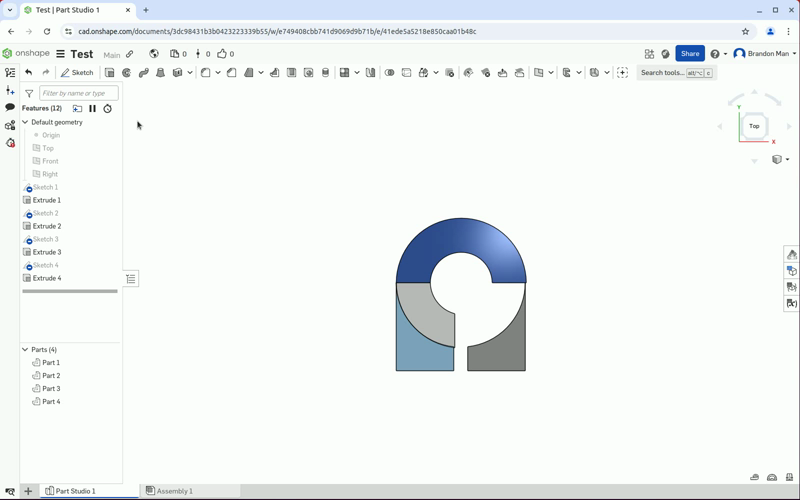
key(shift+h)
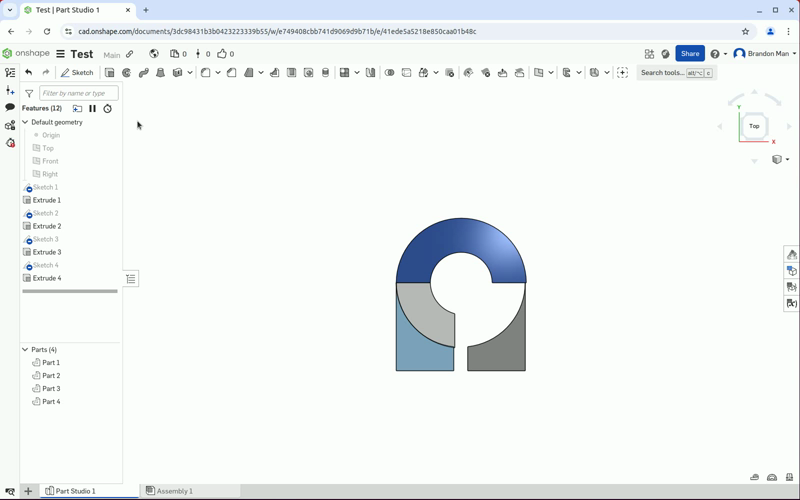
key(shift+h)
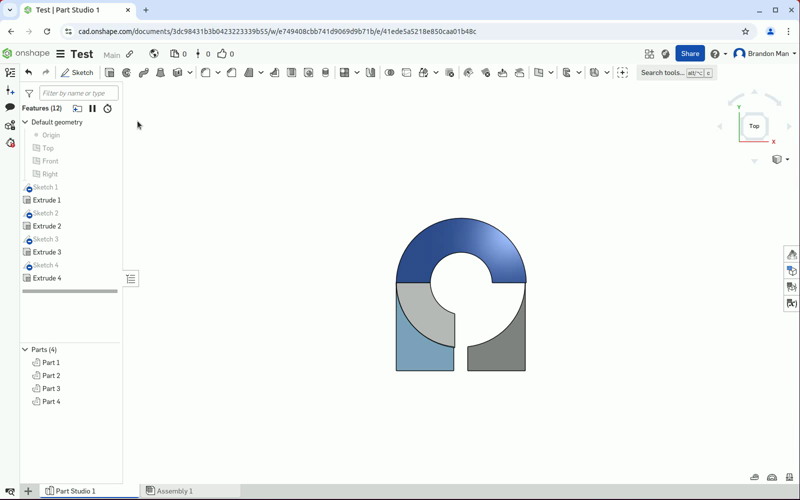
mouse_move(73, 189)
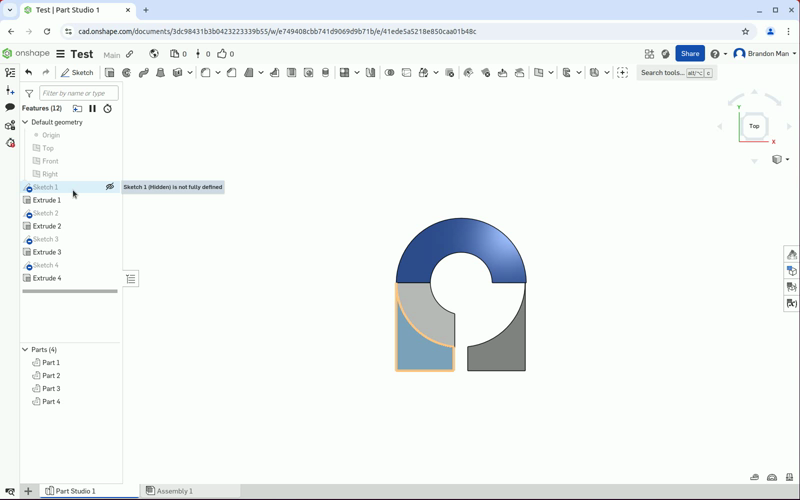
click(73, 189)
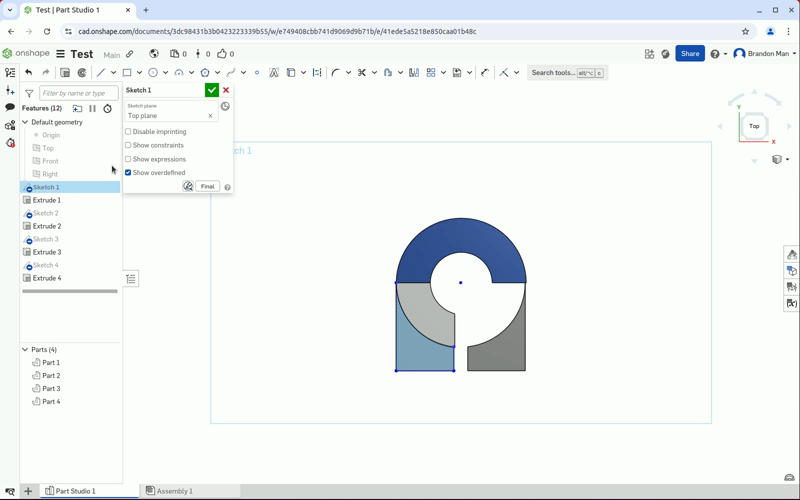
mouse_move(229, 92)
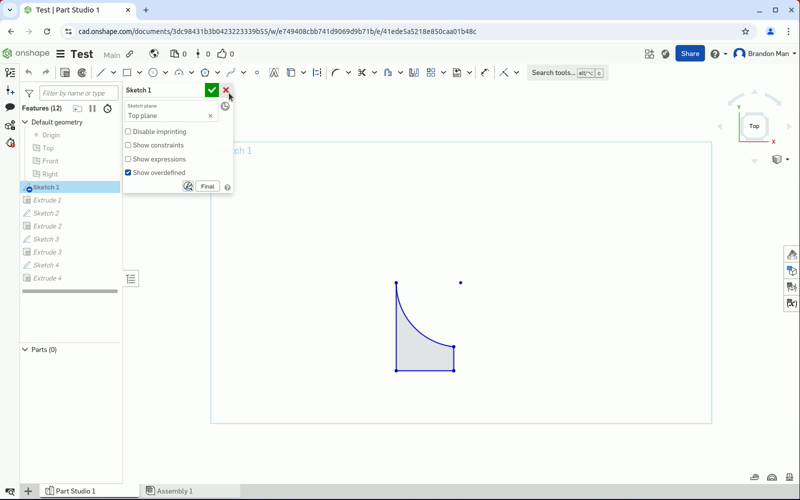
click(229, 92)
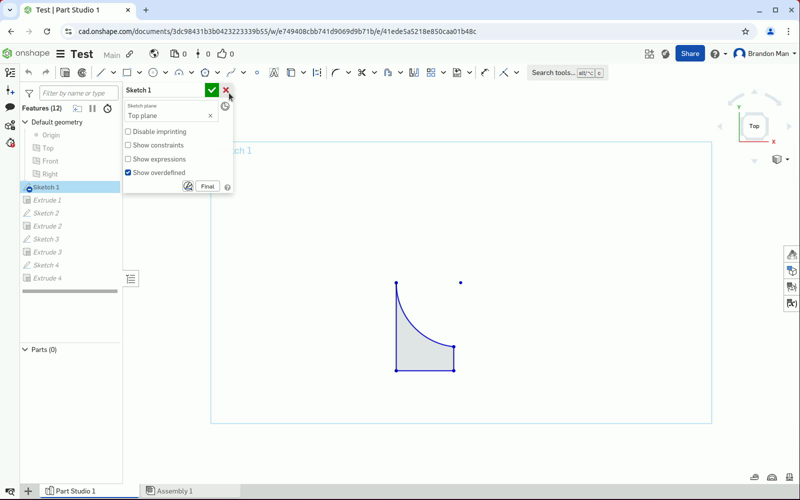
key(shift+s)
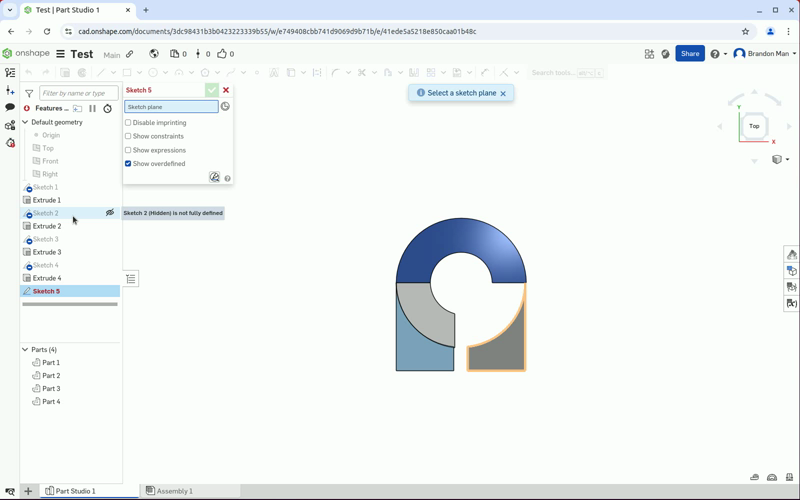
scroll(3)
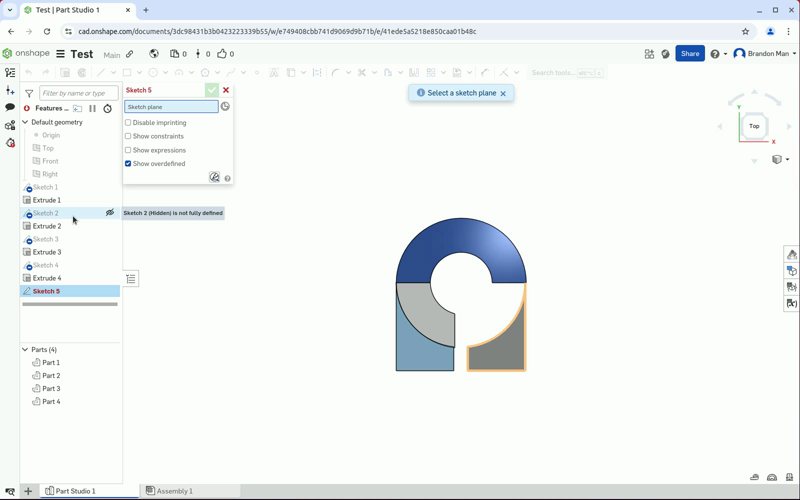
mouse_move(73, 150)
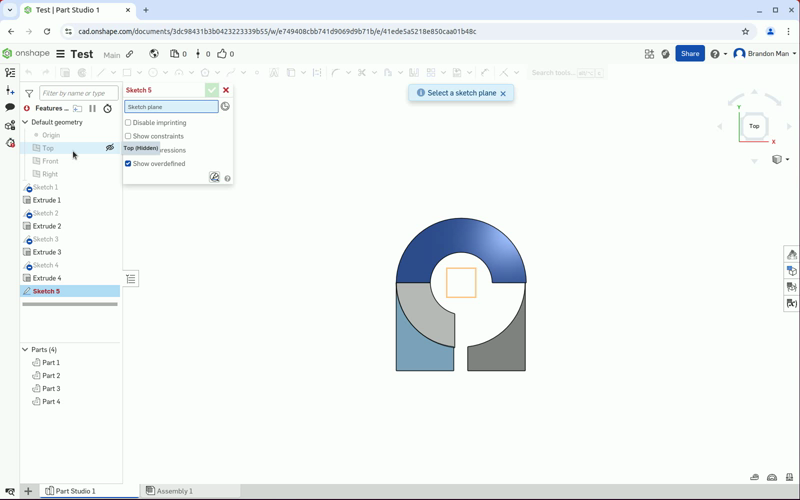
click(73, 150)
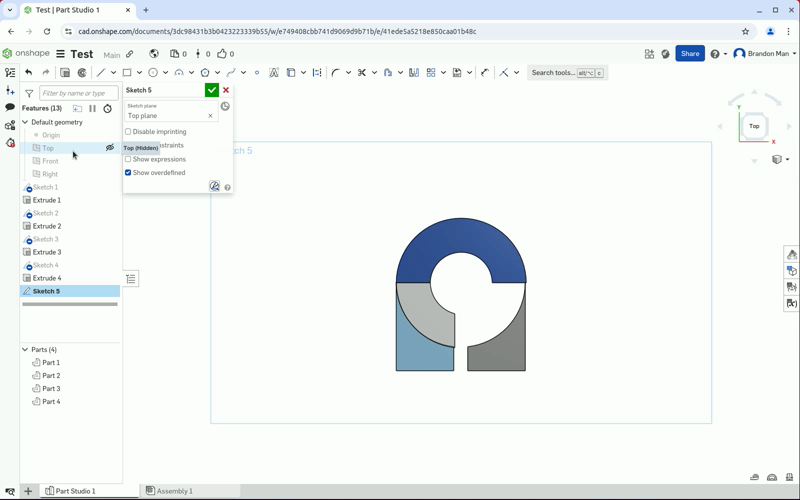
mouse_move(73, 352)
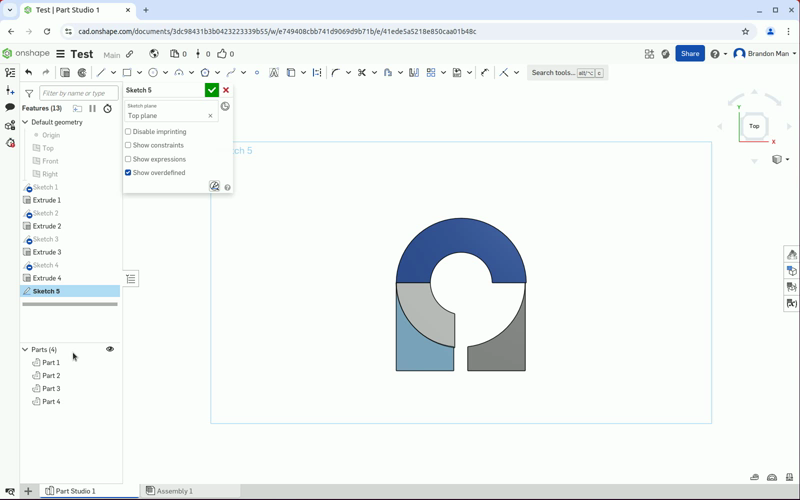
key(y)
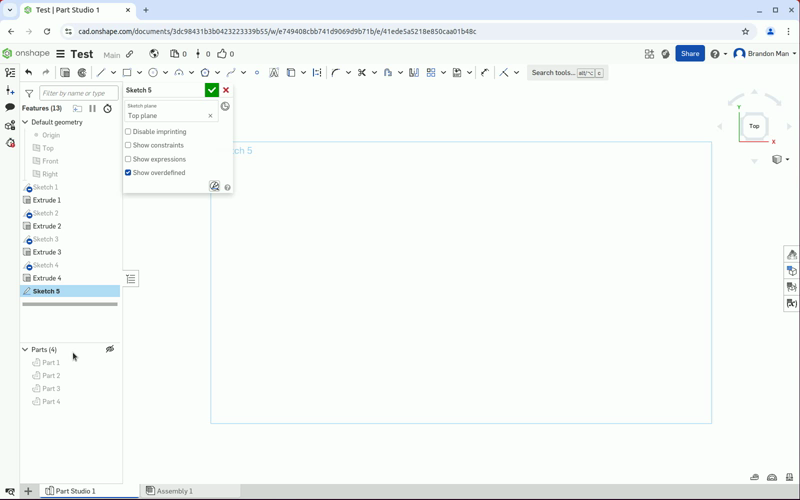
key(a)
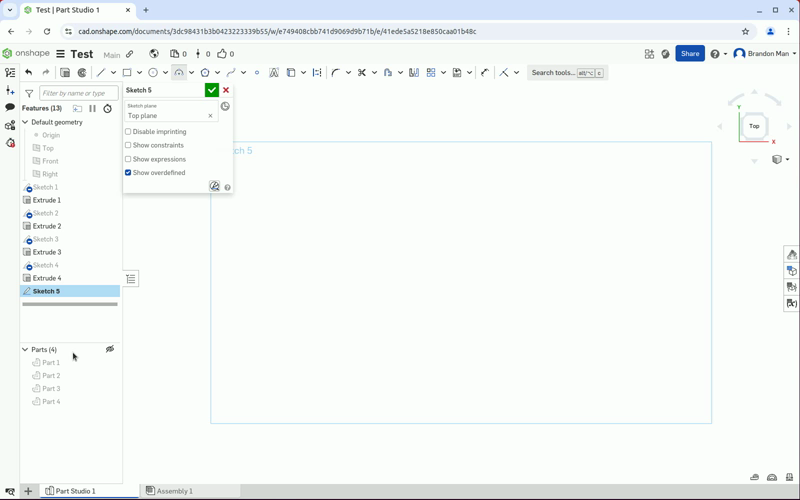
key_down(shift)
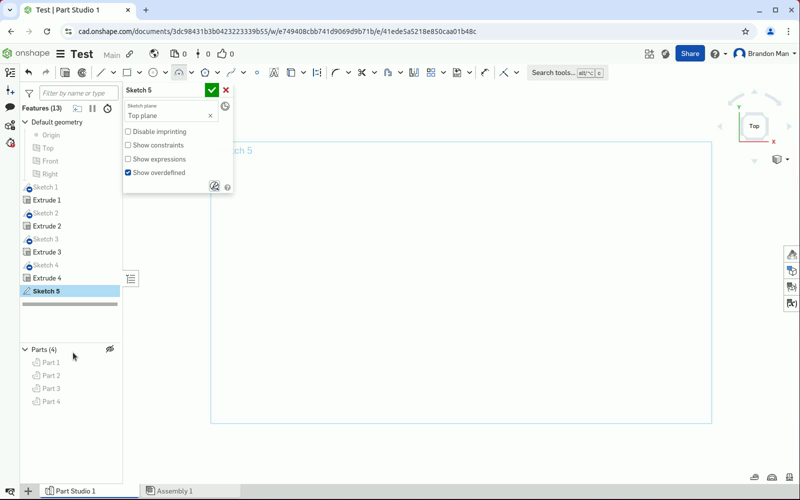
mouse_move(467, 347)
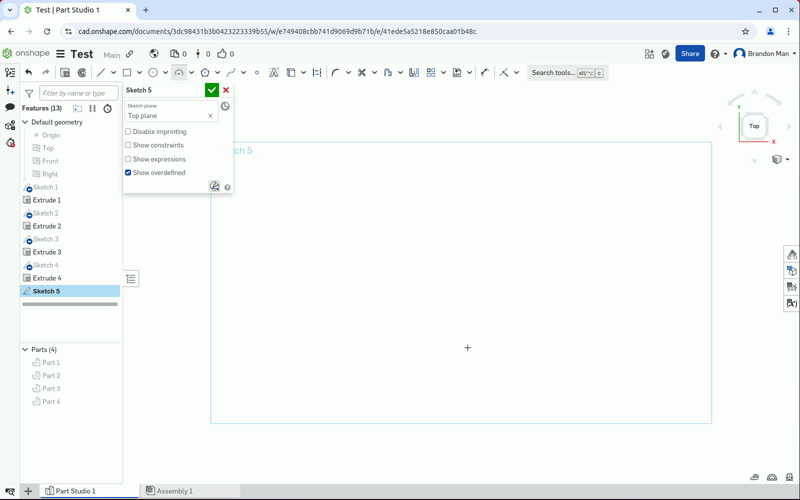
click(467, 347)
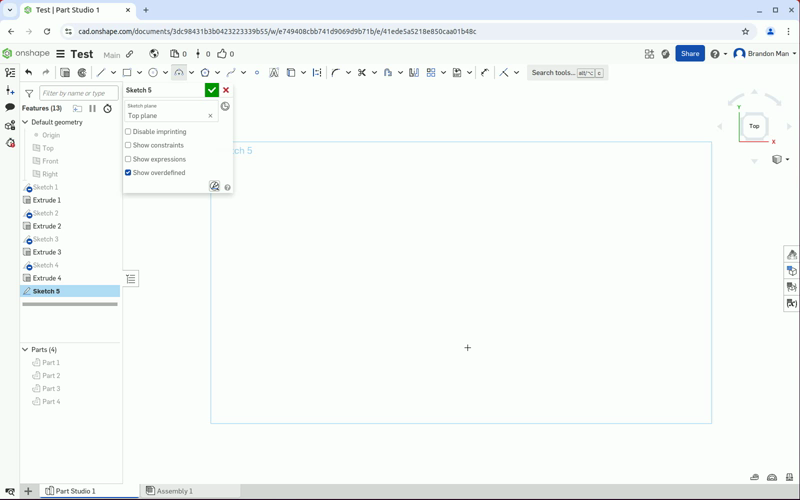
key_up(shift)
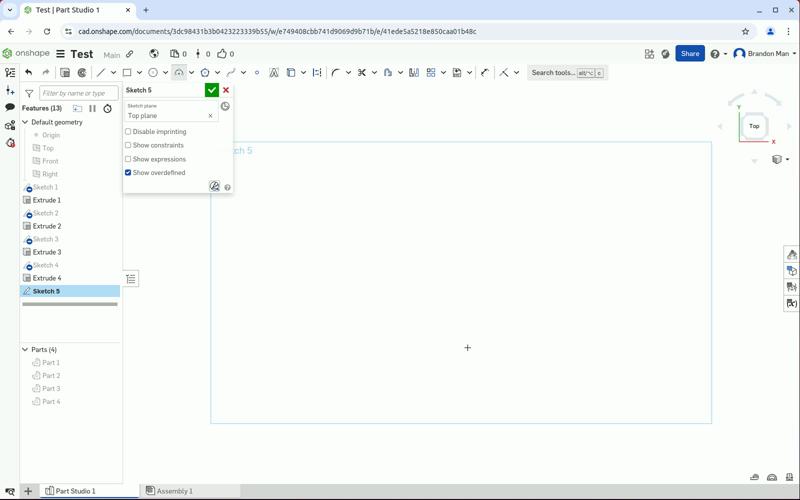
key_down(shift)
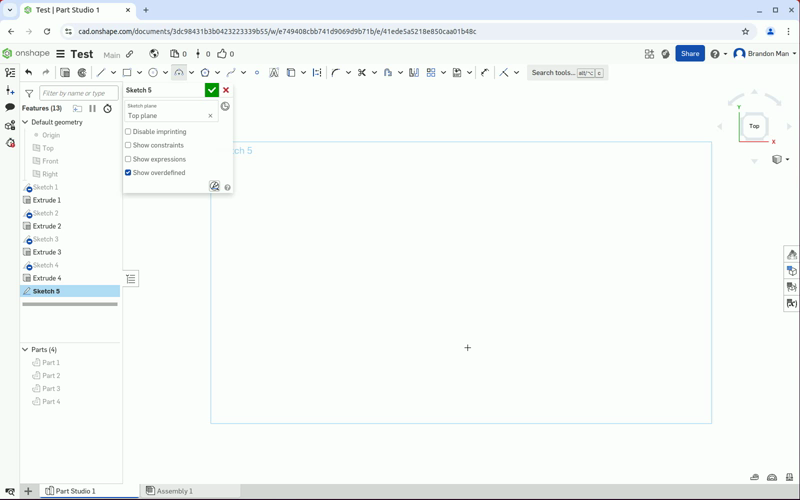
mouse_move(525, 282)
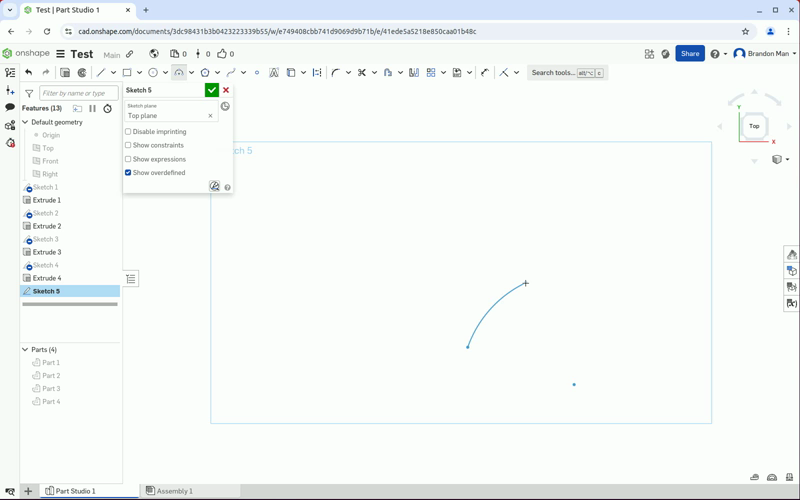
click(525, 282)
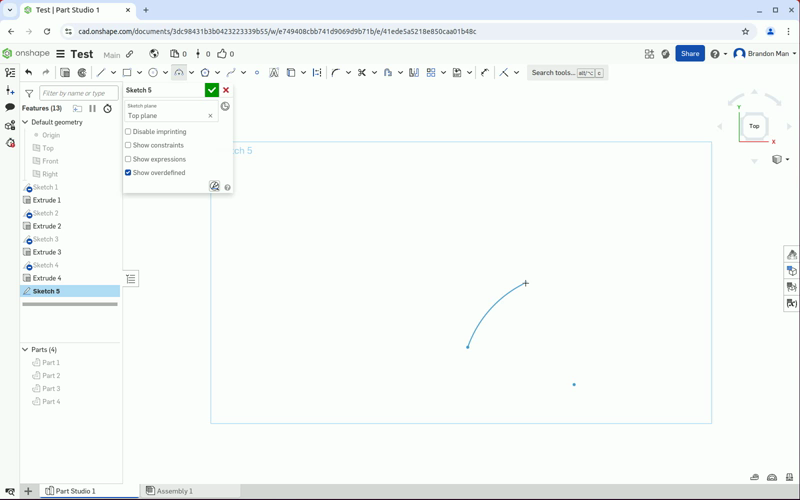
mouse_move(509, 325)
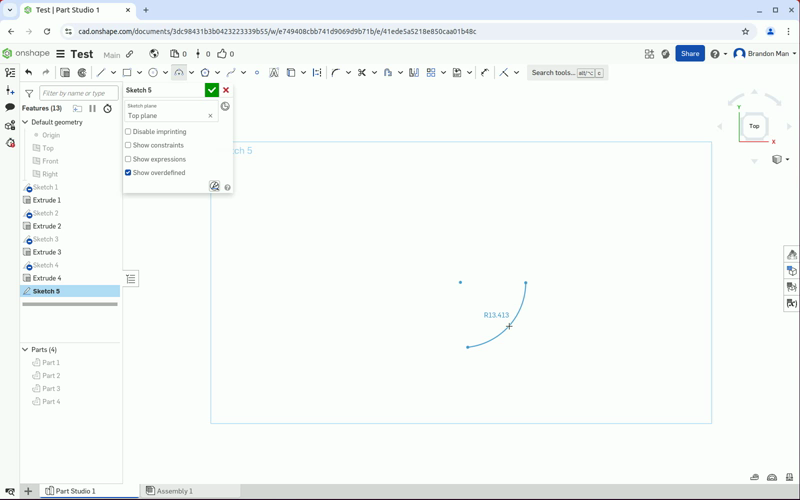
click(509, 325)
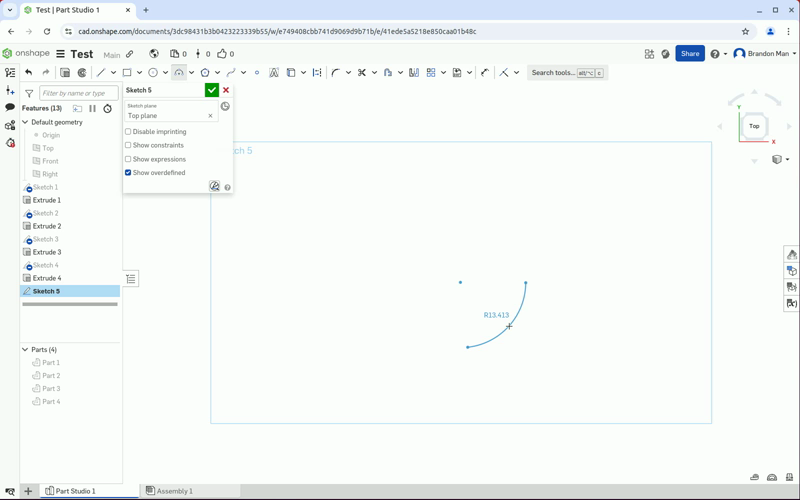
key_up(shift)
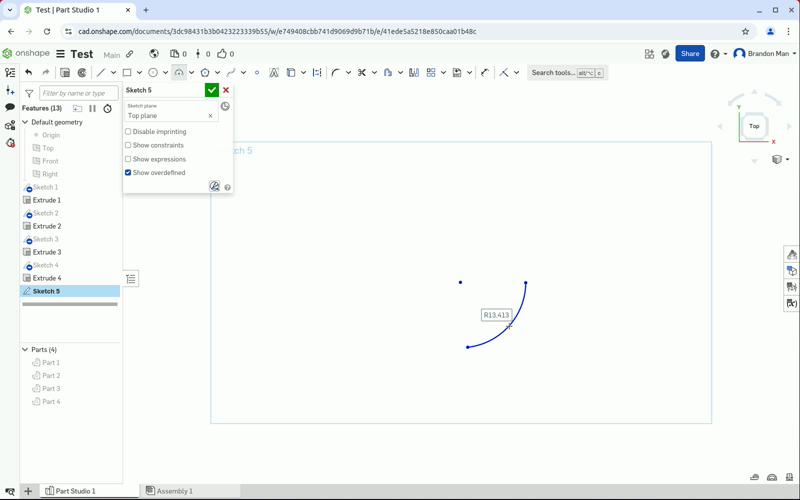
key(esc)
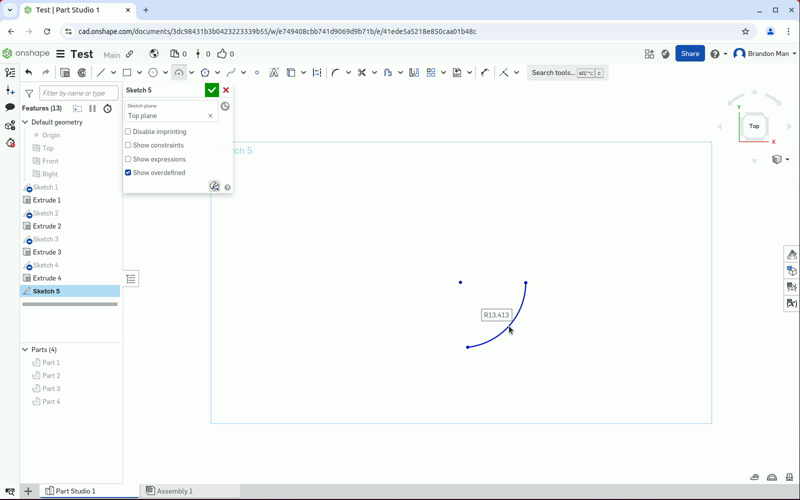
key(l)
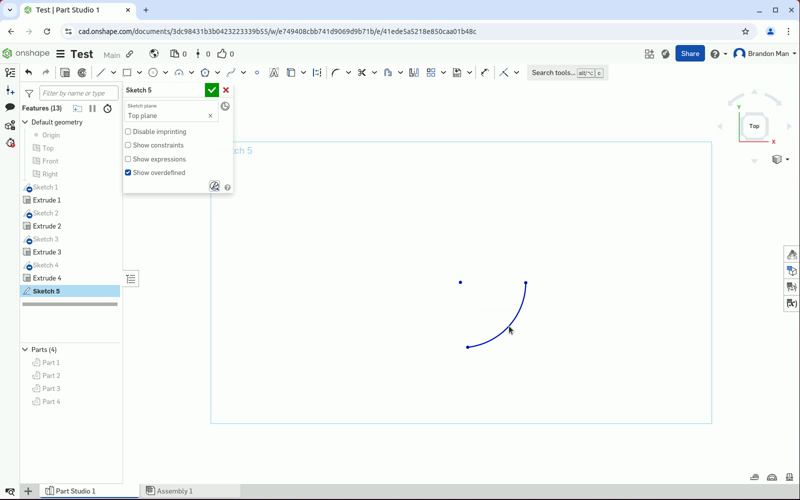
mouse_move(525, 282)
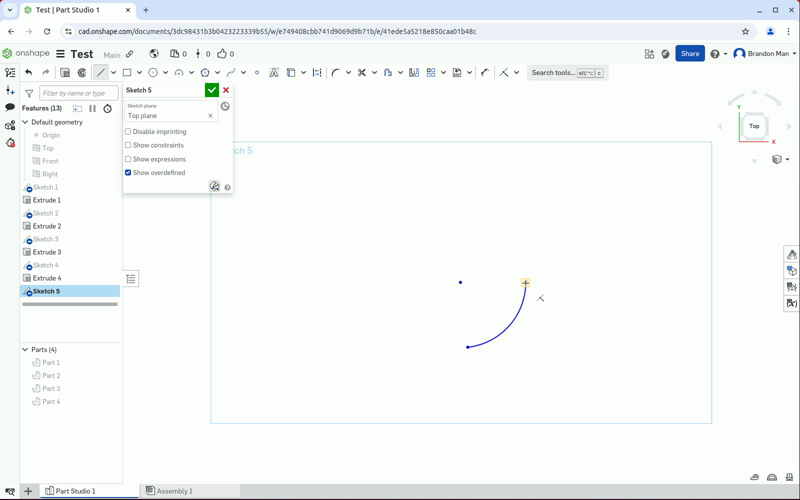
click(525, 282)
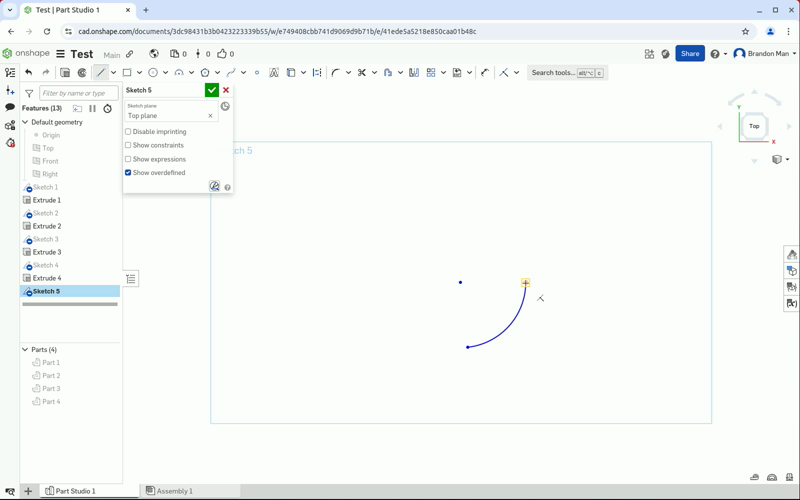
key_down(shift)
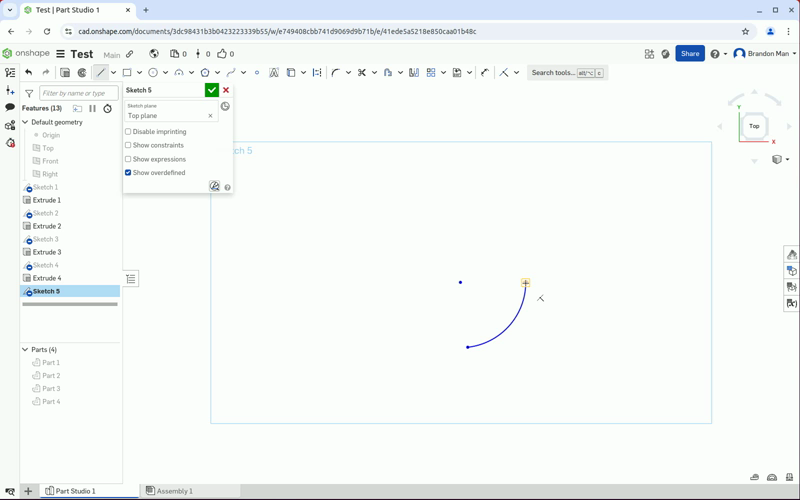
mouse_move(555, 282)
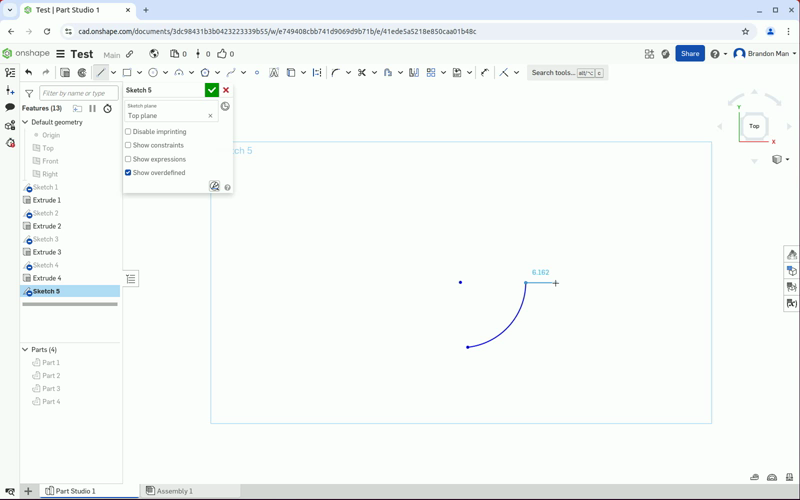
mouse_move(491, 282)
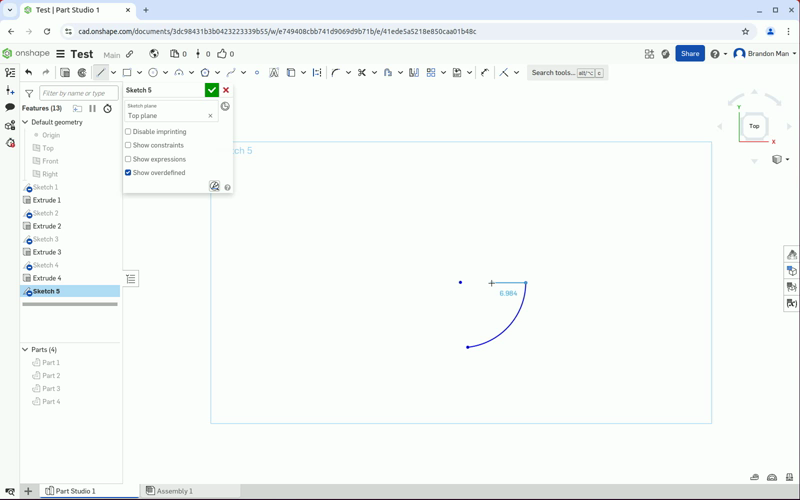
click(491, 282)
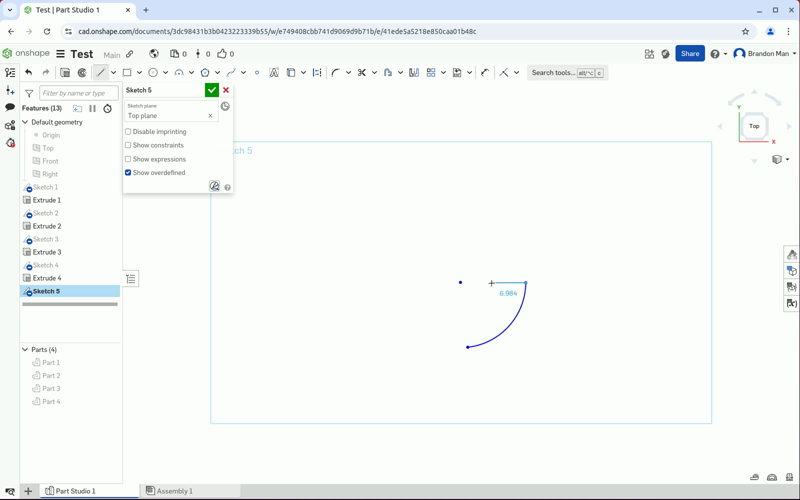
key_up(shift)
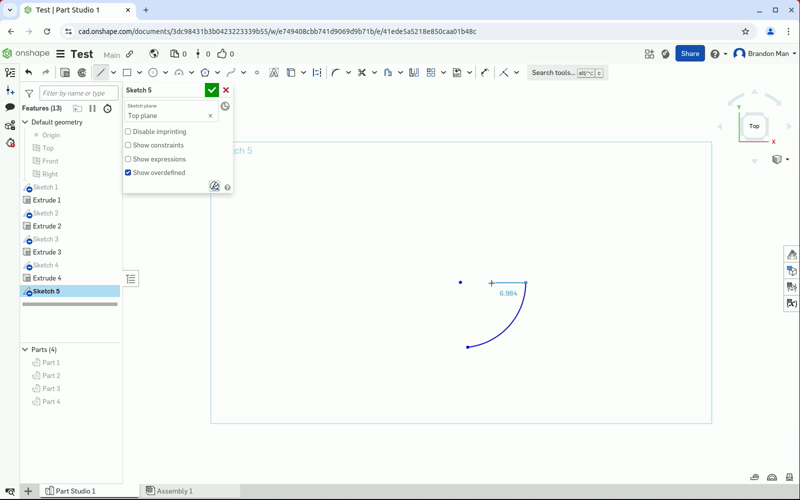
key(esc)
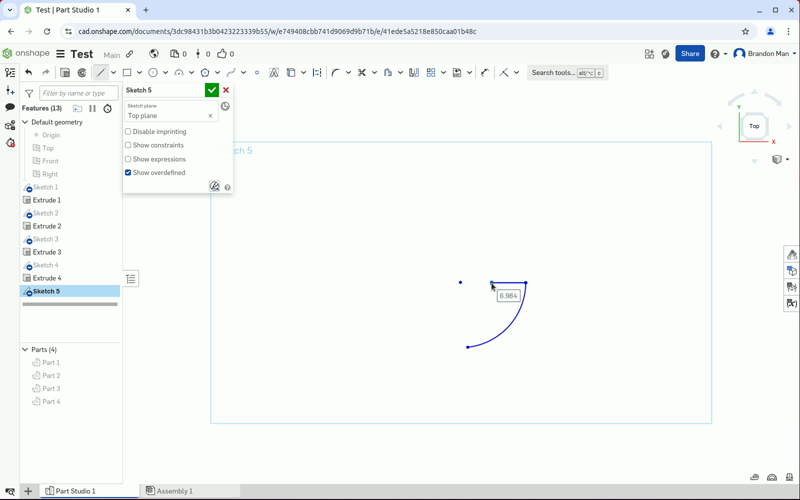
key(a)
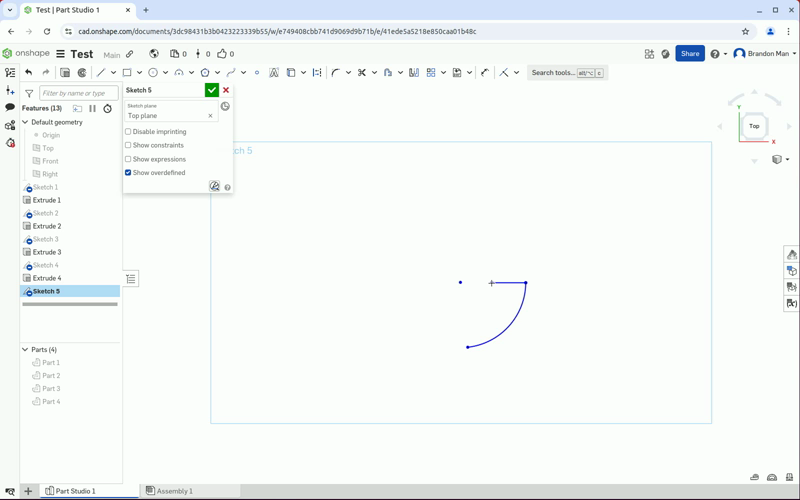
mouse_move(491, 282)
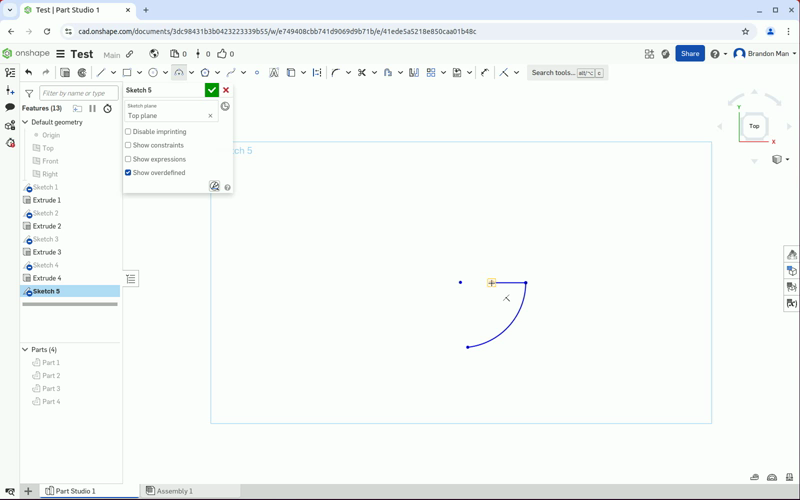
click(491, 282)
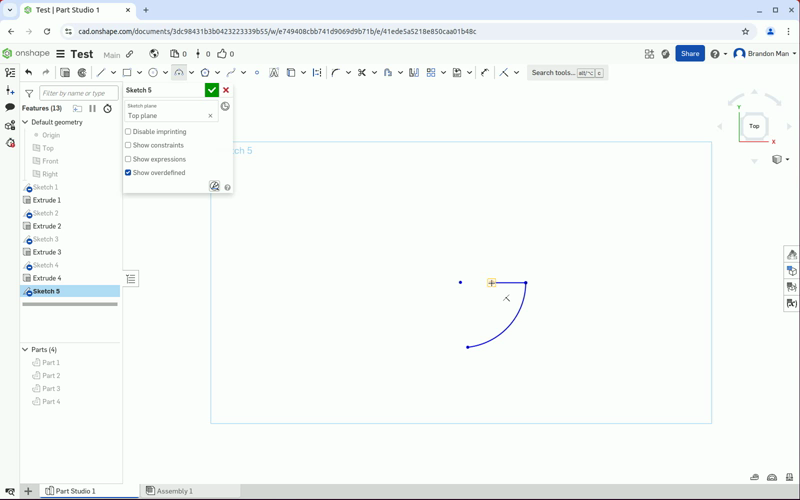
key_down(shift)
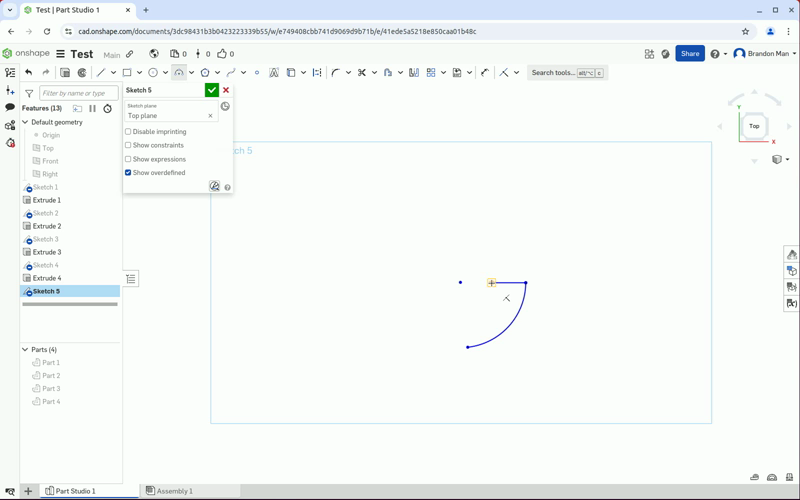
mouse_move(467, 313)
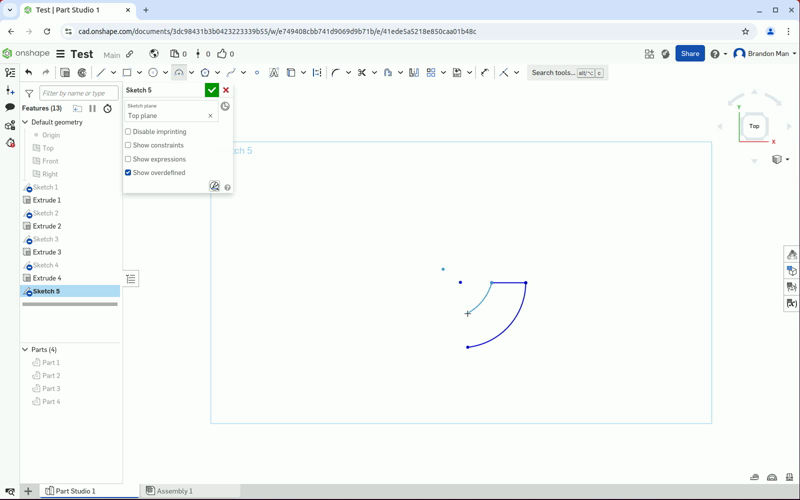
click(467, 313)
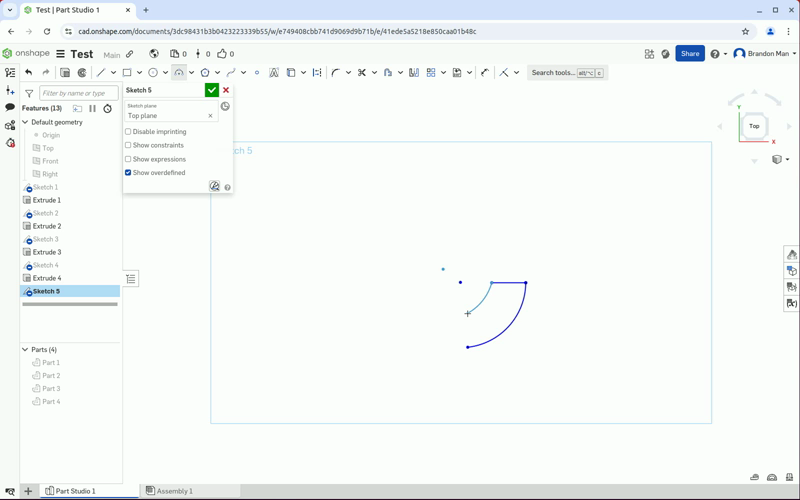
mouse_move(485, 302)
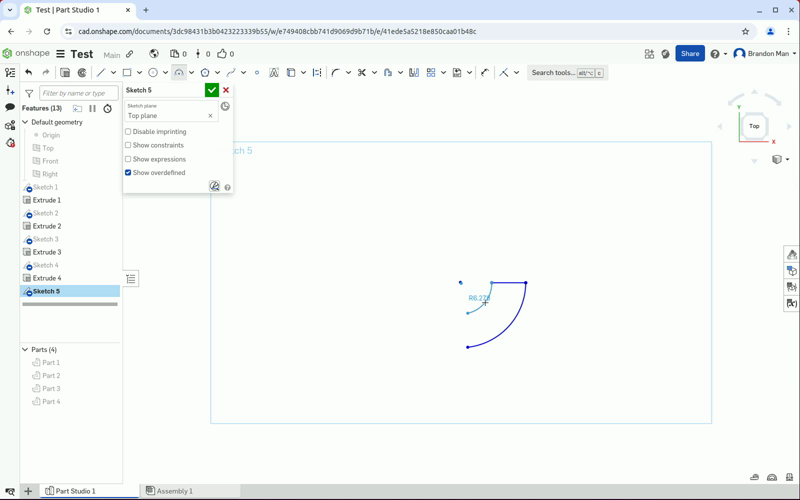
click(485, 302)
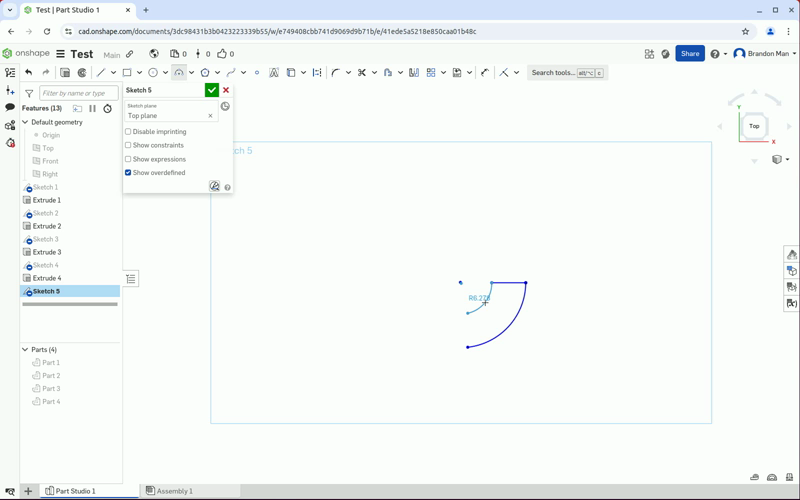
key_up(shift)
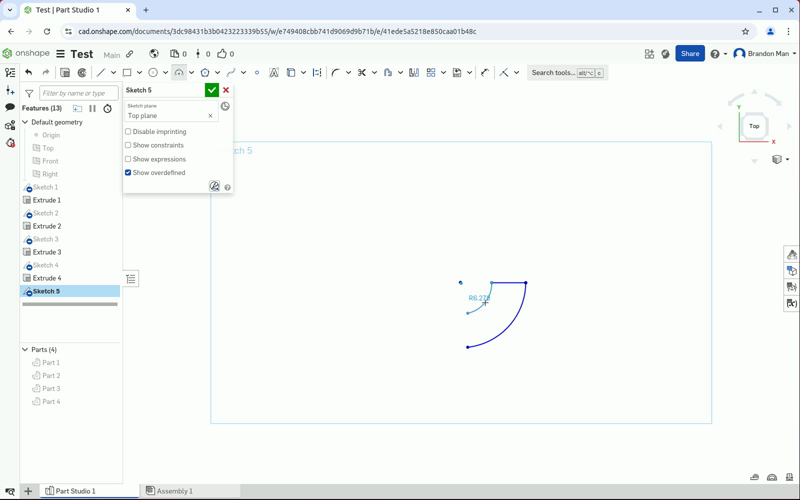
key(esc)
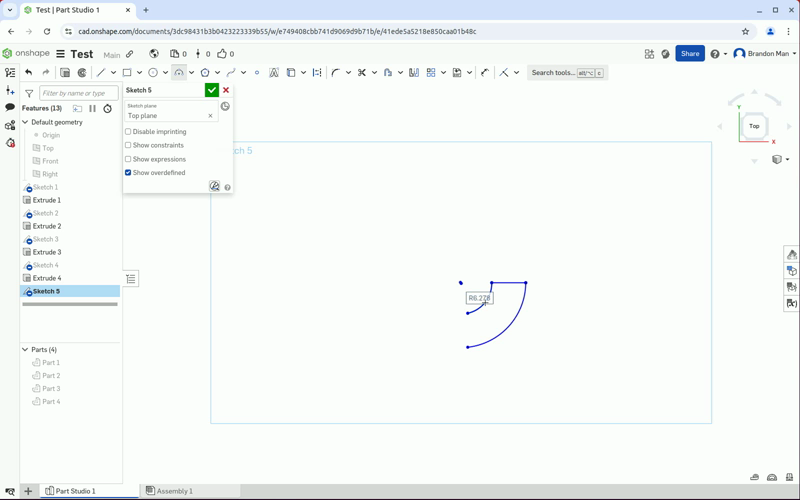
key(l)
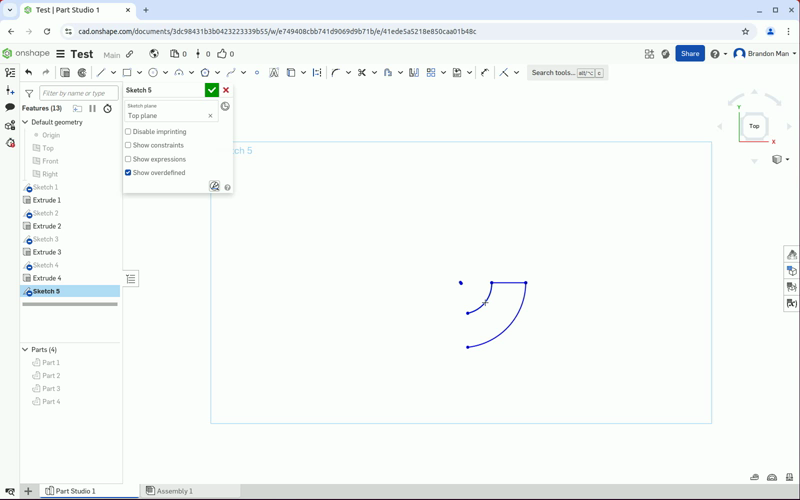
mouse_move(467, 313)
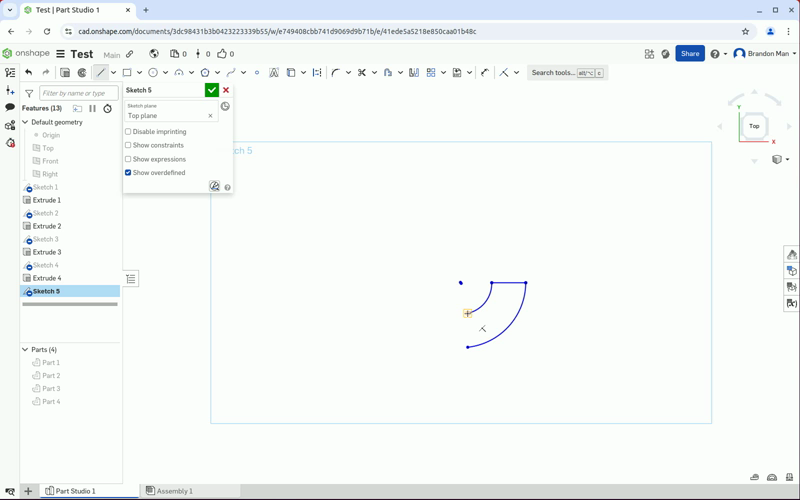
click(467, 313)
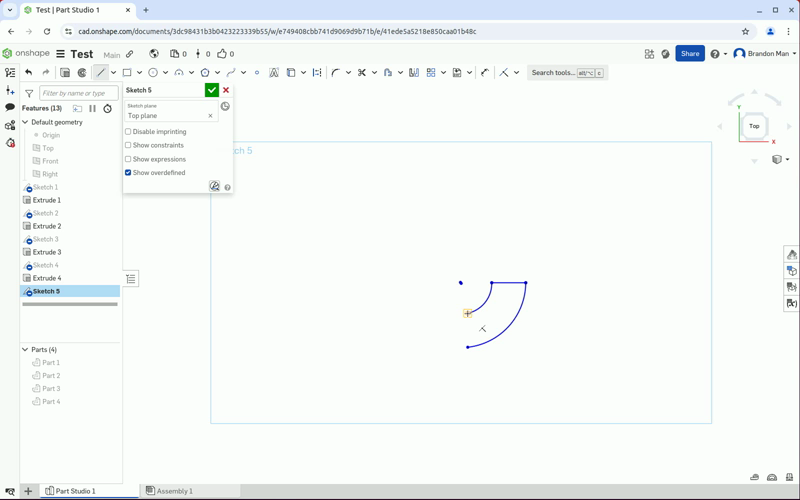
mouse_move(497, 313)
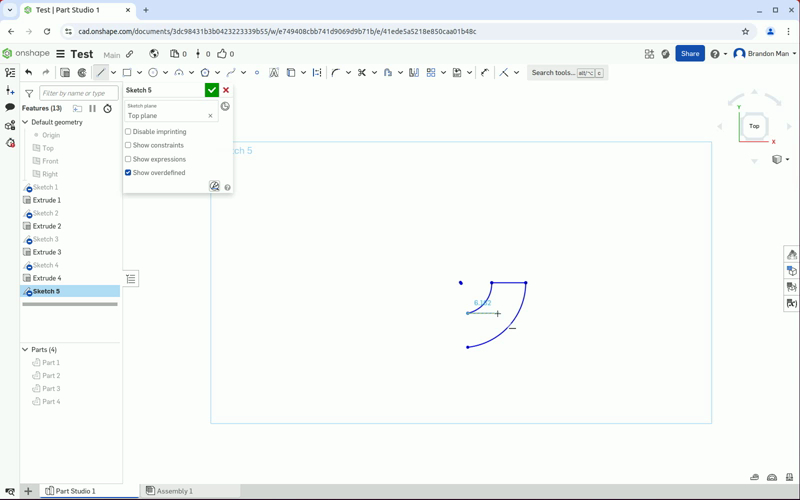
key_down(shift)
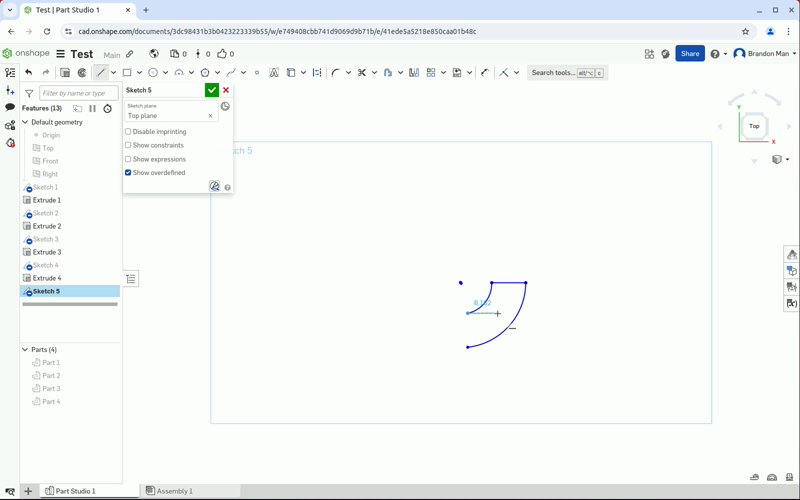
mouse_move(467, 347)
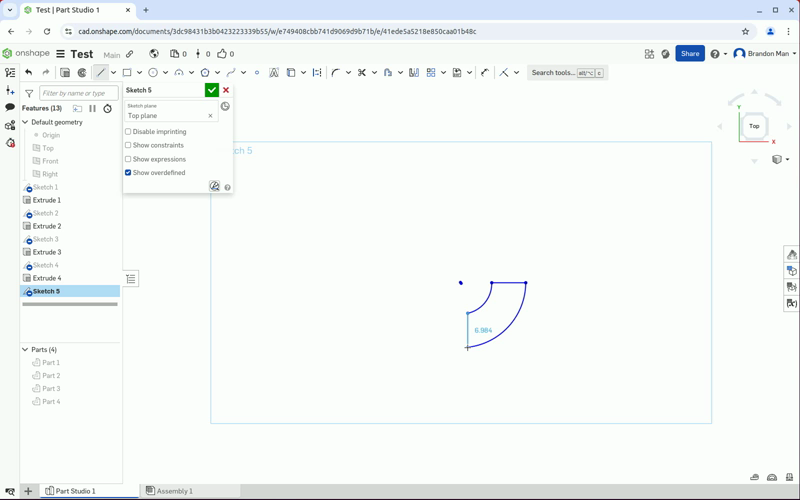
key_up(shift)
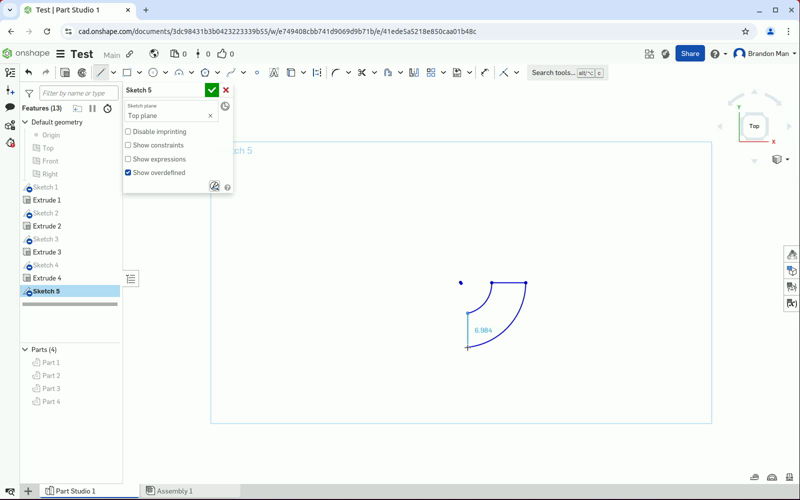
click(467, 347)
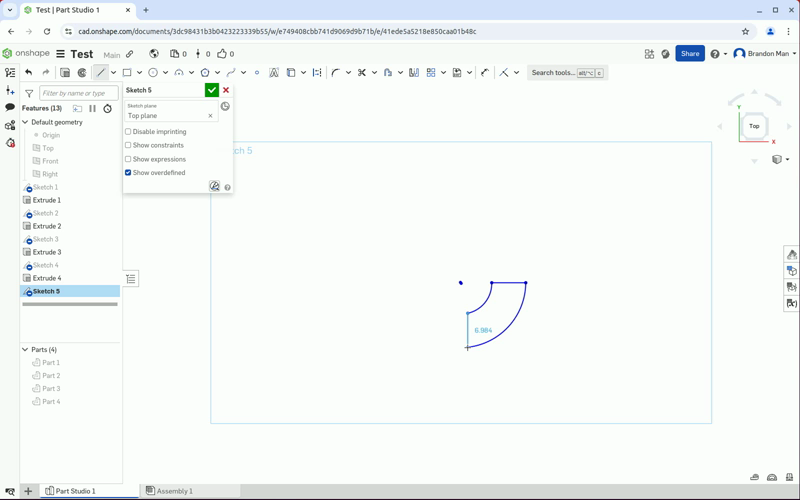
key(esc)
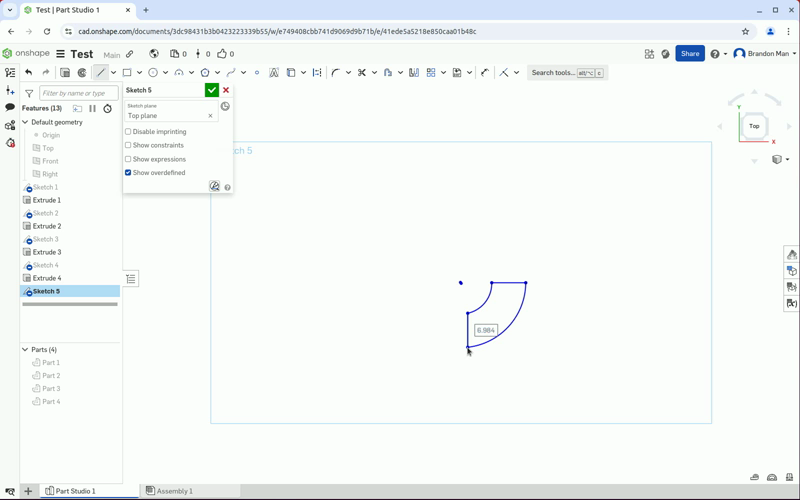
mouse_move(504, 289)
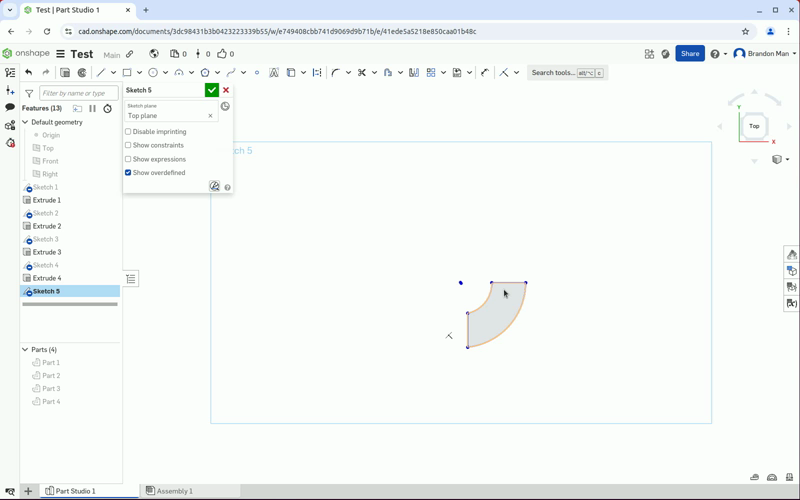
click(504, 289)
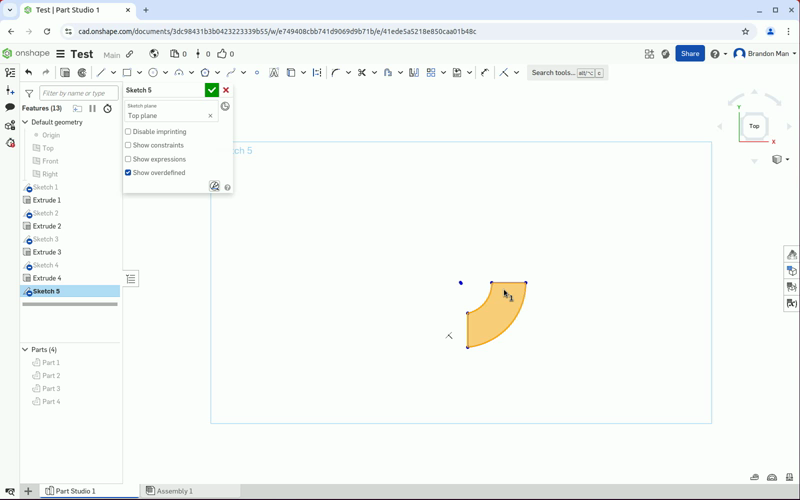
mouse_move(73, 352)
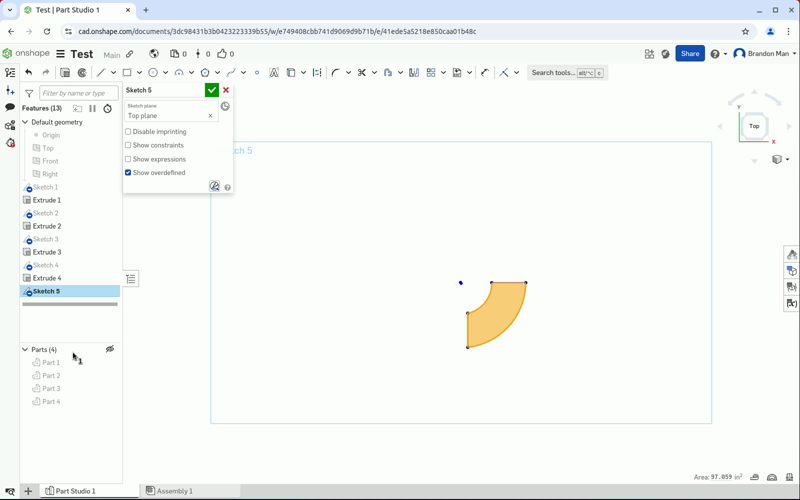
key(shift+y)
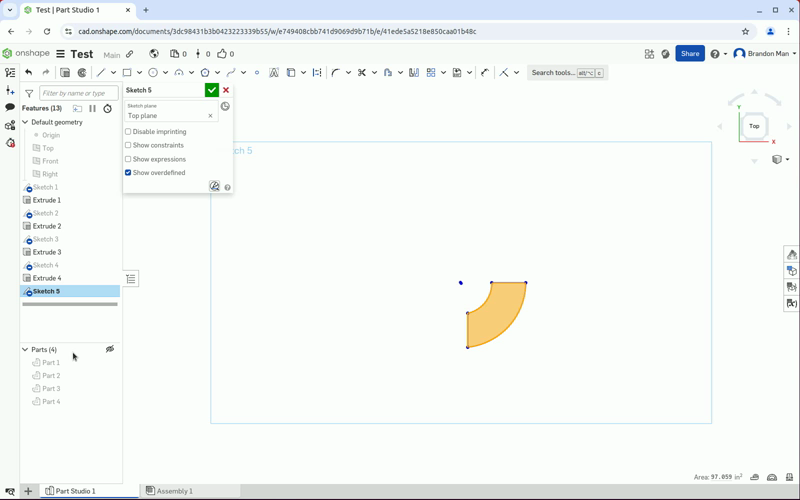
key(shift+e)
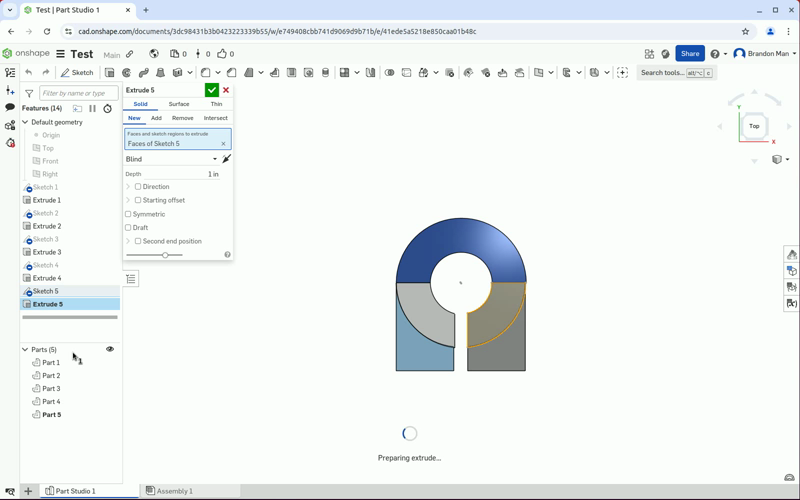
mouse_move(143, 106)
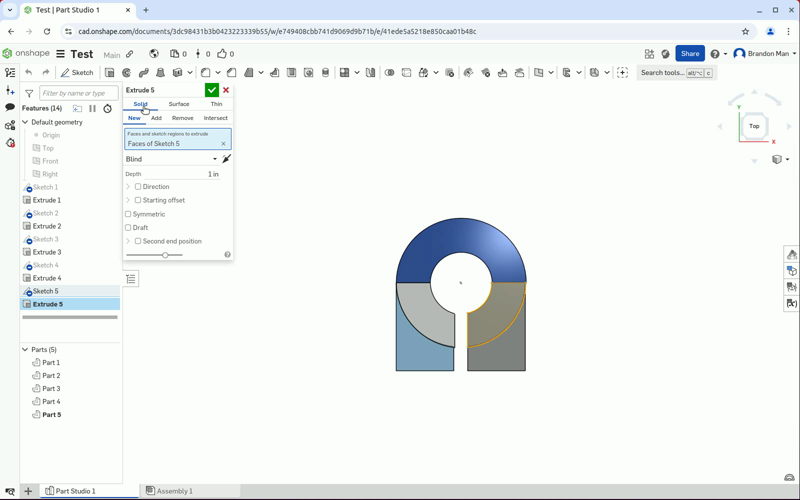
click(143, 106)
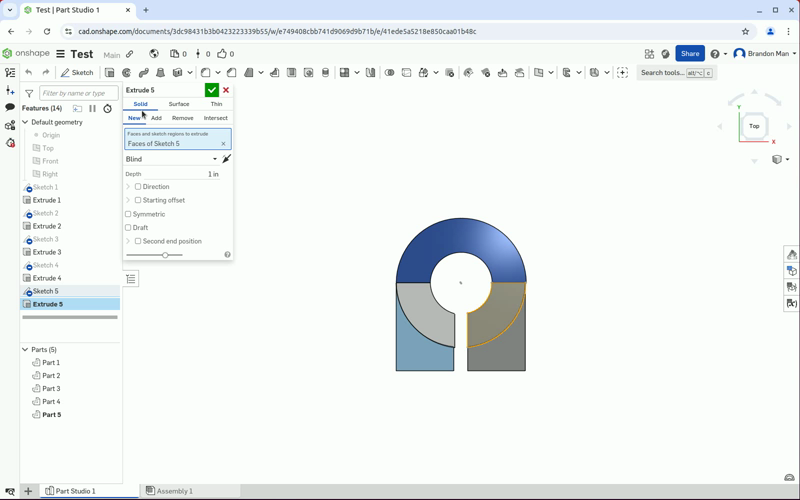
mouse_move(137, 120)
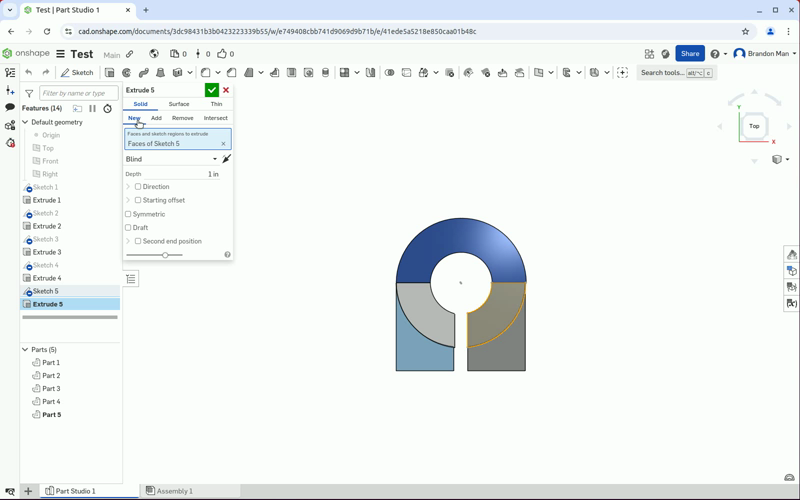
click(137, 120)
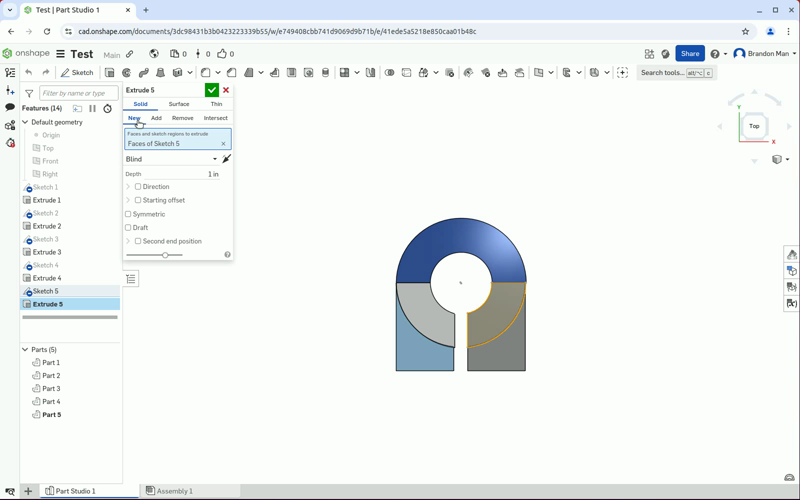
key(tab, 4)
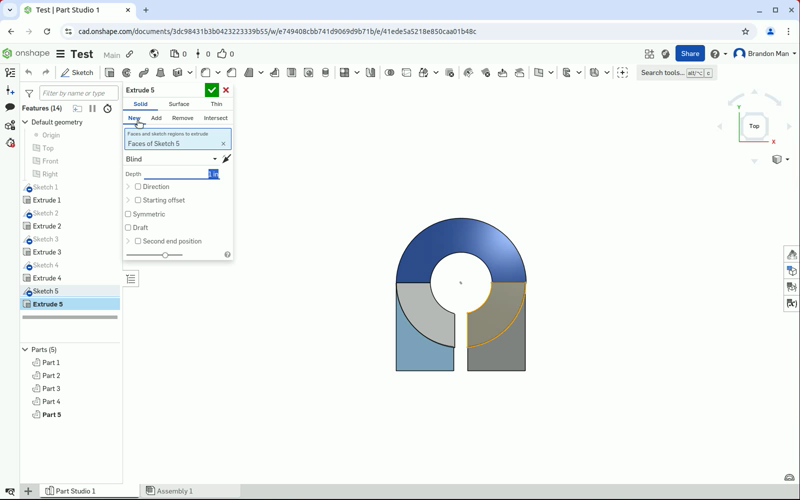
text(23.108)
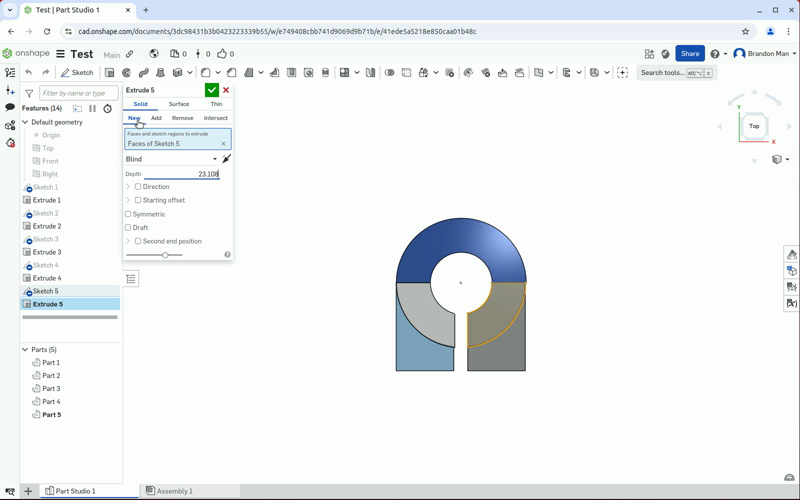
key(enter)
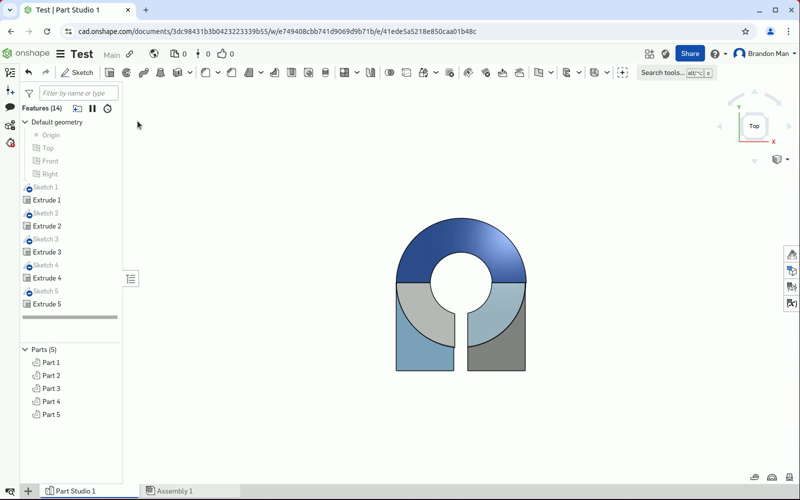
key(shift+h)
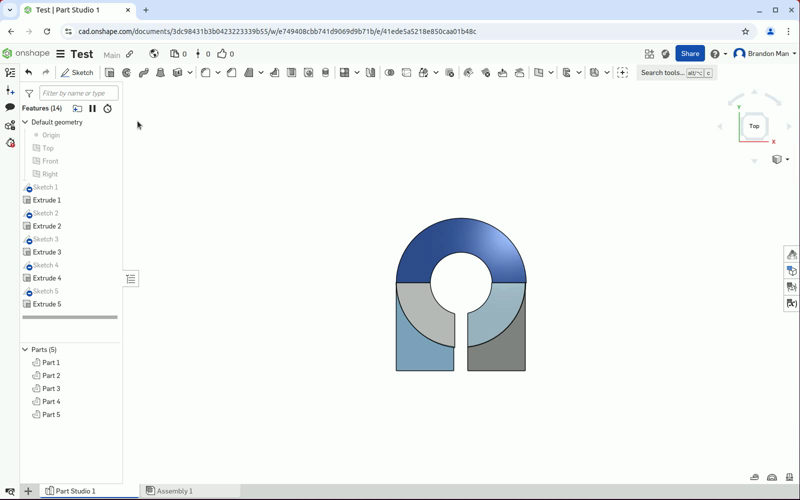
key(shift+h)
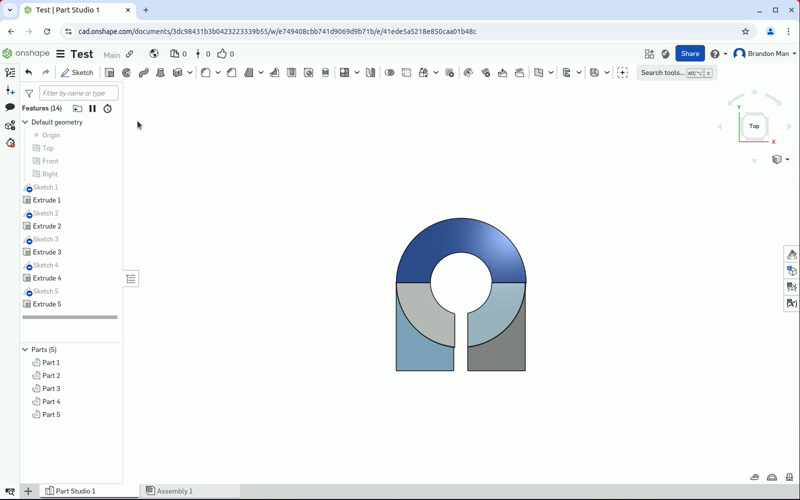
key(shift+7)
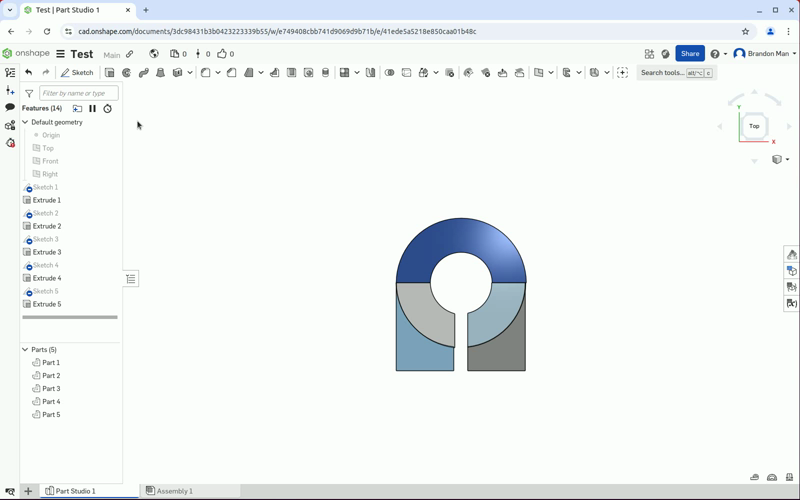
key(up, 3)
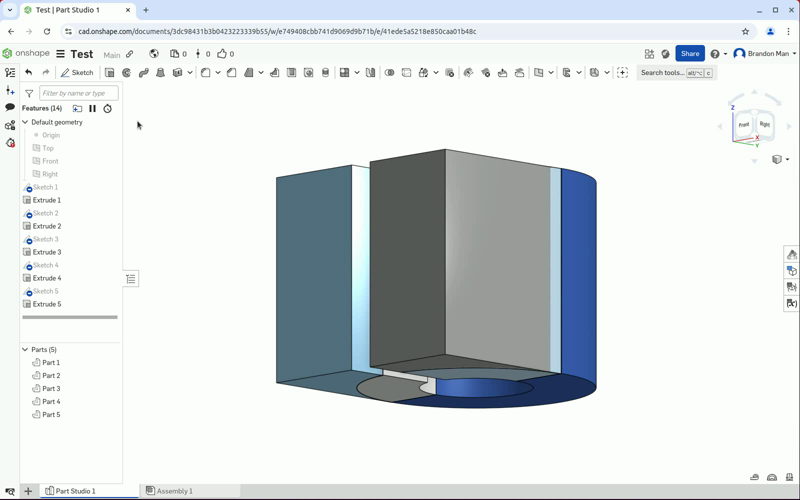
key(left, 3)
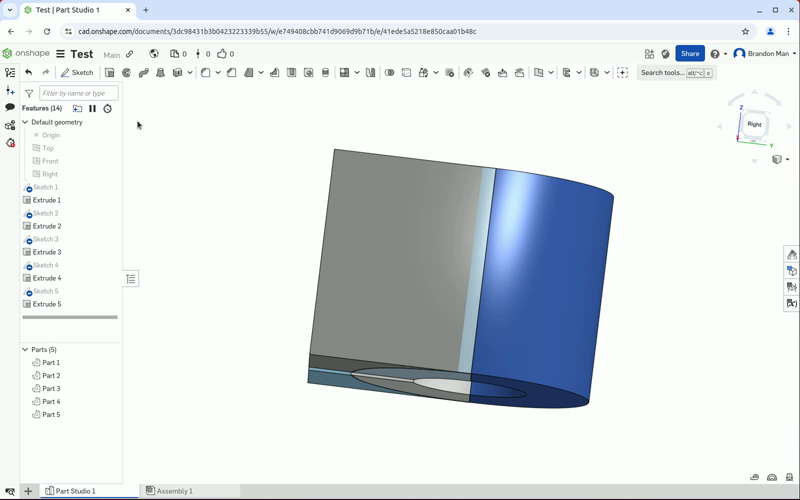
key(right, 3)
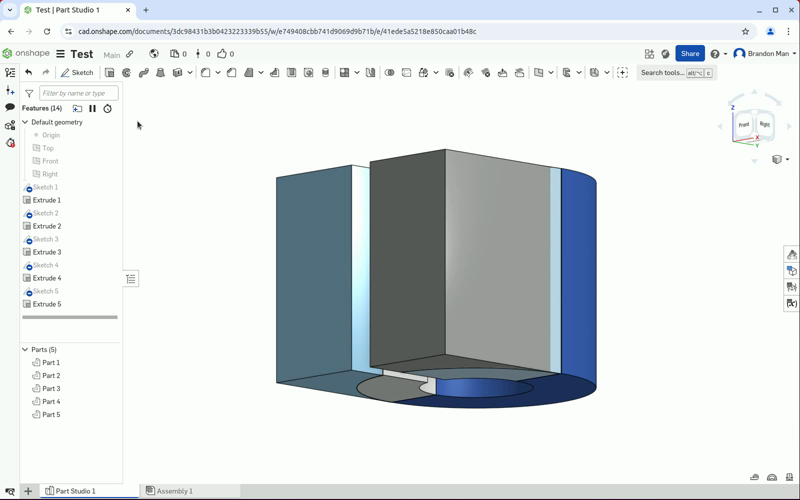
key(down, 3)
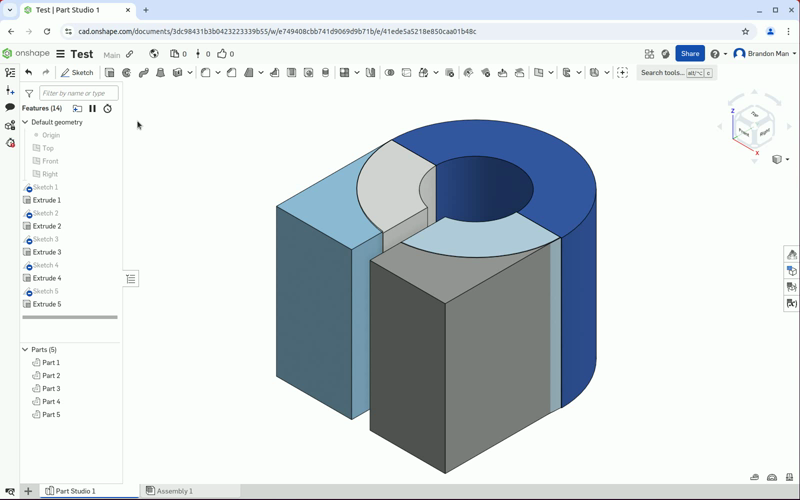
mouse_move(73, 189)
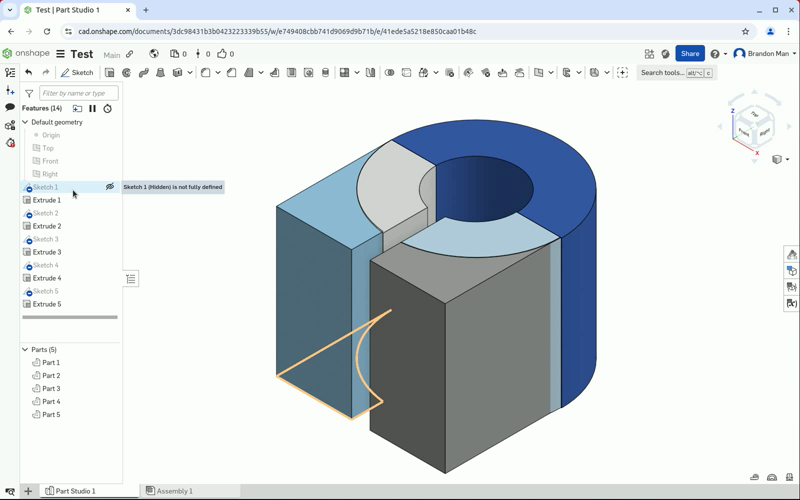
click(73, 189)